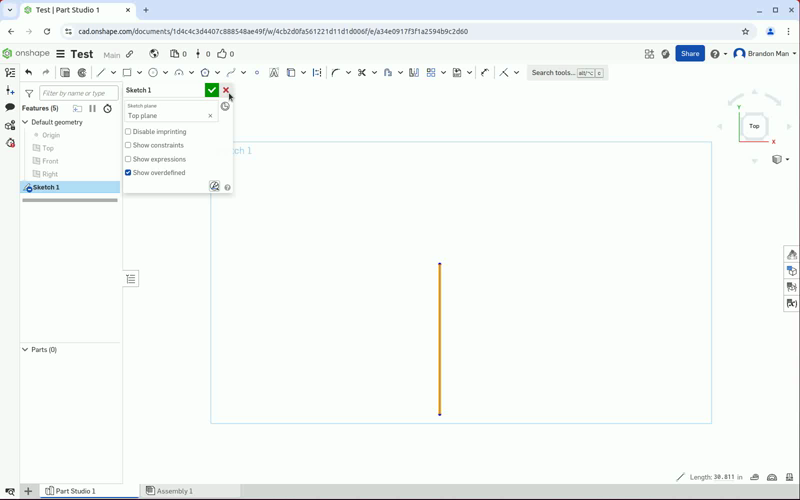
key(shift+h)
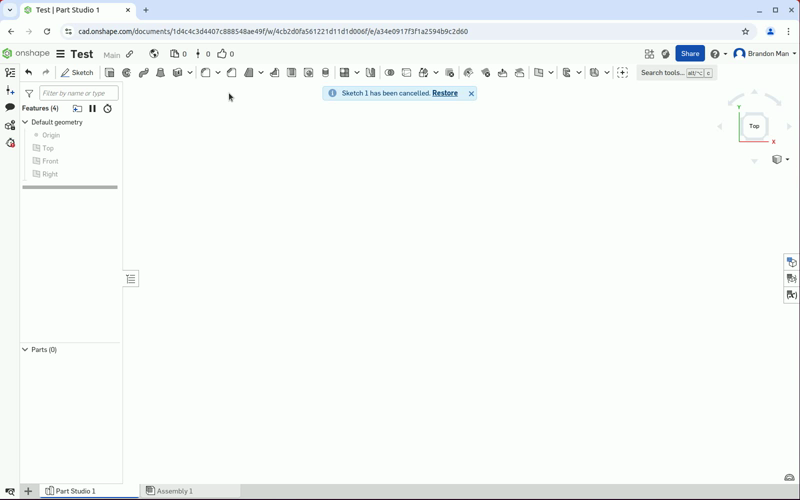
mouse_move(73, 352)
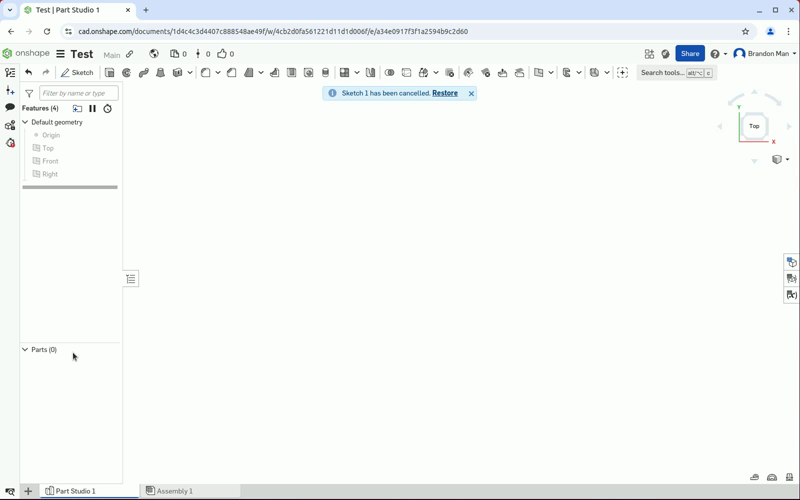
key(y)
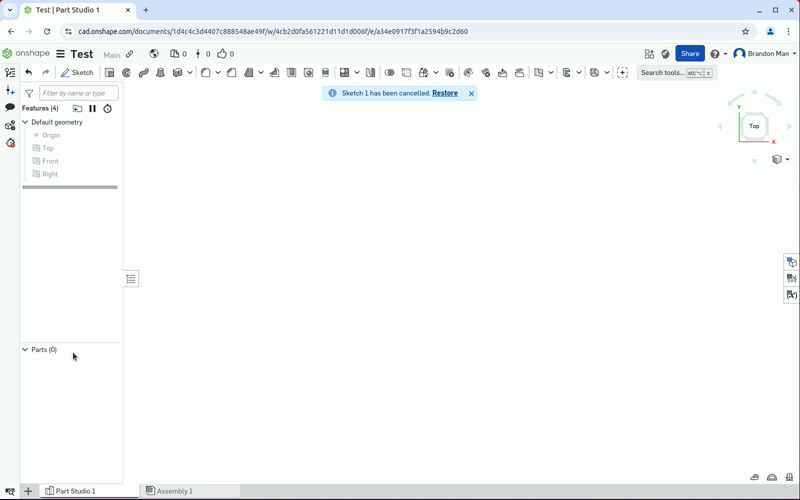
key(shift+p)
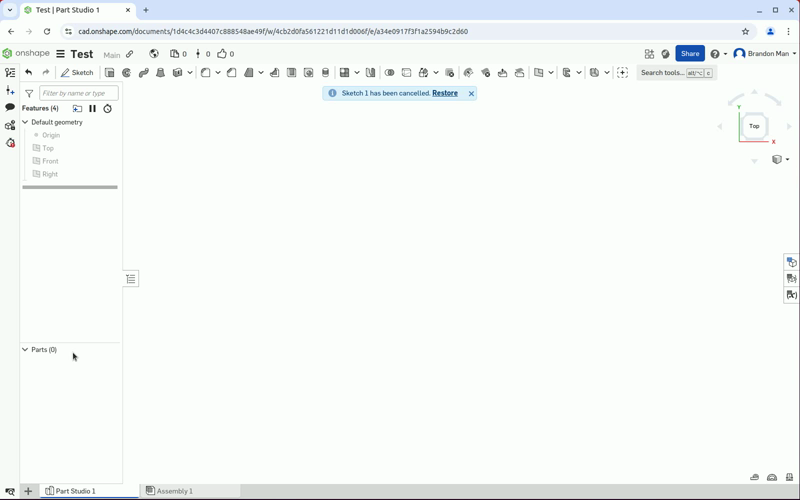
key(space)
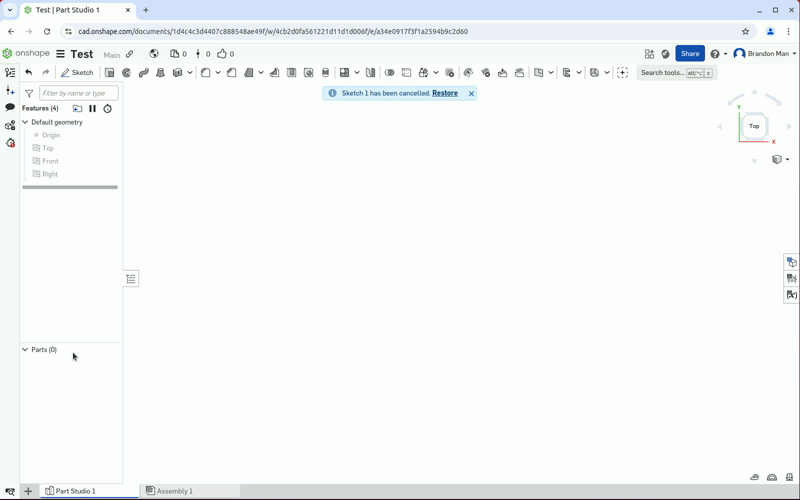
key_down(shift)
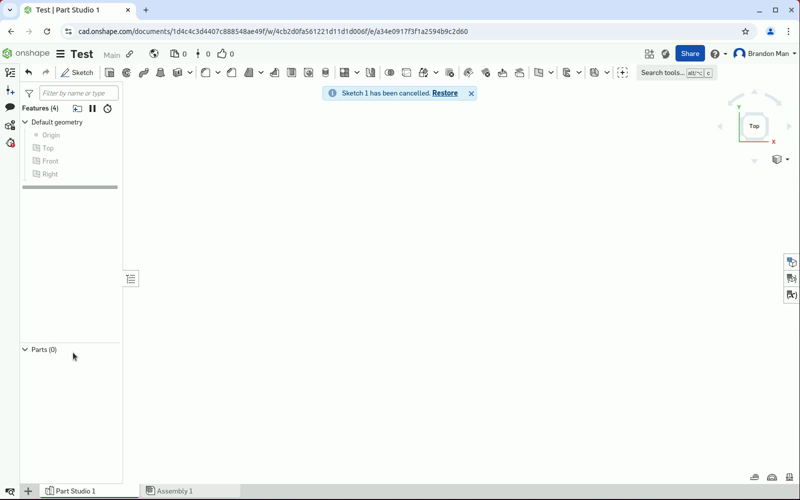
key(up)
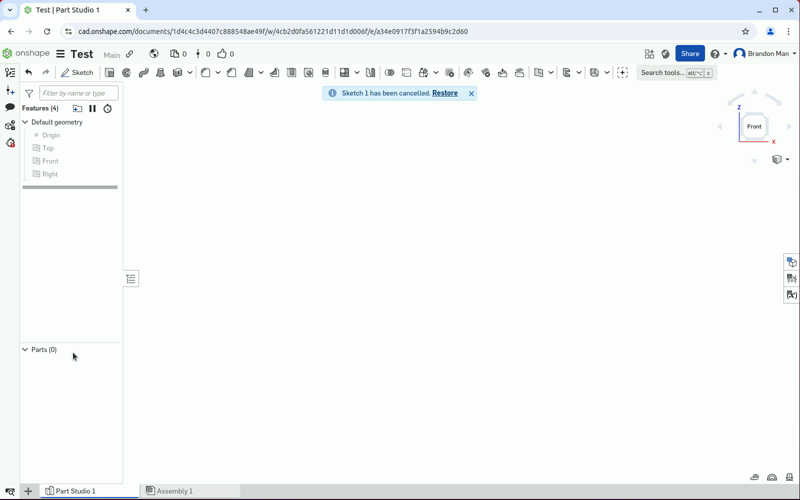
key_up(shift)
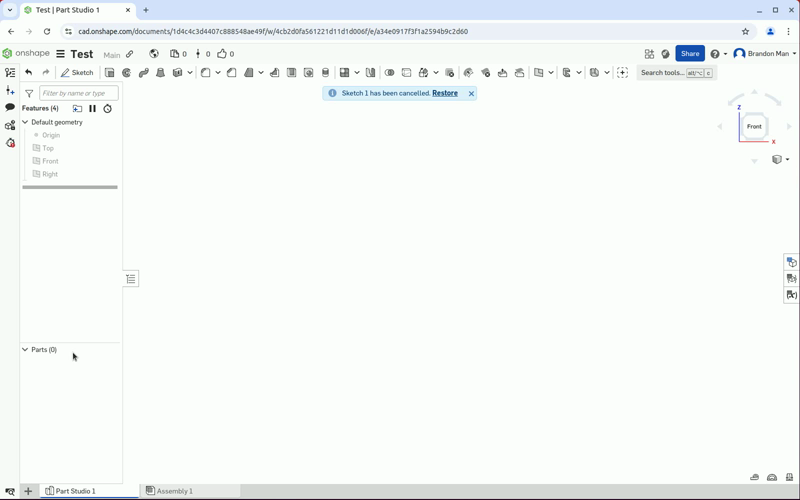
mouse_move(73, 352)
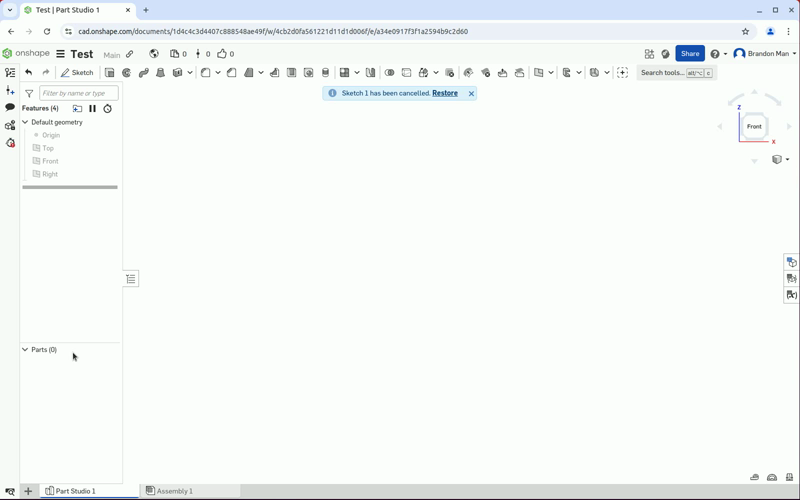
key(shift+y)
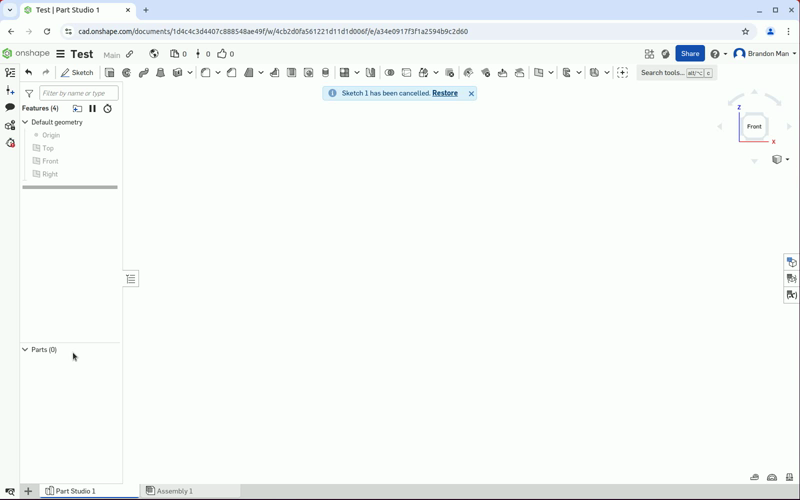
key(shift+s)
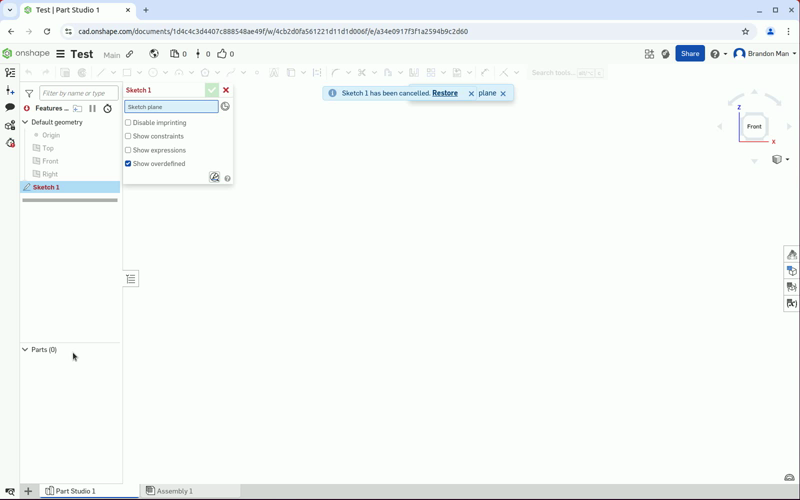
mouse_move(73, 163)
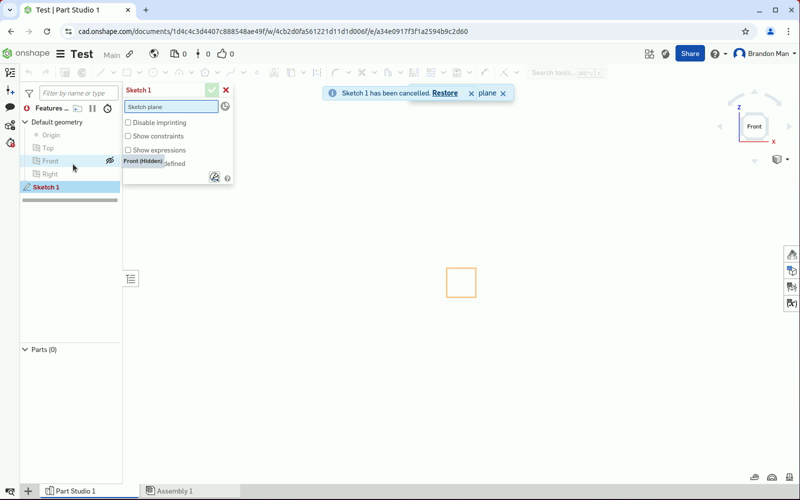
click(73, 163)
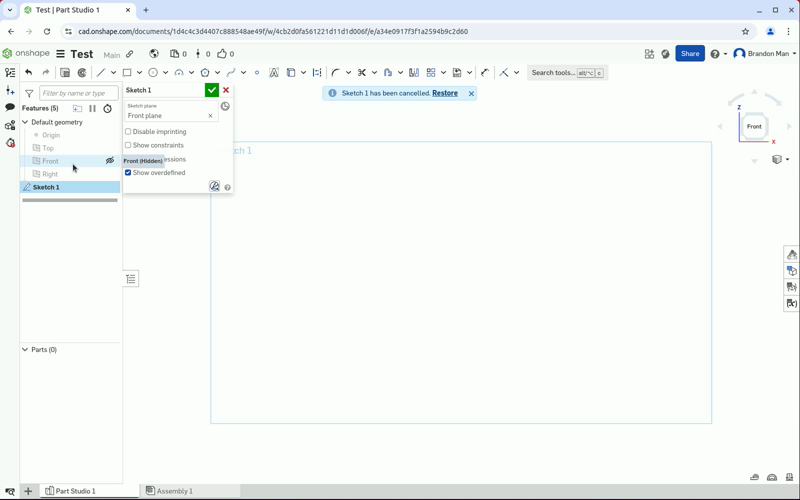
mouse_move(73, 352)
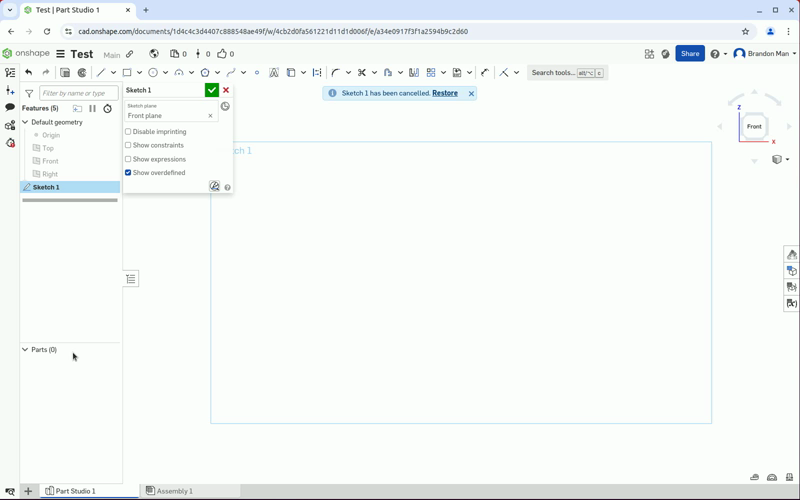
key(y)
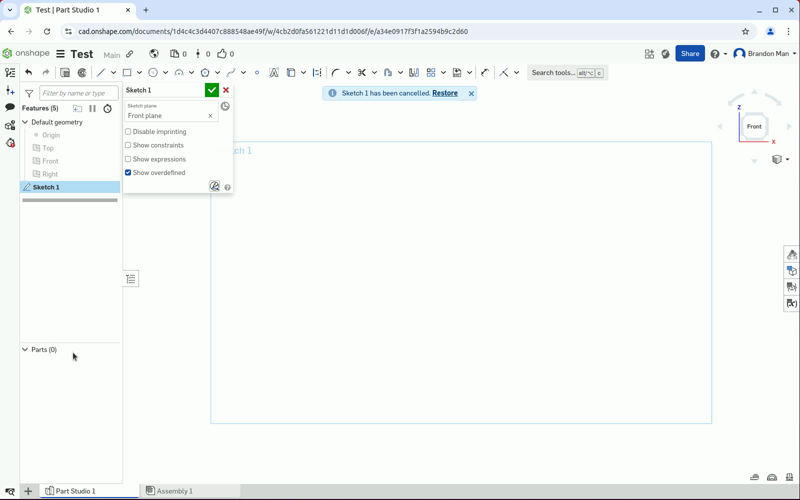
key(l)
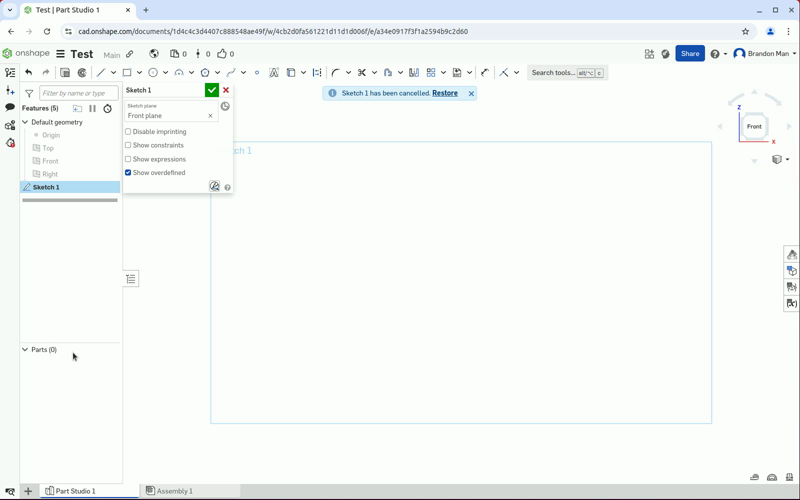
key_down(shift)
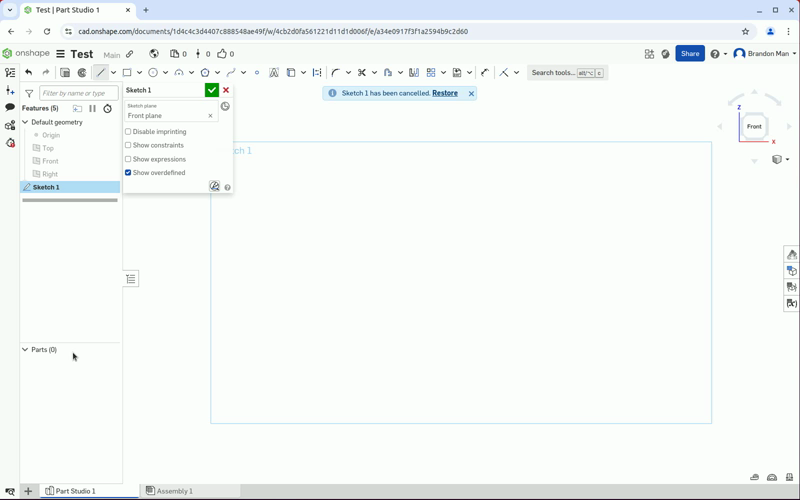
mouse_move(460, 282)
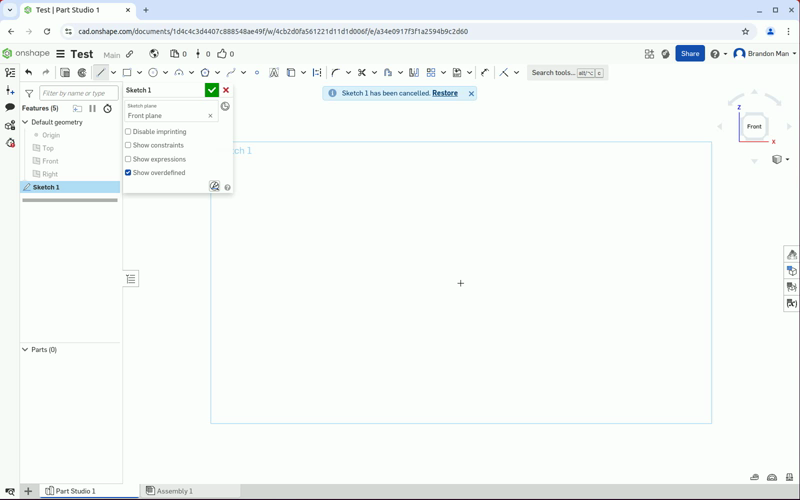
click(460, 282)
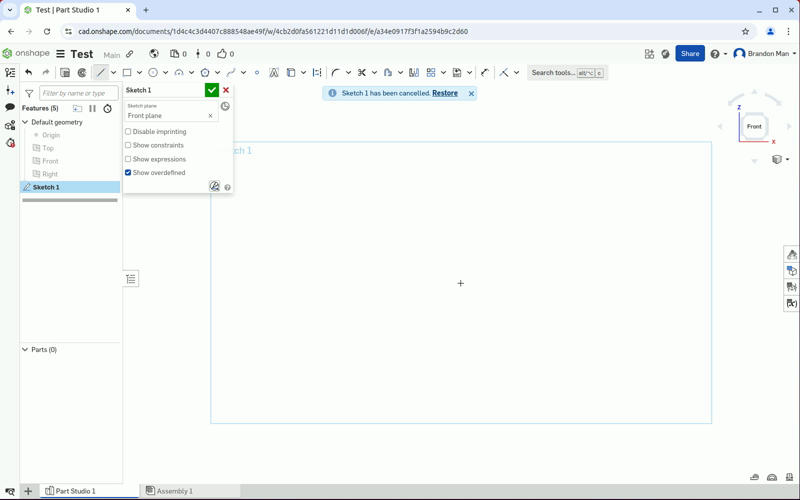
key_up(shift)
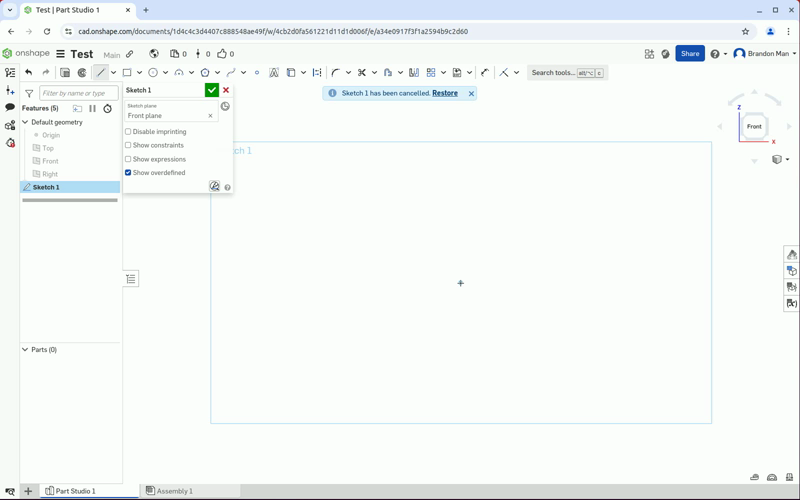
key_down(shift)
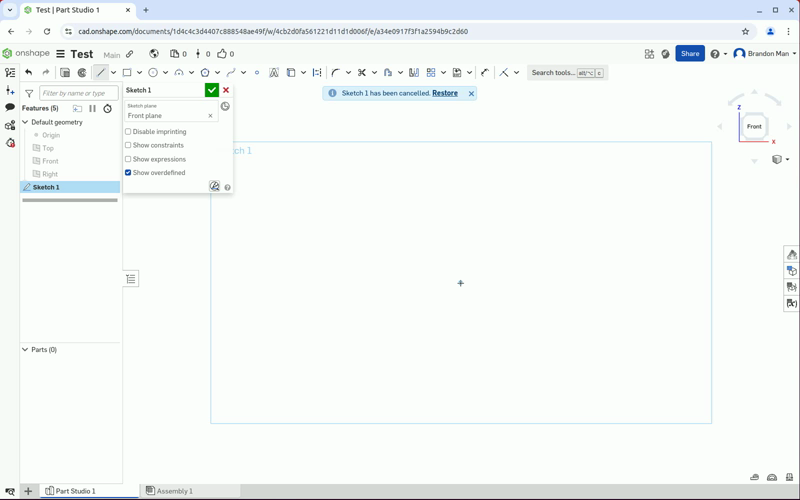
mouse_move(490, 282)
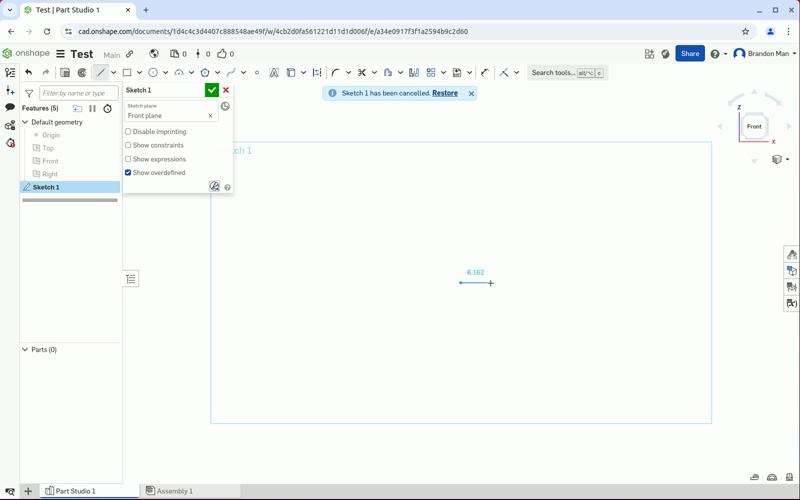
mouse_move(480, 282)
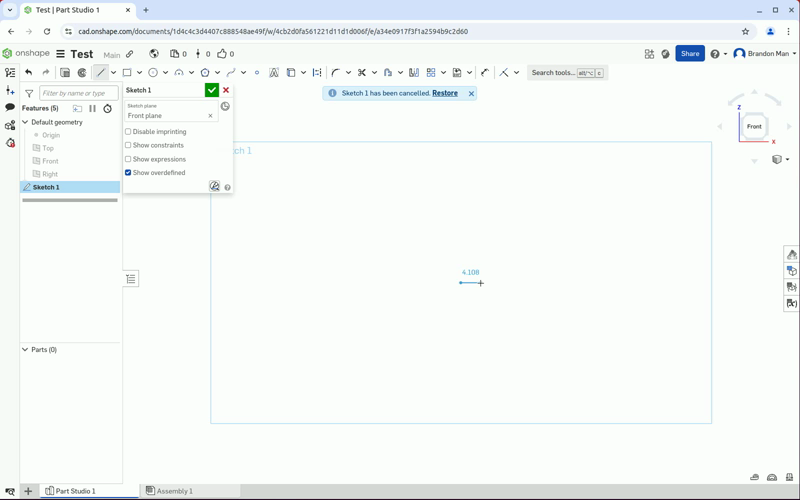
click(480, 282)
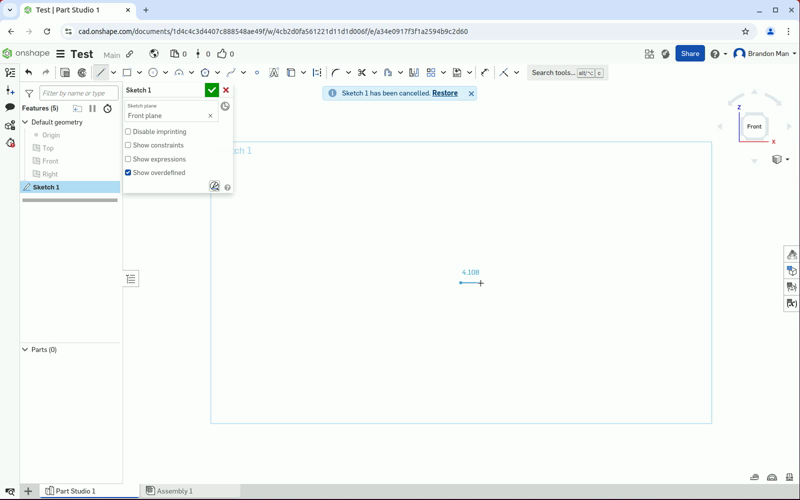
key_up(shift)
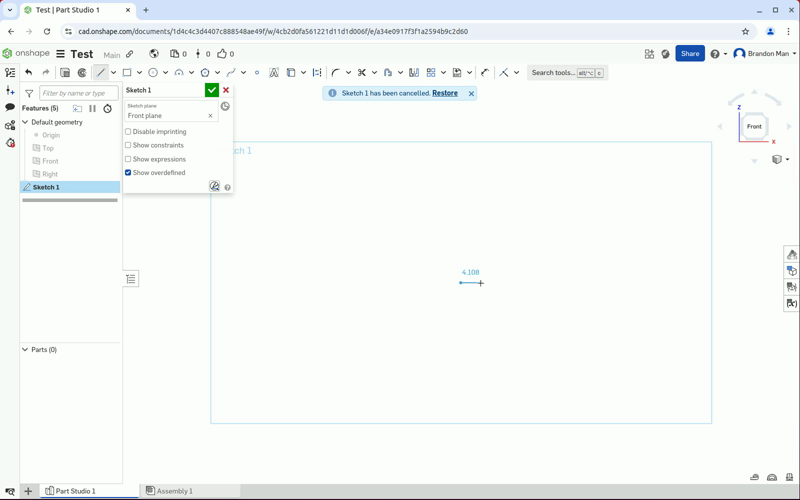
key_down(shift)
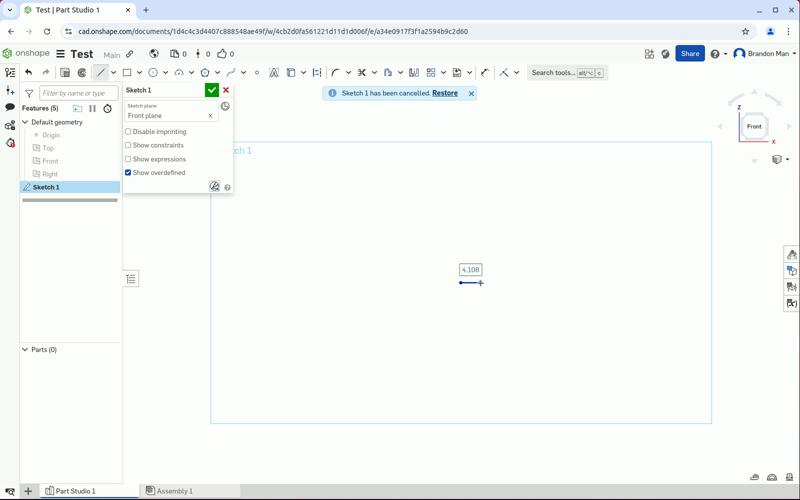
mouse_move(510, 282)
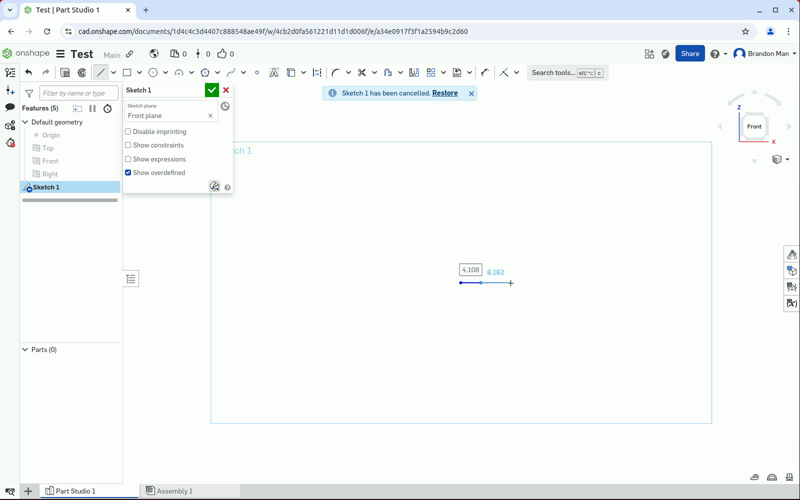
mouse_move(522, 282)
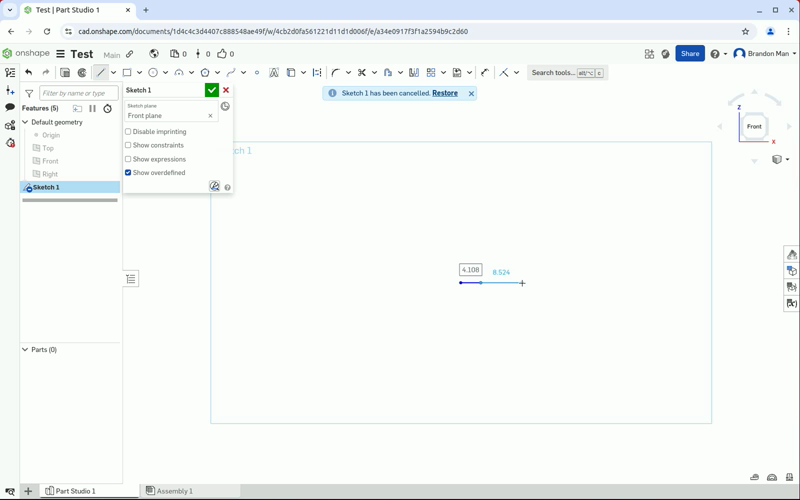
click(522, 282)
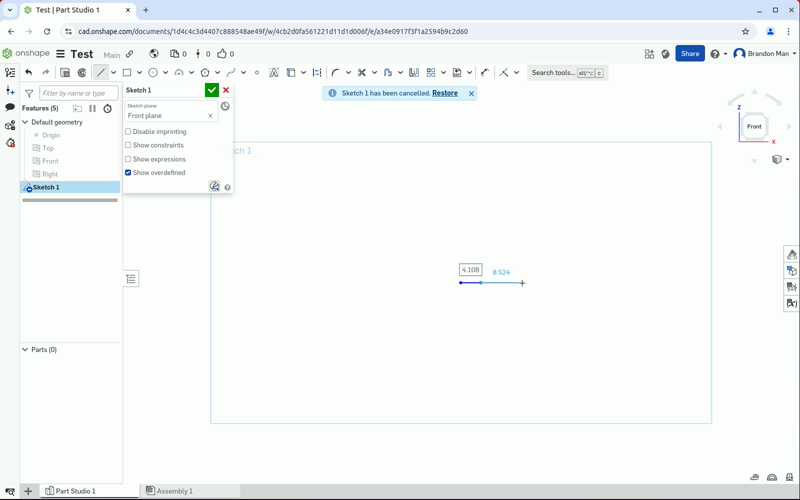
key_up(shift)
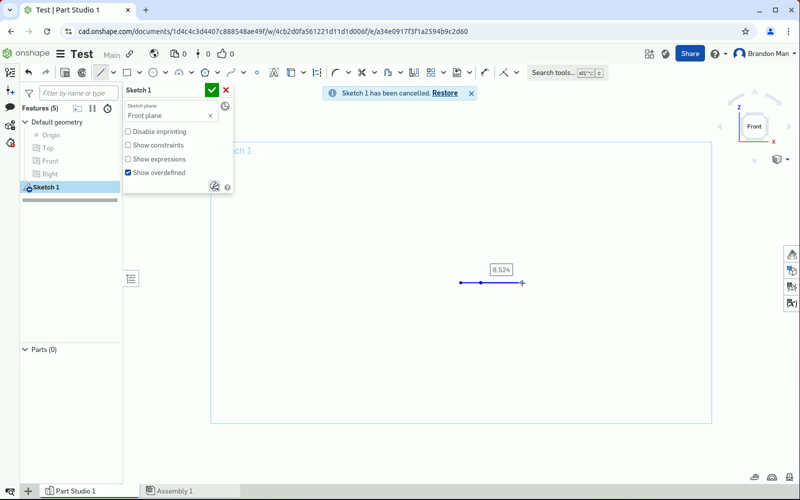
key_down(shift)
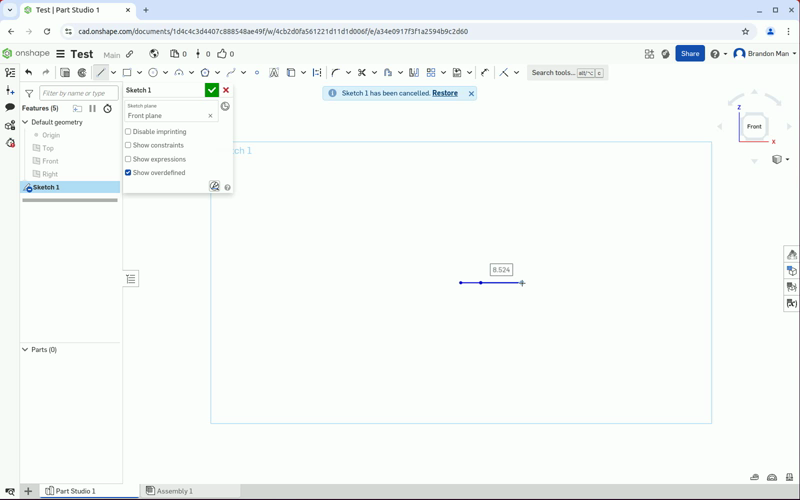
mouse_move(552, 282)
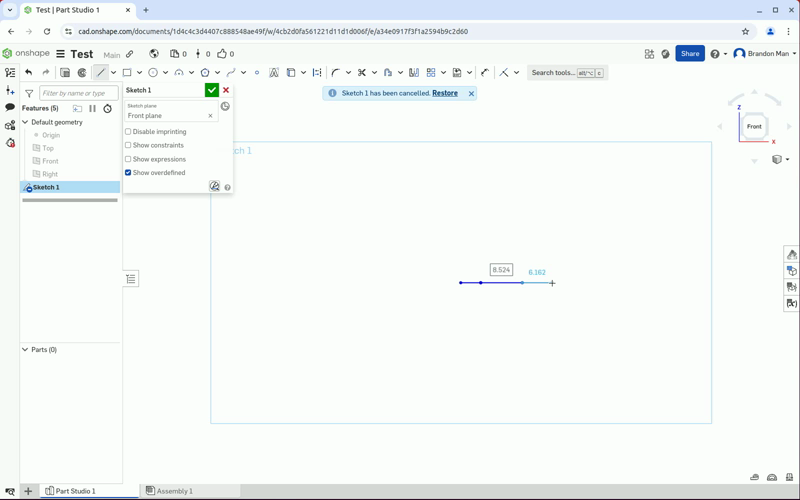
mouse_move(573, 282)
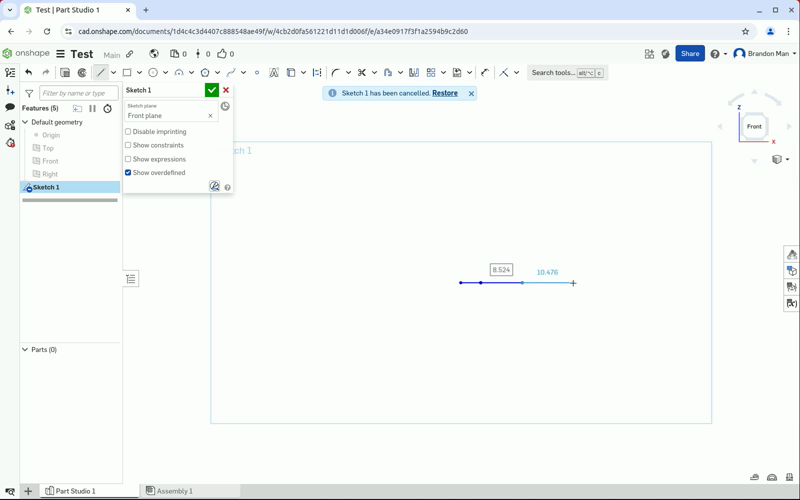
click(573, 282)
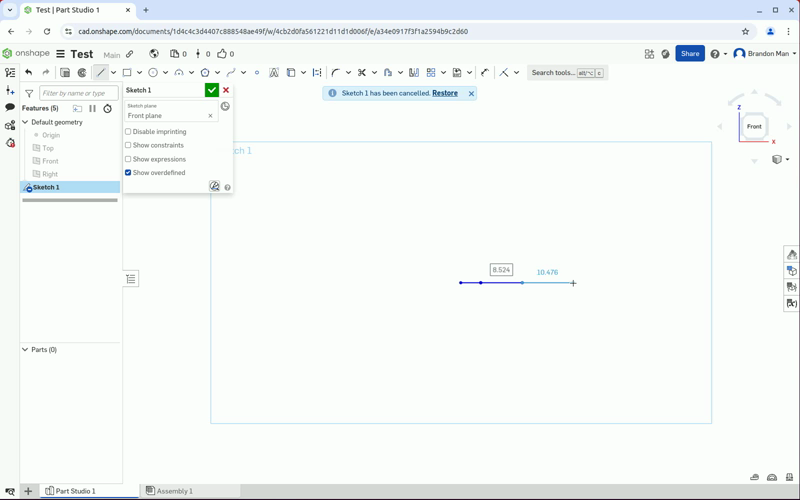
key_up(shift)
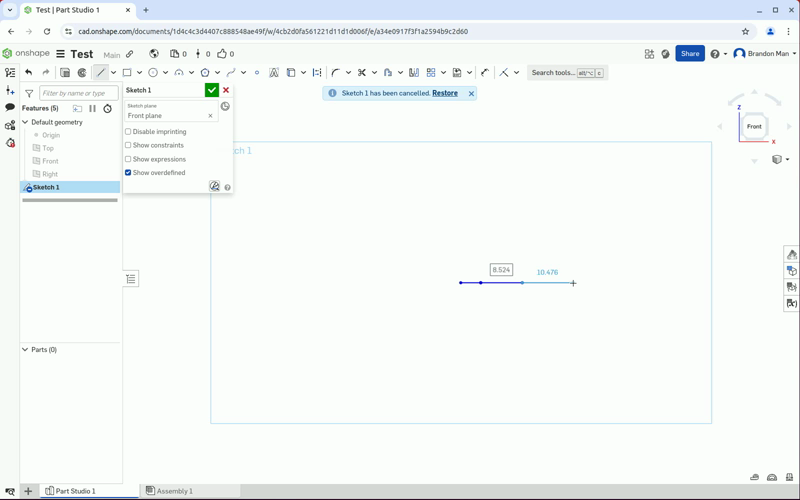
key_down(shift)
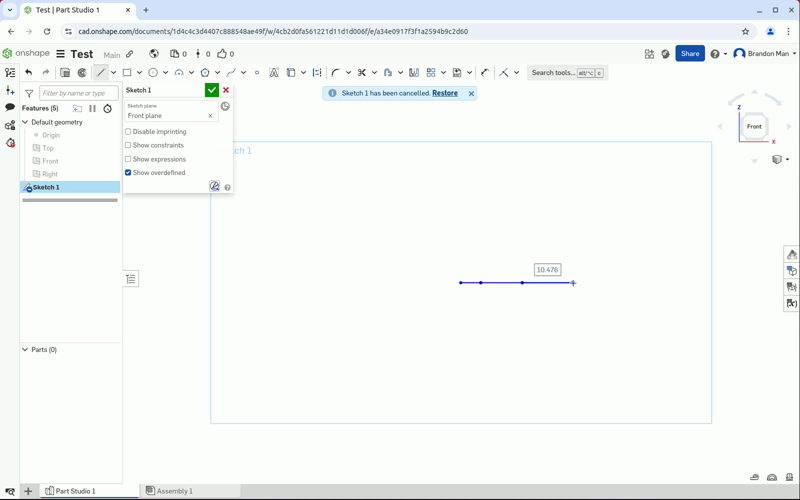
mouse_move(589, 282)
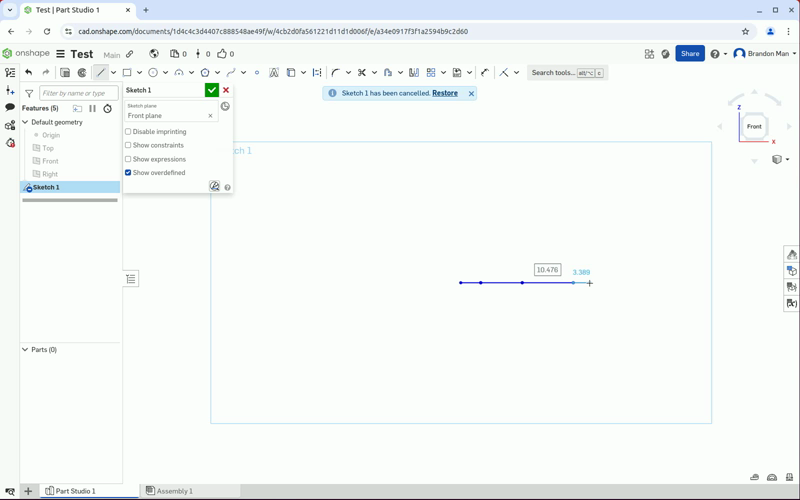
mouse_move(573, 241)
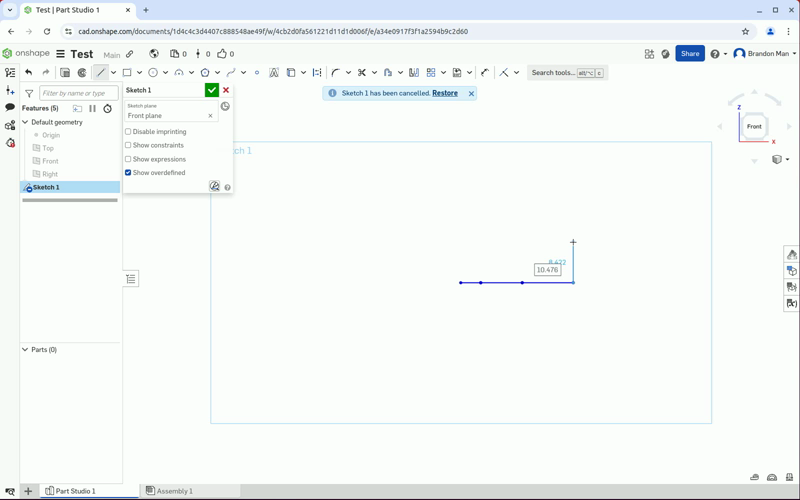
click(573, 241)
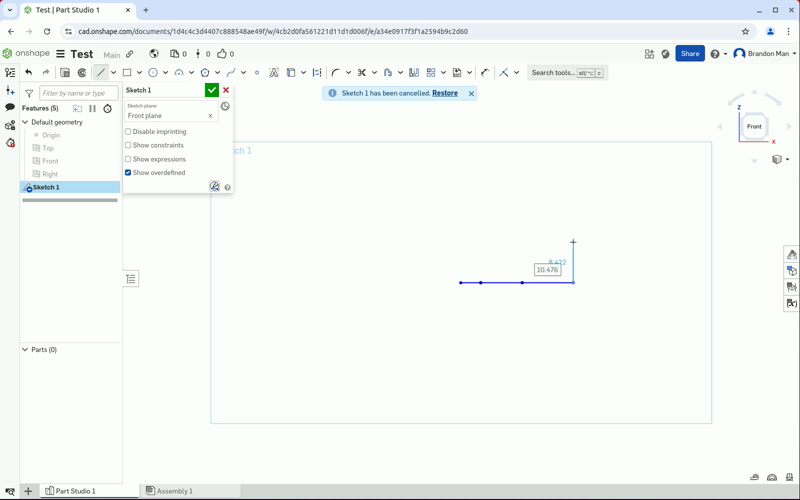
key_up(shift)
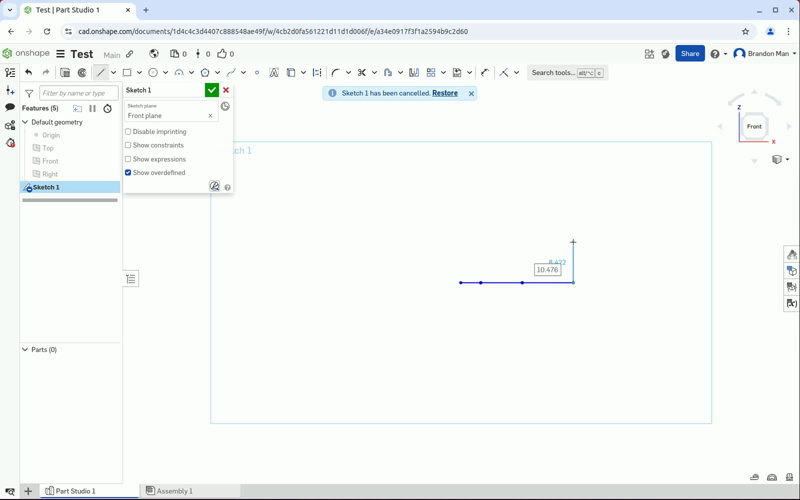
key_down(shift)
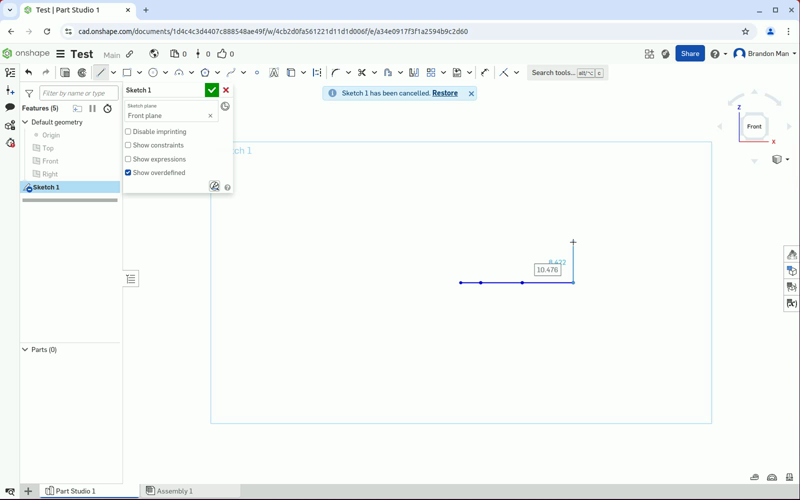
mouse_move(589, 241)
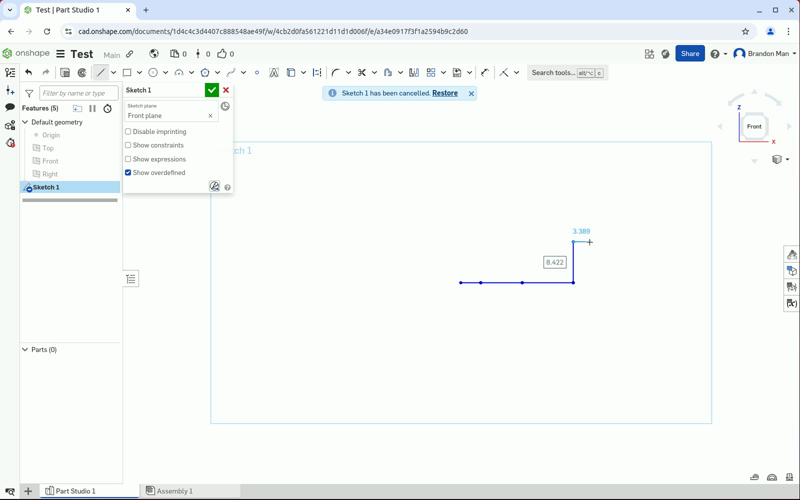
mouse_move(547, 201)
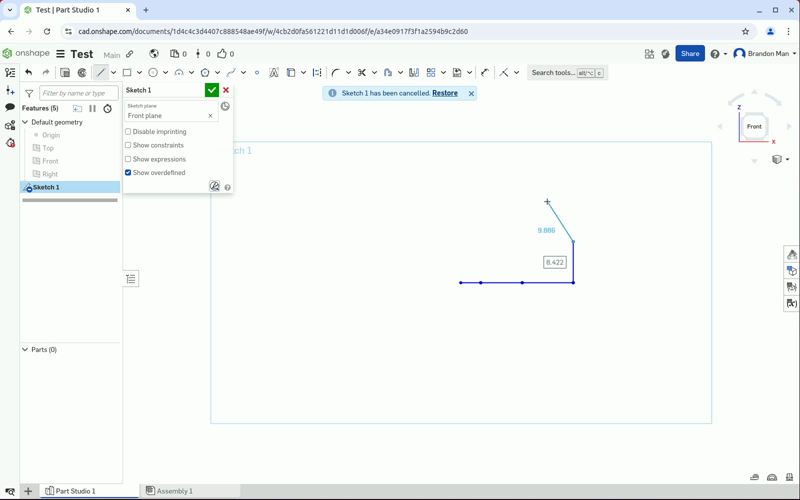
click(547, 201)
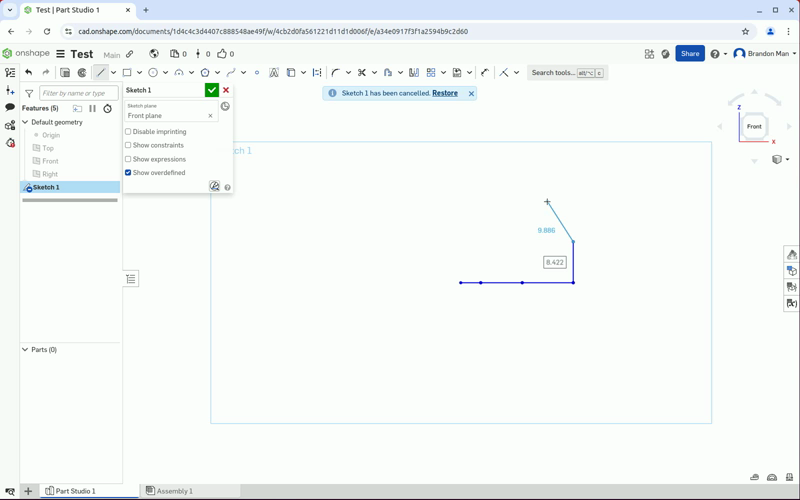
key_up(shift)
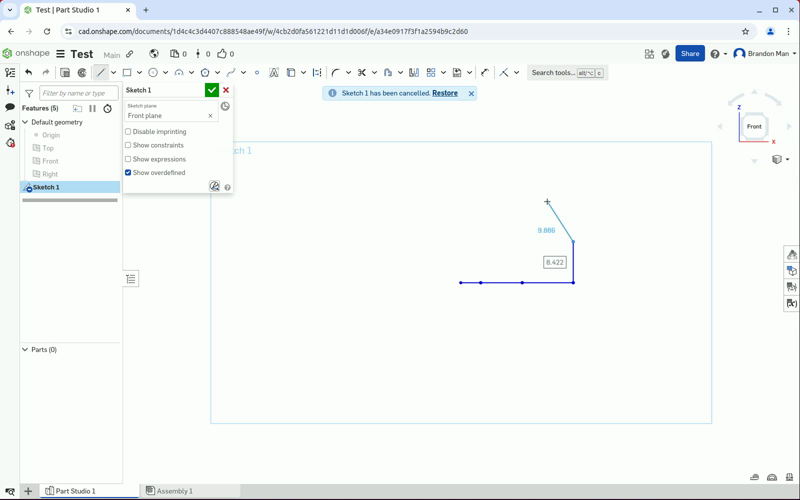
key_down(shift)
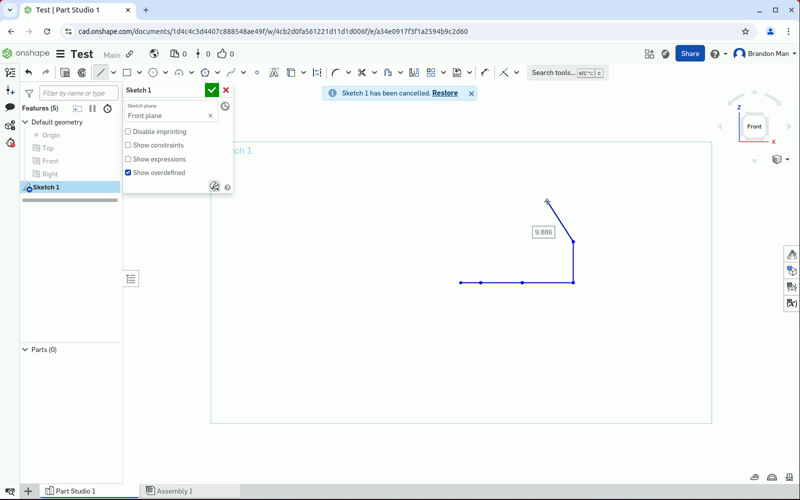
mouse_move(460, 201)
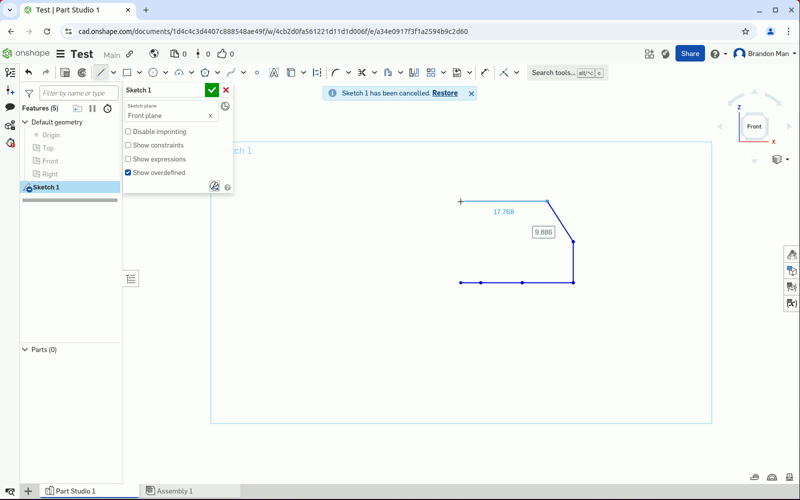
click(460, 201)
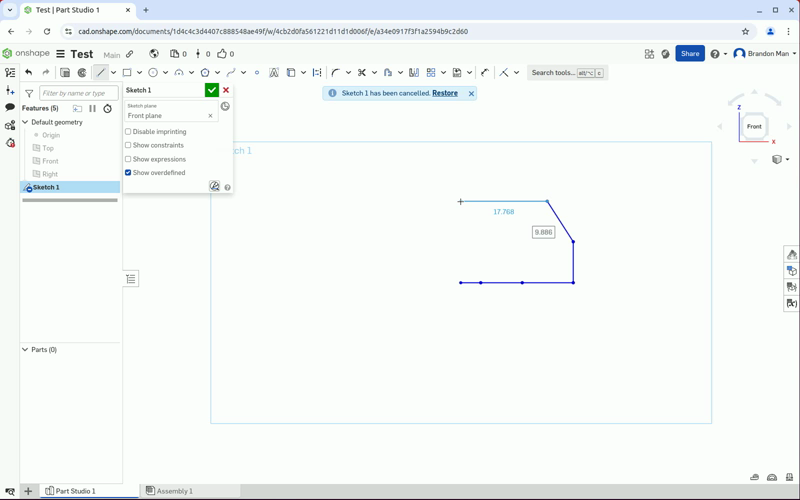
key_up(shift)
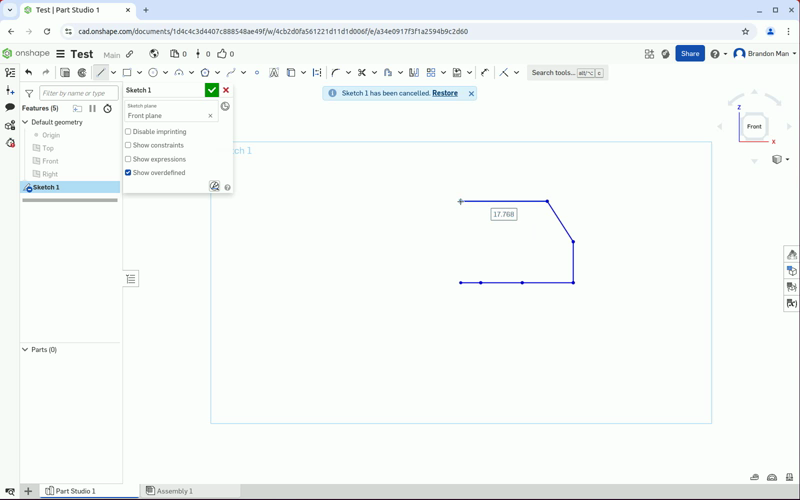
key_down(shift)
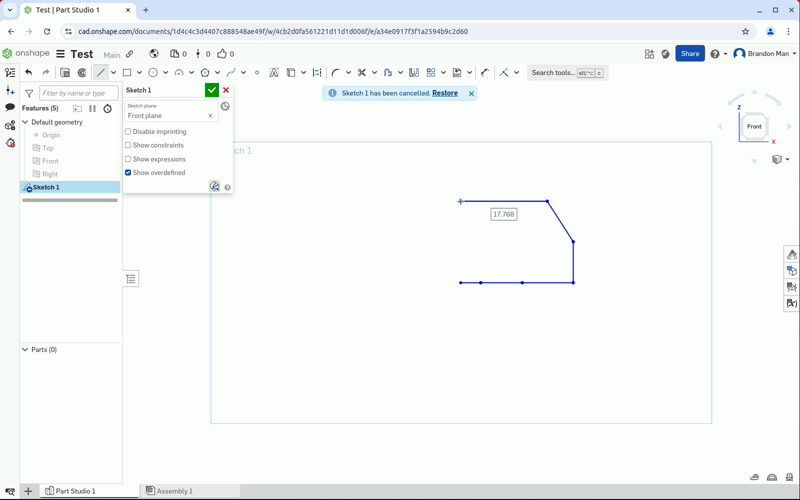
mouse_move(490, 201)
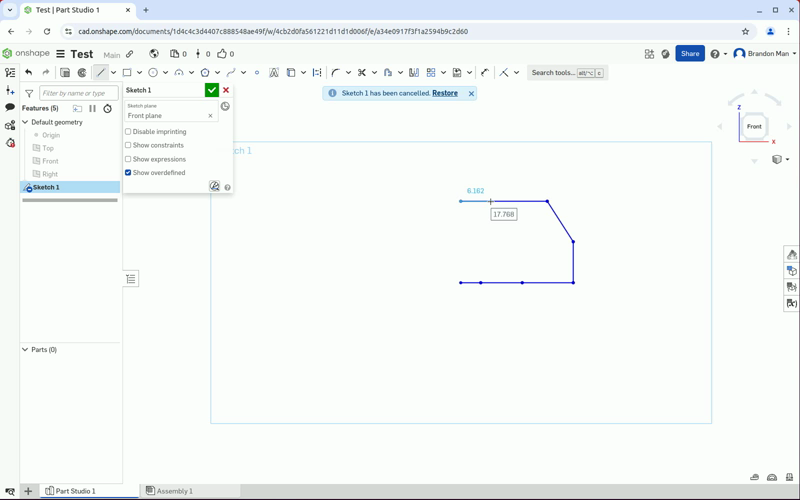
mouse_move(460, 231)
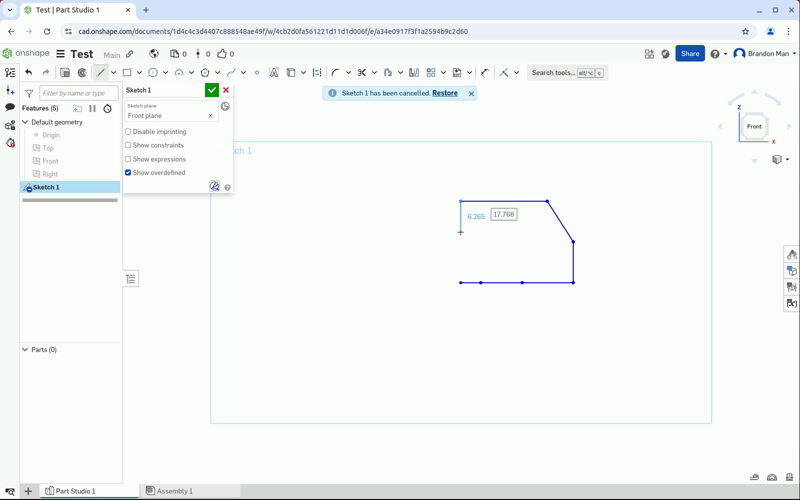
click(460, 231)
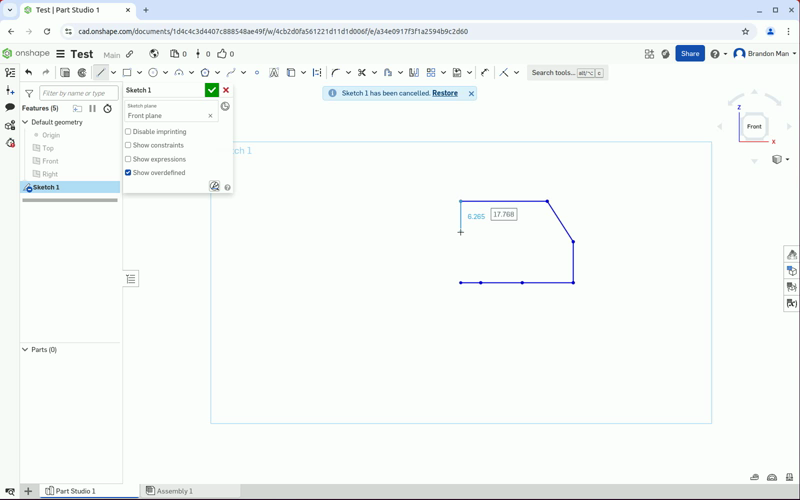
key_up(shift)
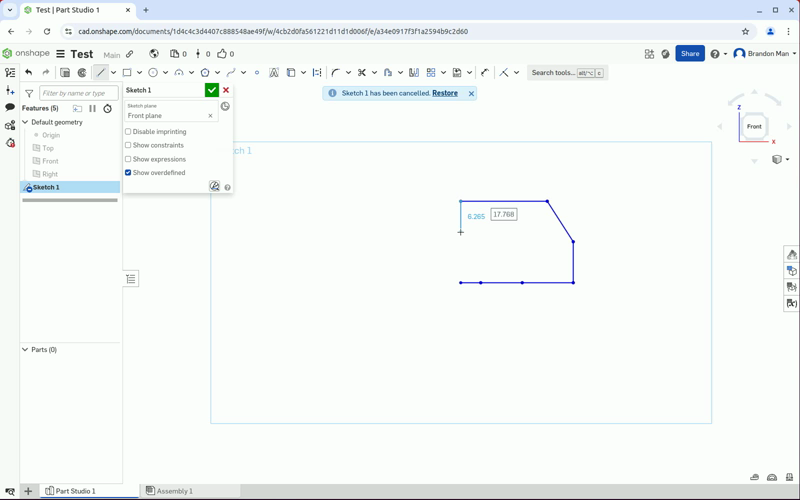
mouse_move(490, 231)
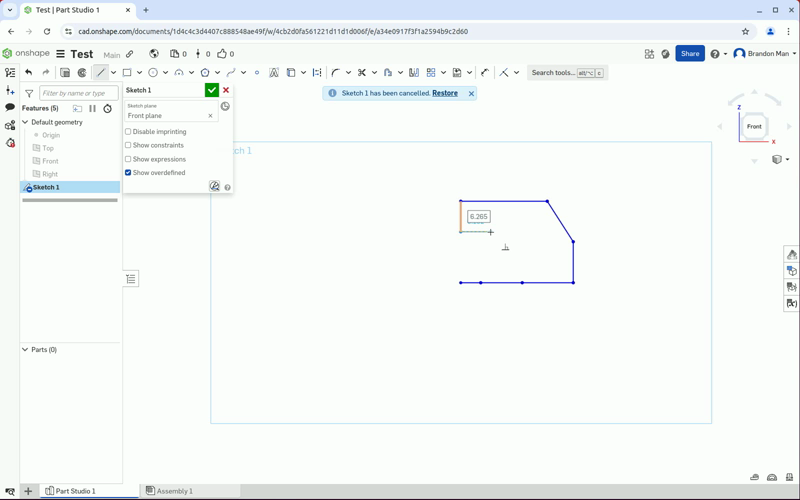
key_down(shift)
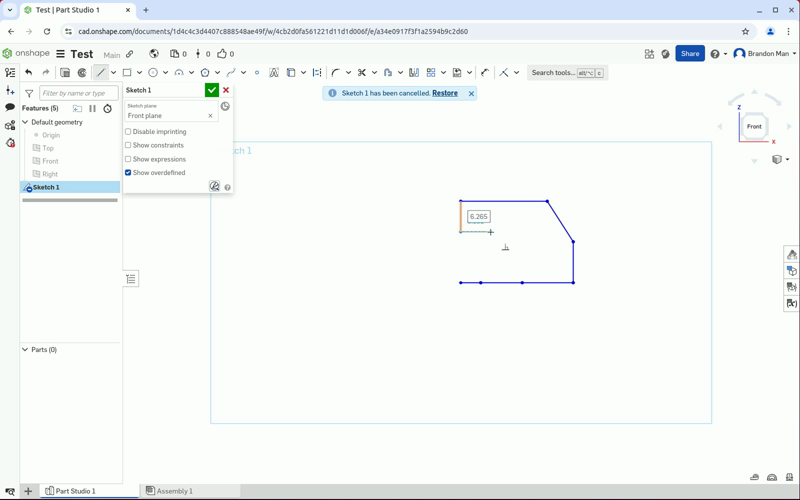
mouse_move(460, 282)
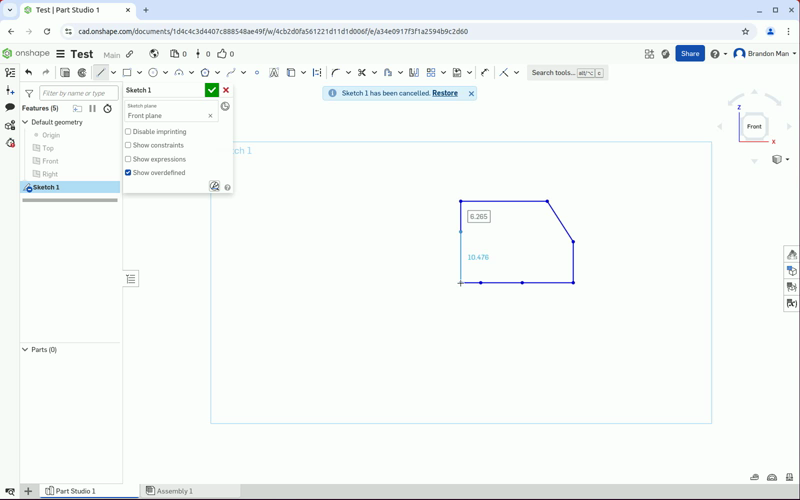
key_up(shift)
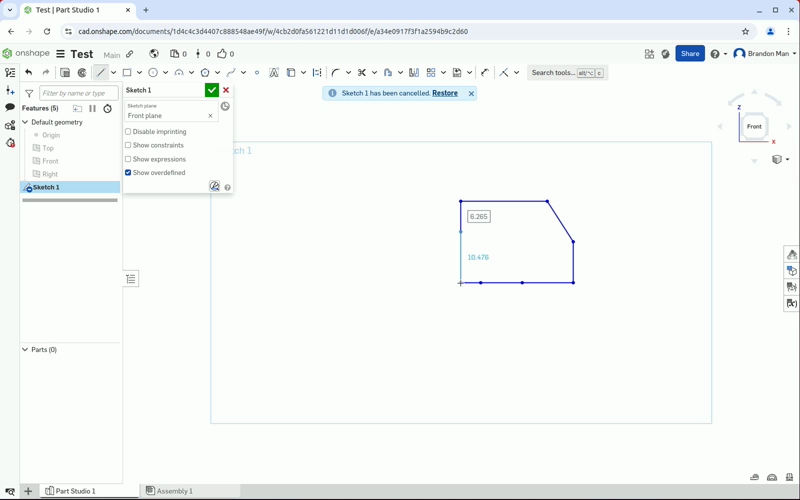
click(460, 282)
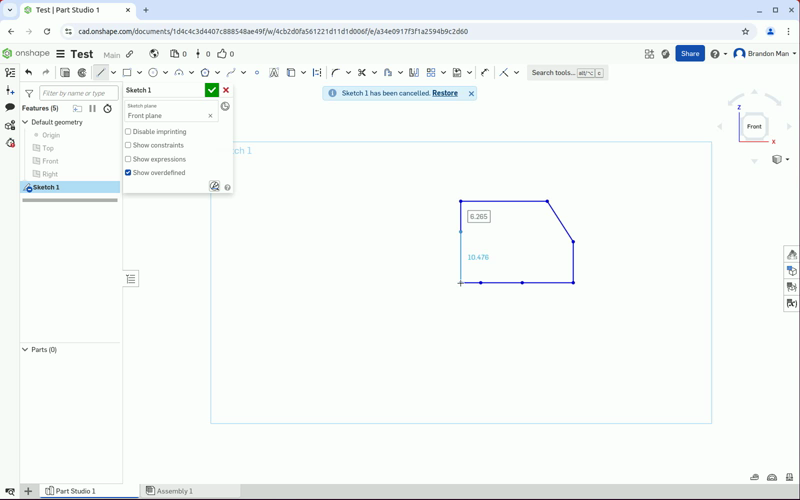
key(esc)
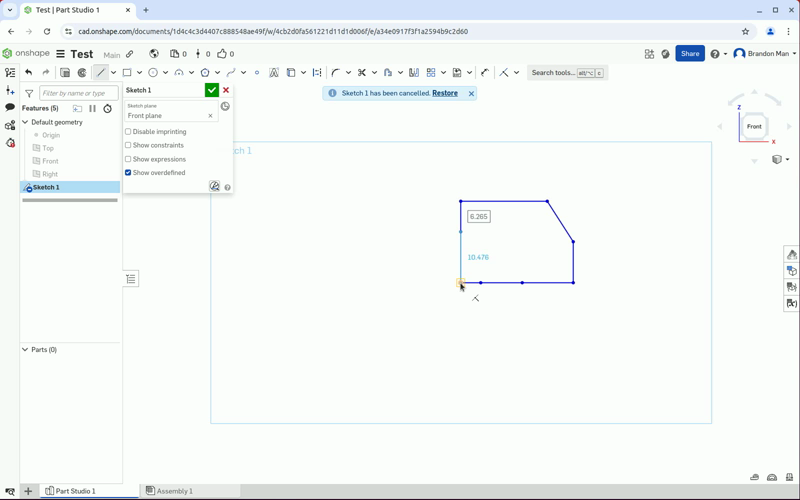
key(c)
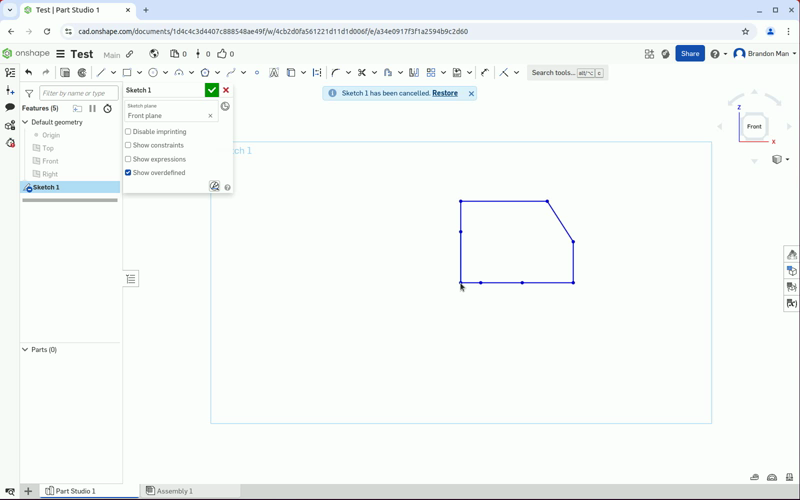
key_down(shift)
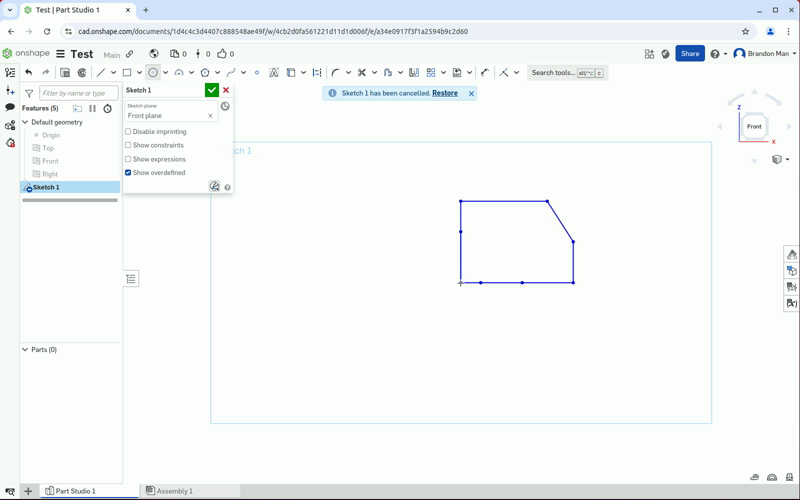
mouse_move(480, 231)
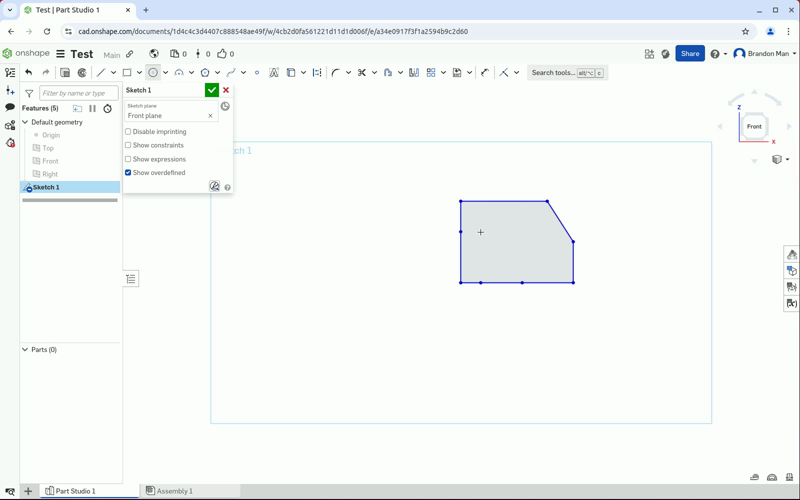
click(480, 231)
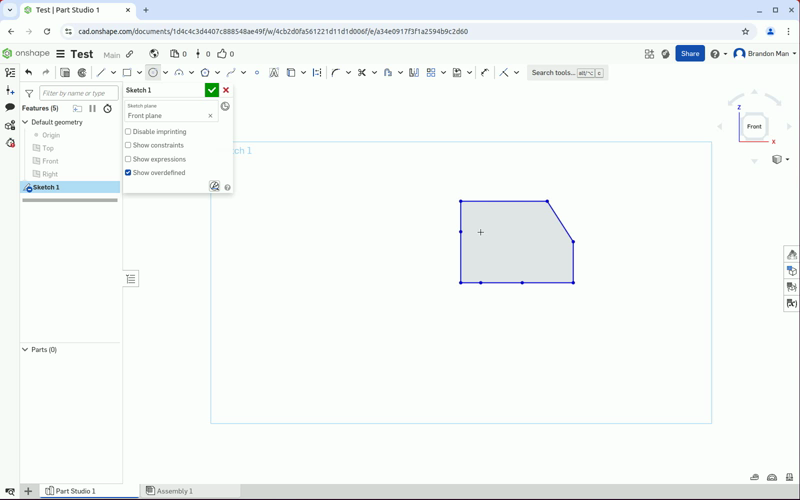
key_up(shift)
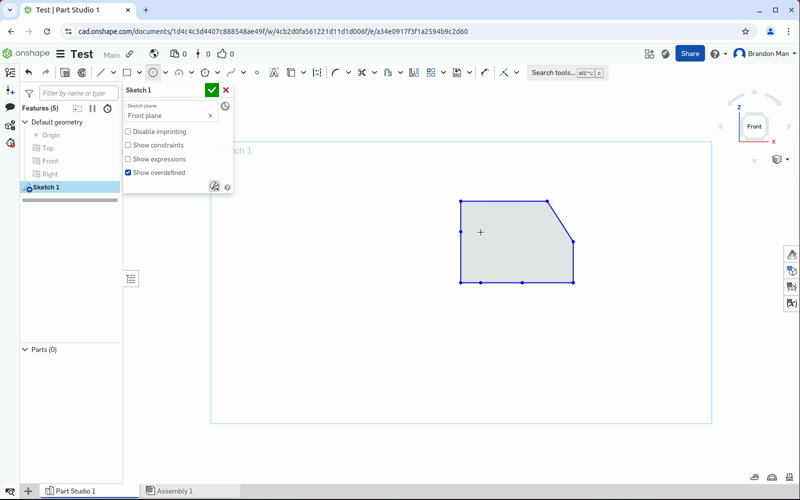
mouse_move(491, 231)
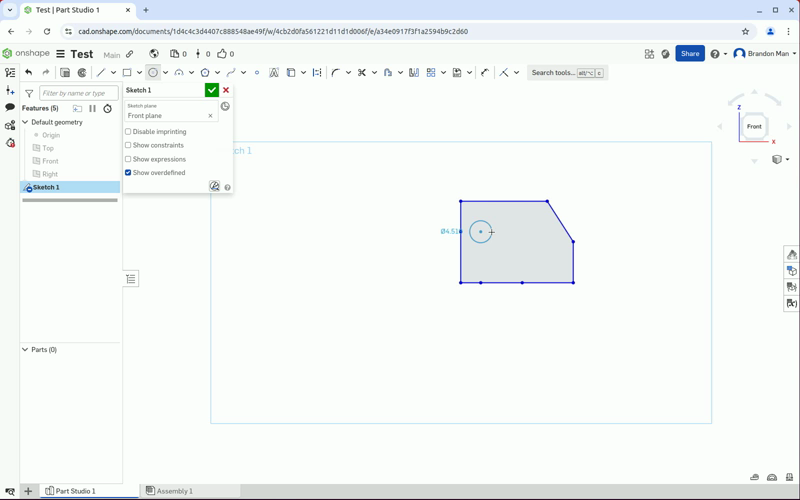
click(491, 231)
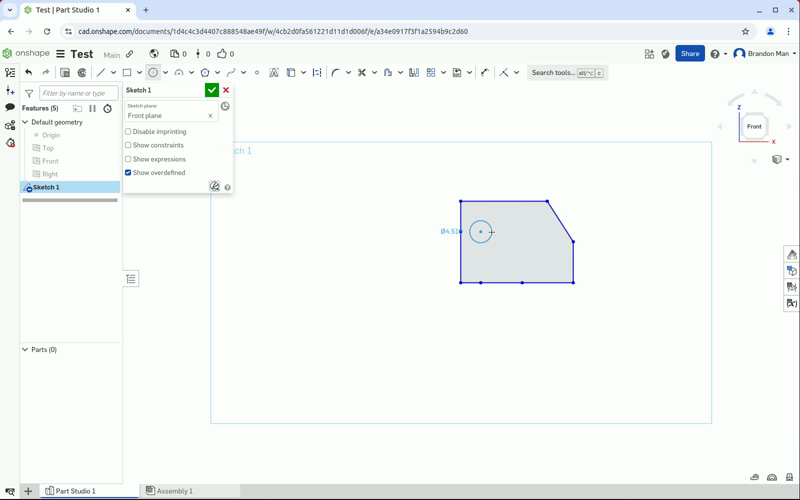
key(esc)
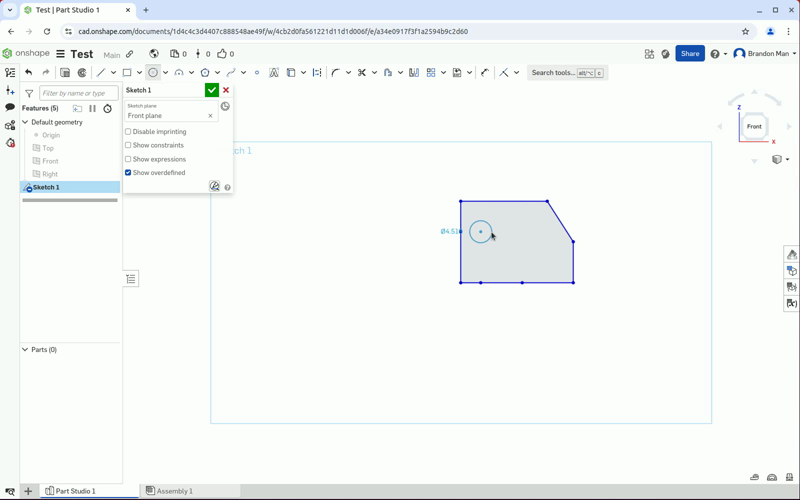
key(c)
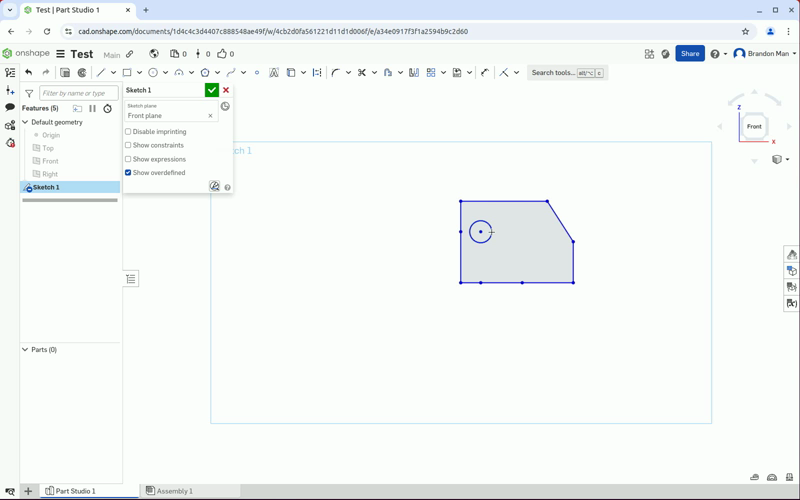
key_down(shift)
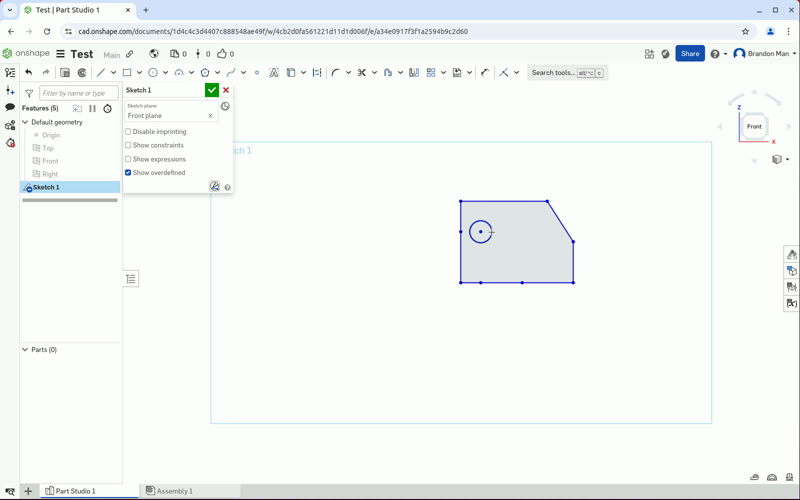
mouse_move(522, 252)
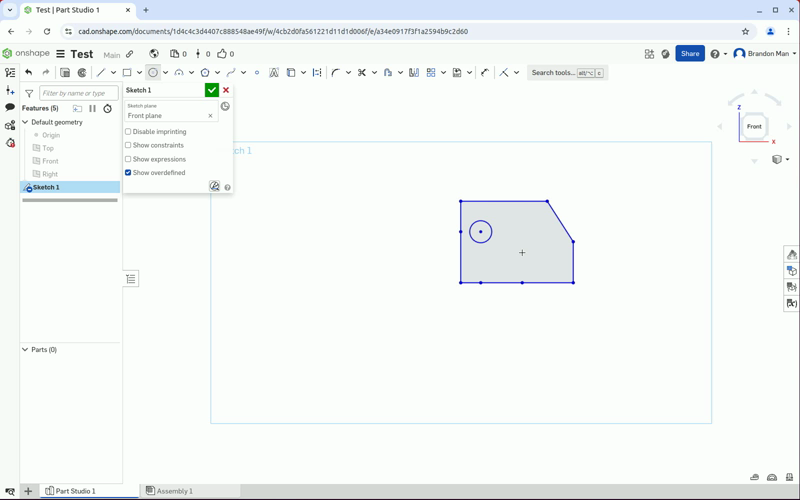
click(522, 252)
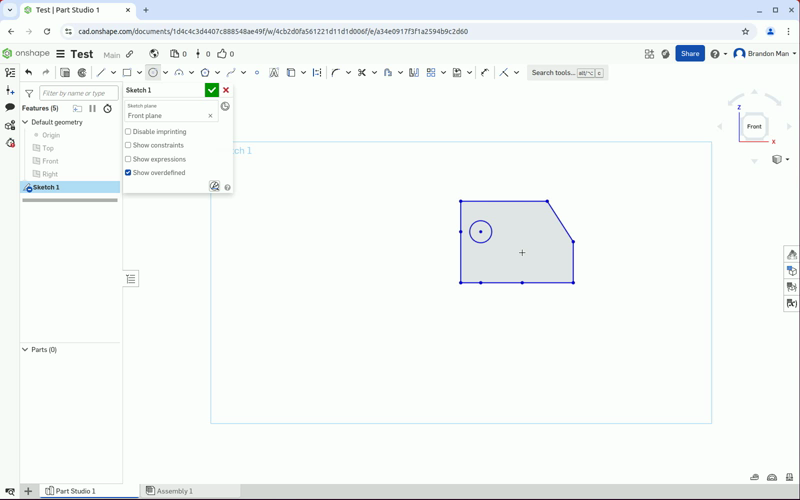
key_up(shift)
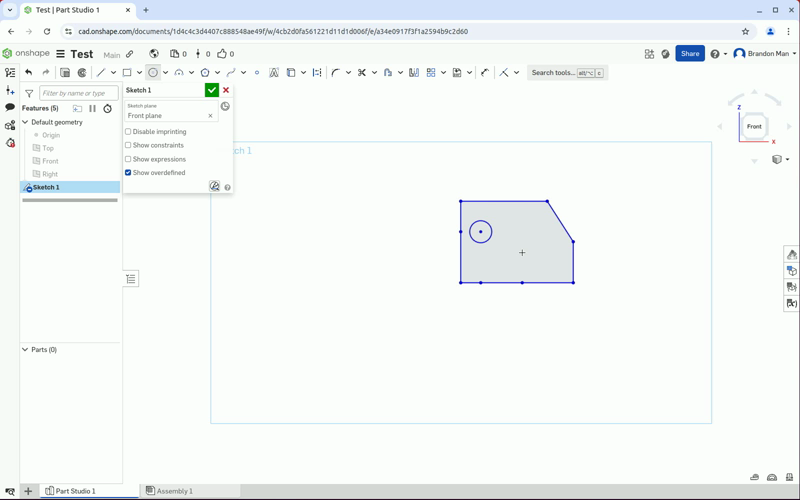
mouse_move(542, 252)
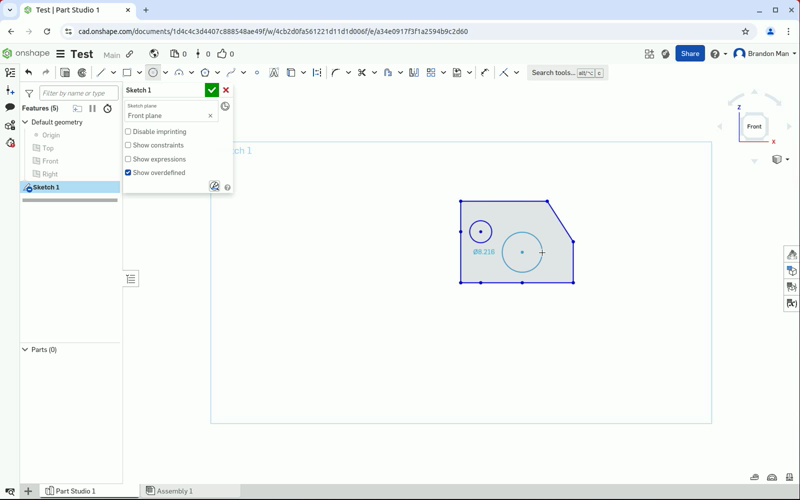
click(542, 252)
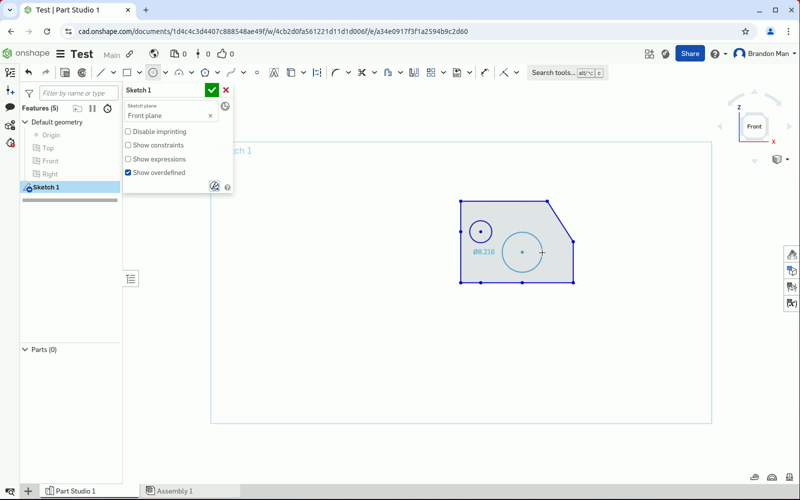
key(esc)
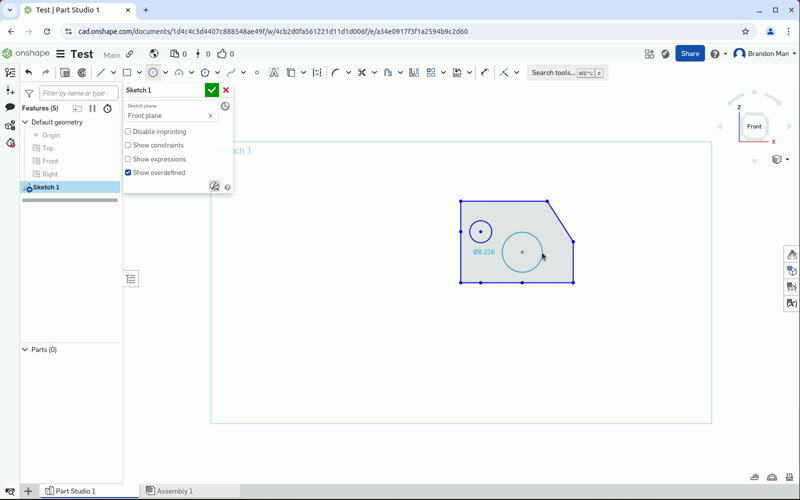
mouse_move(505, 275)
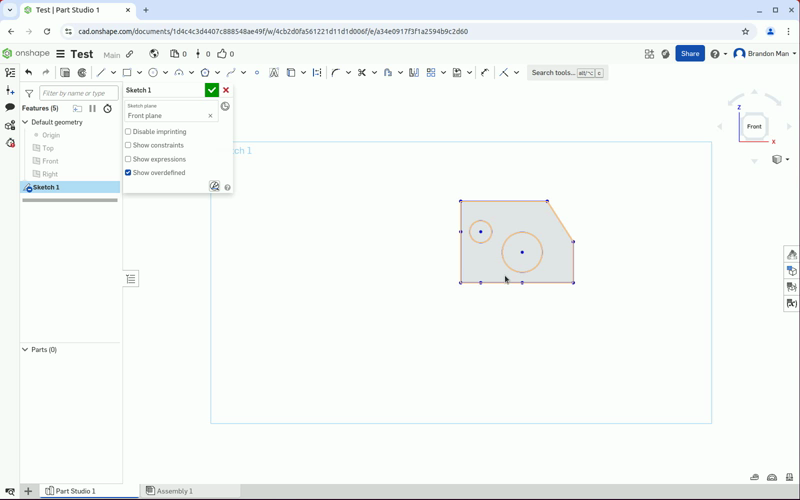
click(505, 275)
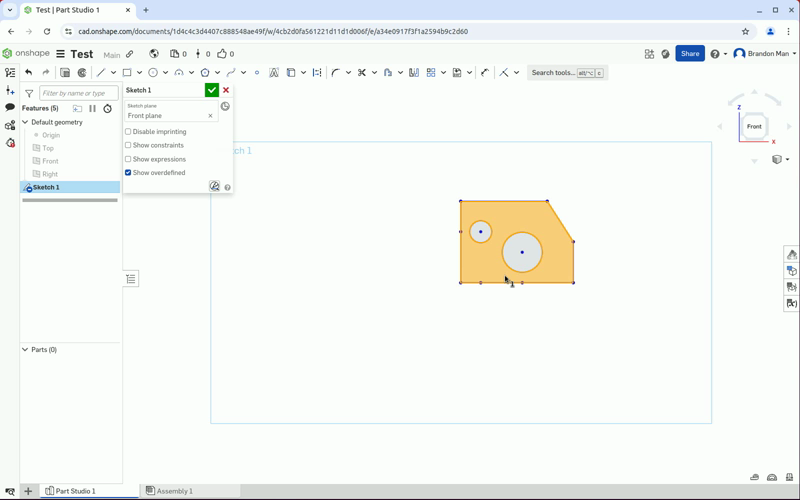
mouse_move(73, 352)
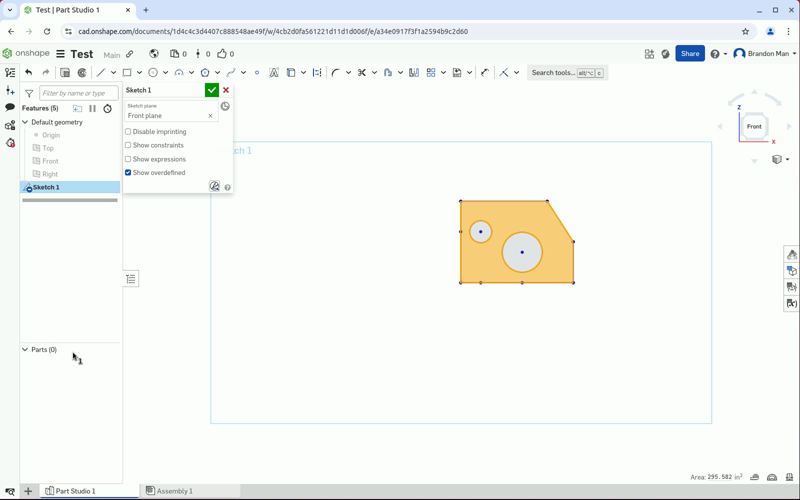
key(shift+y)
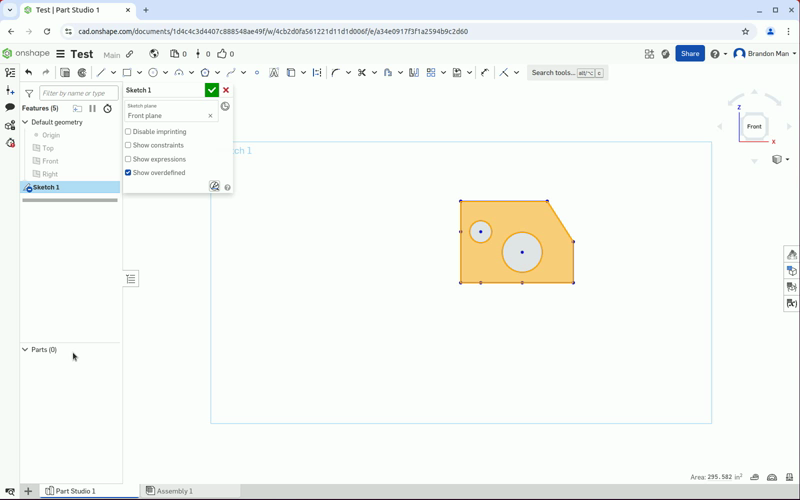
key(shift+e)
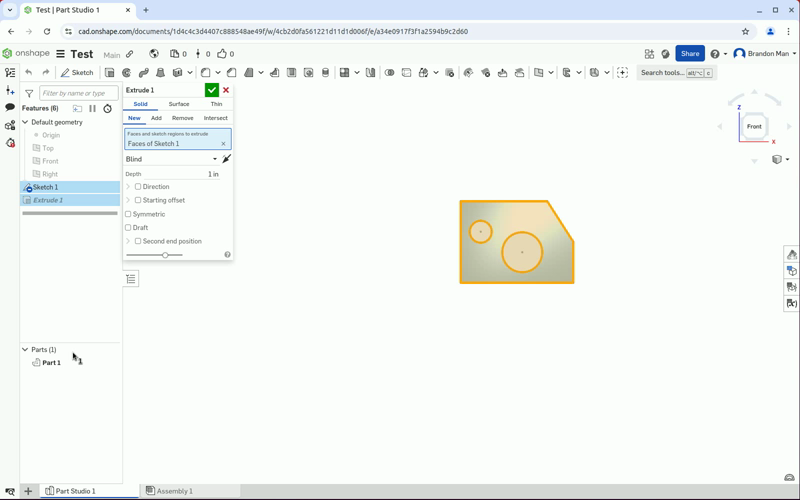
mouse_move(143, 106)
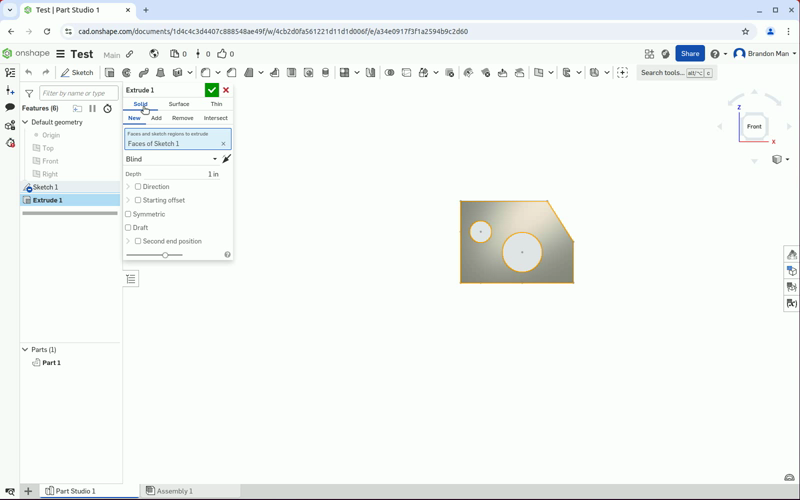
click(143, 106)
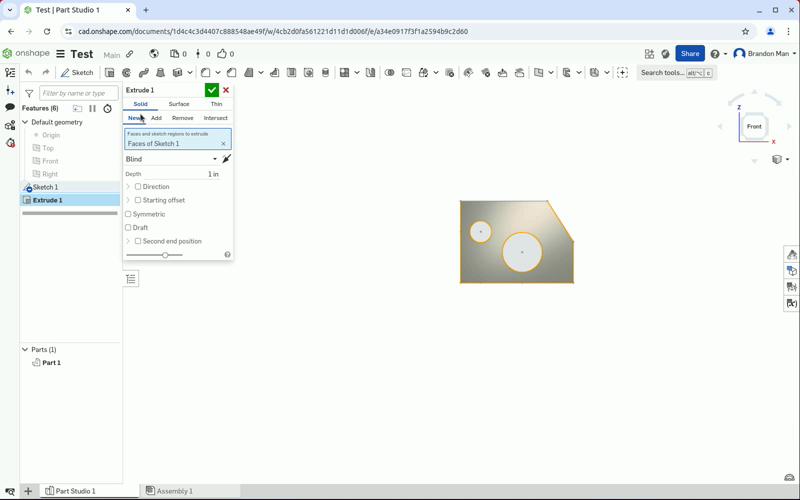
mouse_move(137, 120)
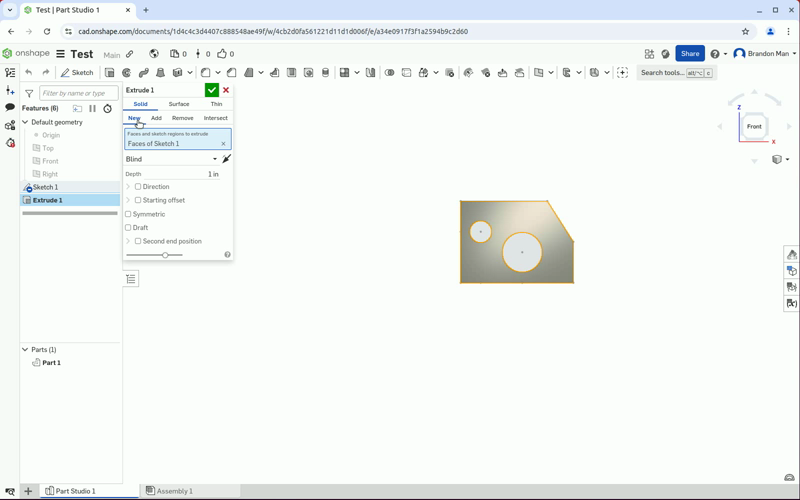
click(137, 120)
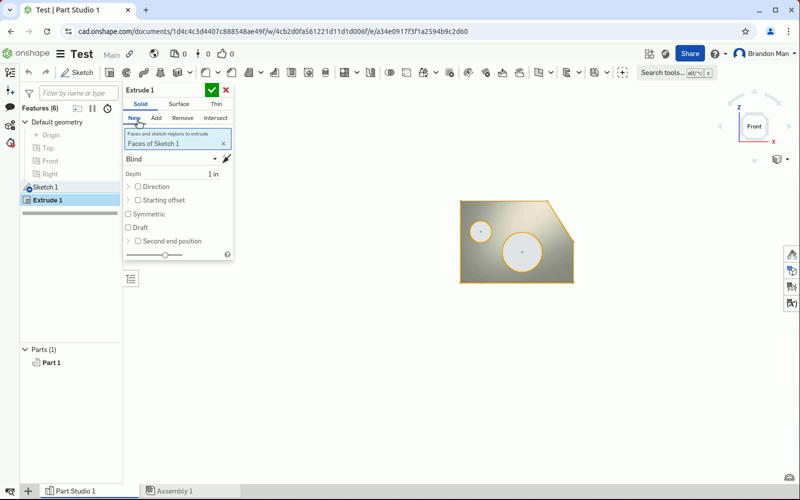
key(tab, 4)
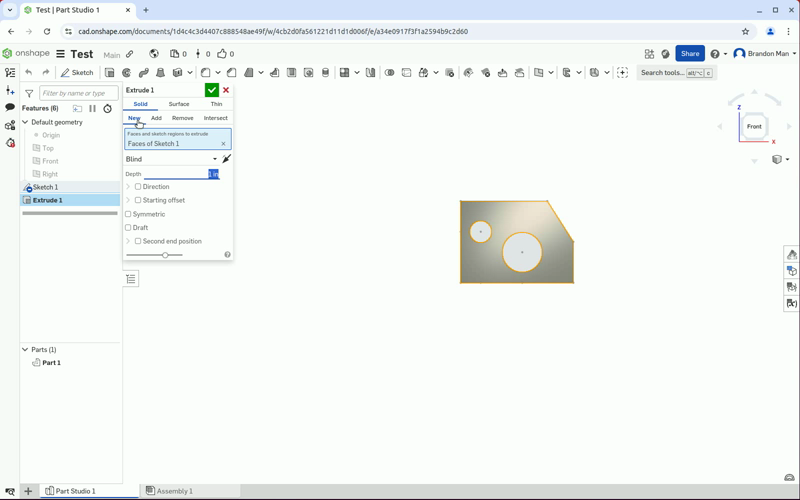
text(-0.963)
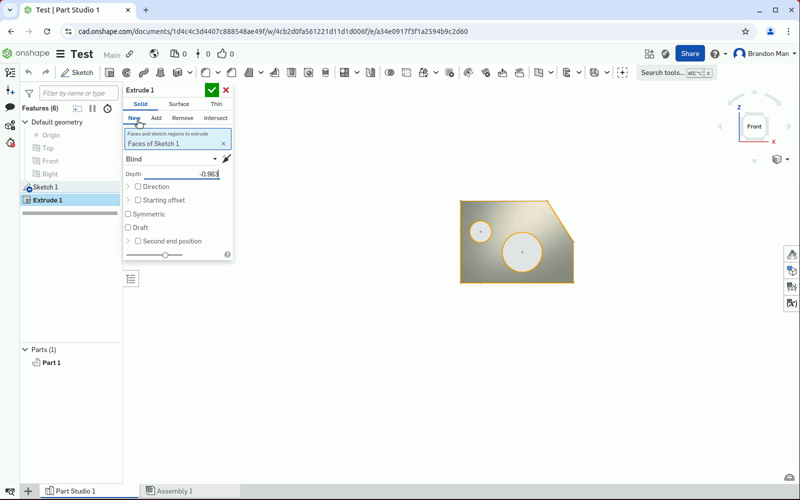
key(enter)
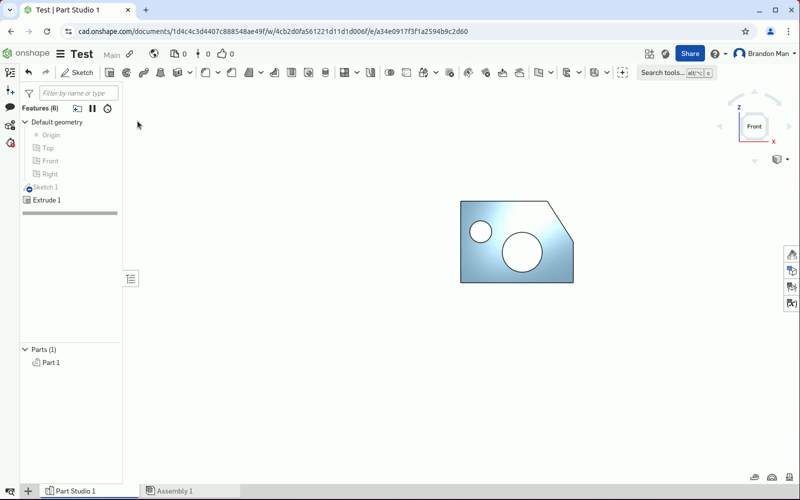
key(shift+h)
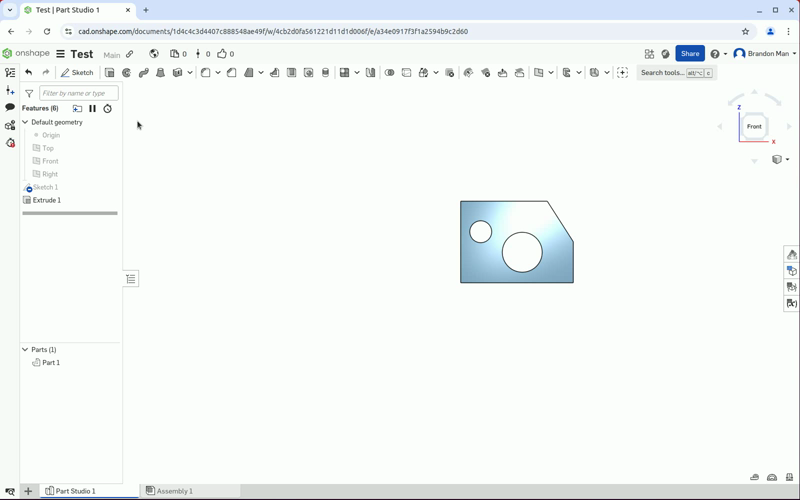
key(shift+h)
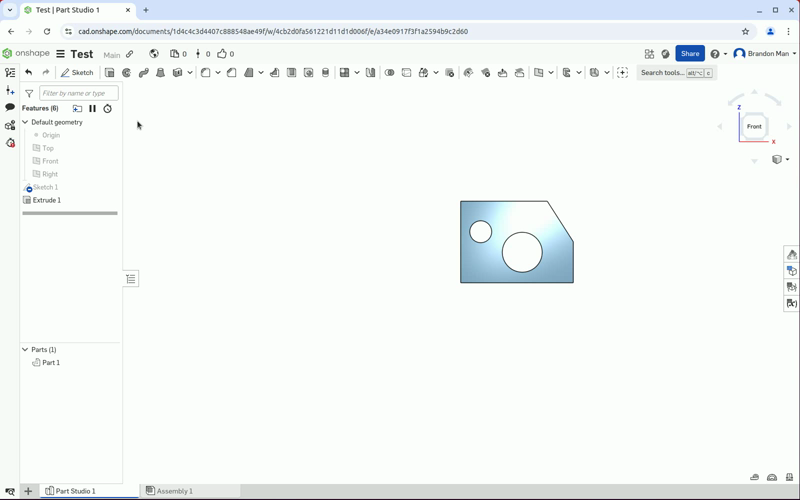
mouse_move(73, 189)
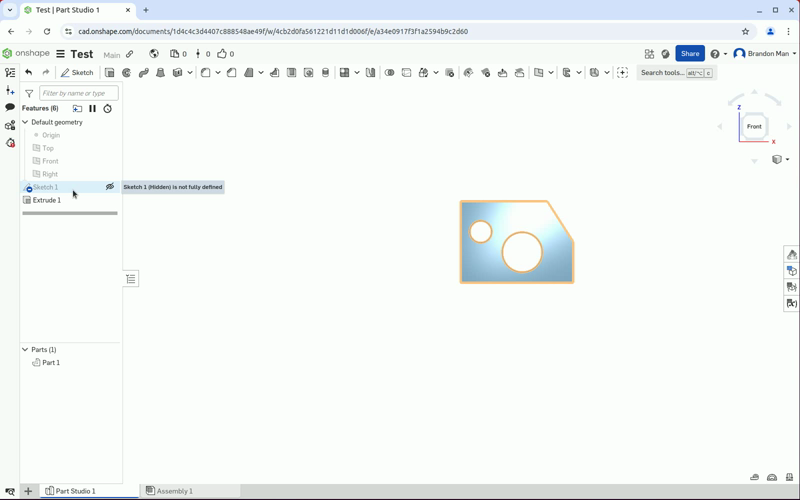
click(73, 189)
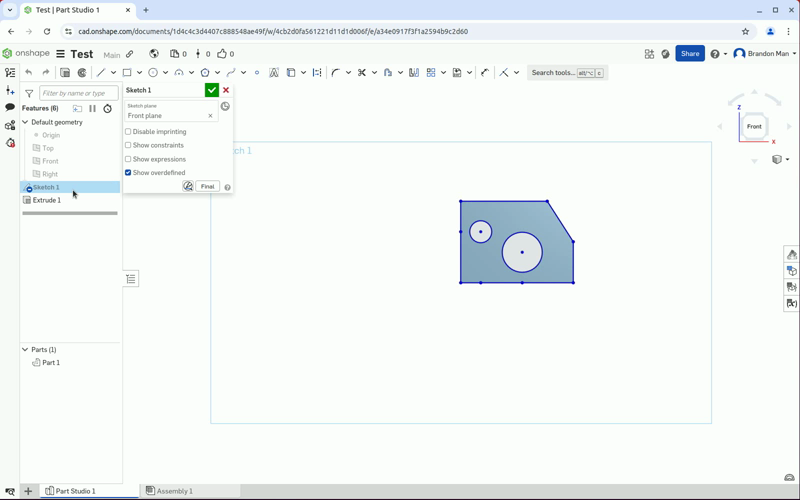
mouse_move(229, 92)
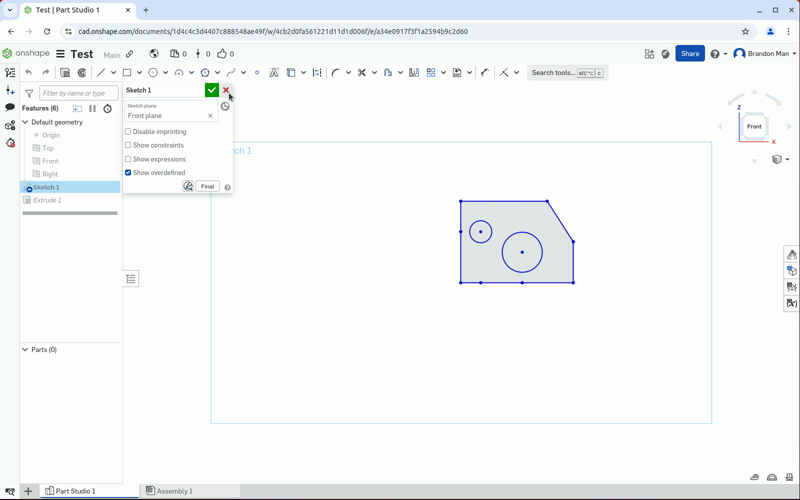
click(229, 92)
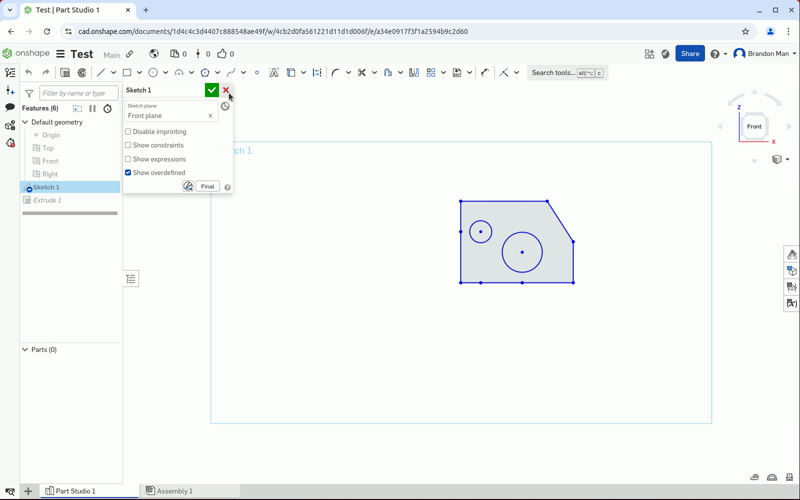
key(shift+s)
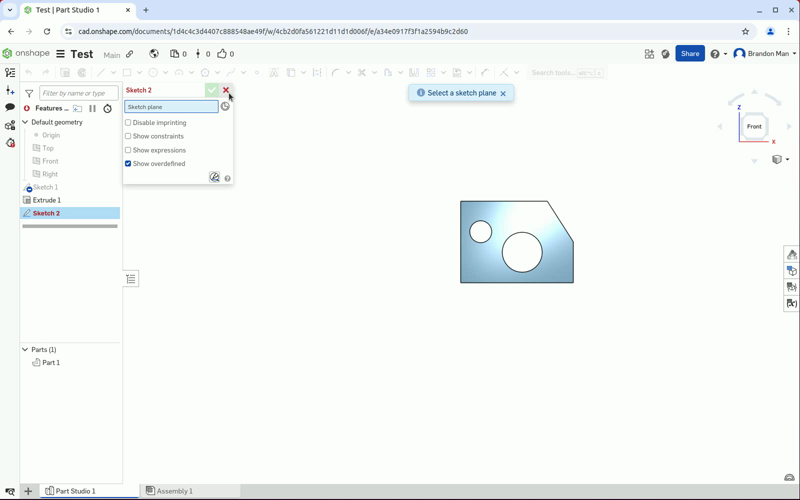
mouse_move(73, 163)
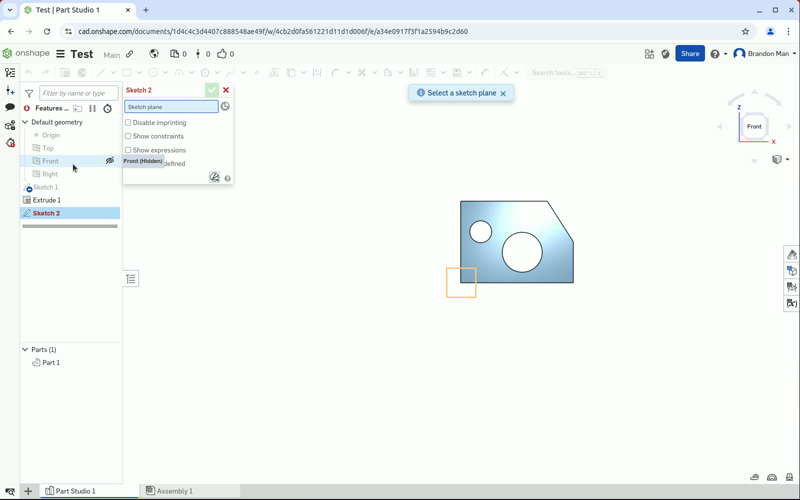
click(73, 163)
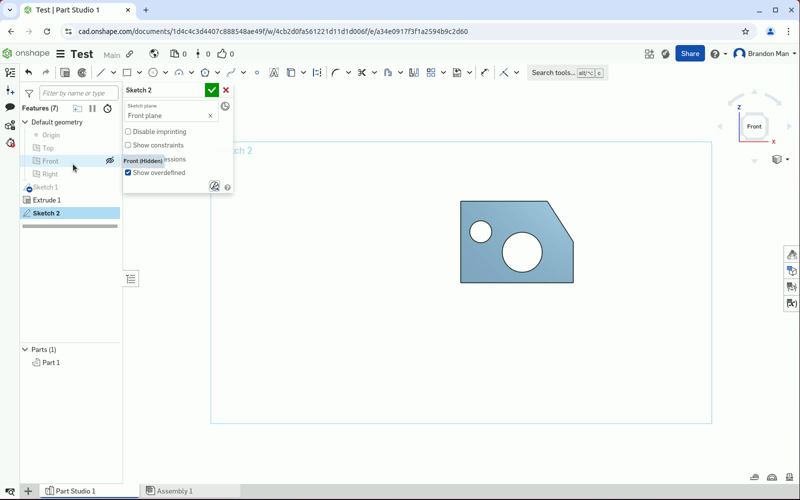
mouse_move(73, 352)
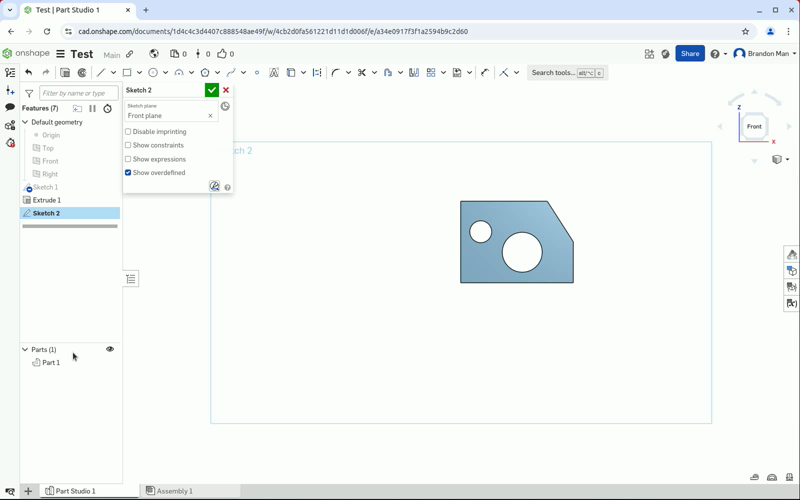
key(y)
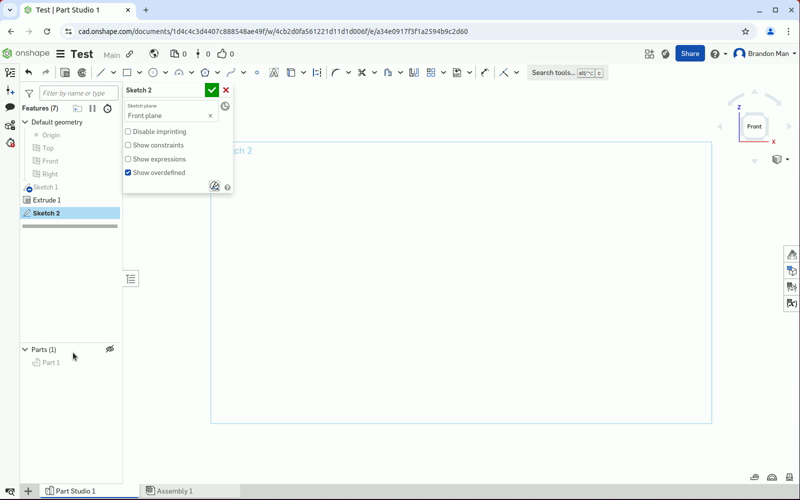
key(c)
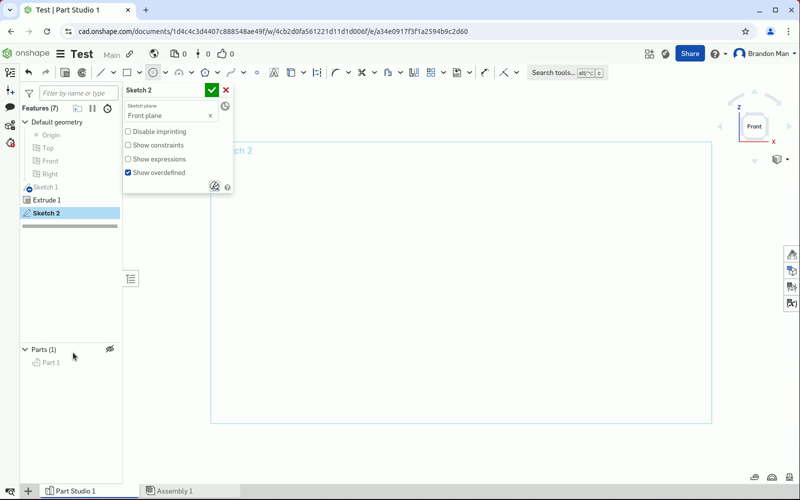
key_down(shift)
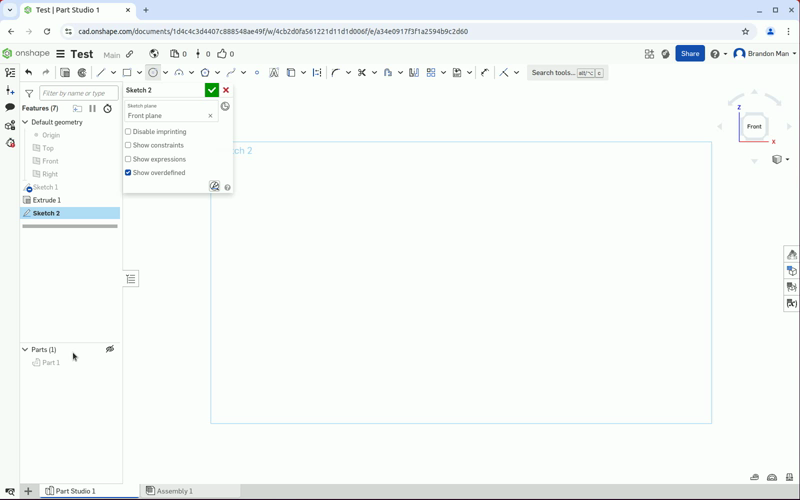
mouse_move(522, 252)
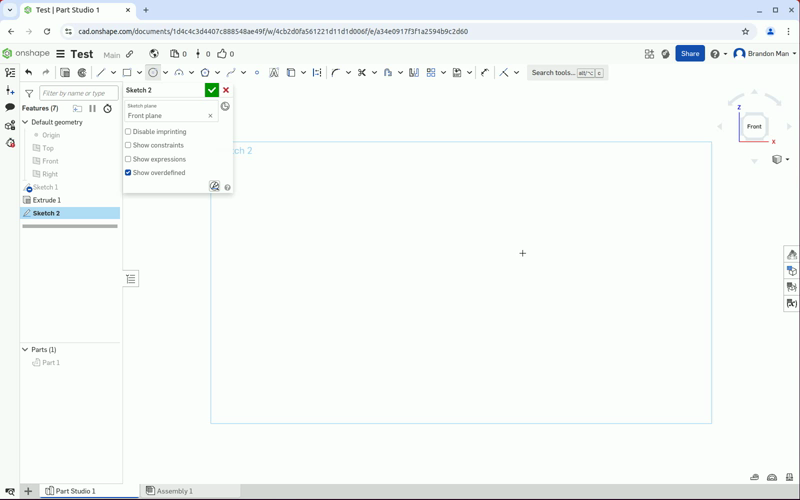
click(522, 252)
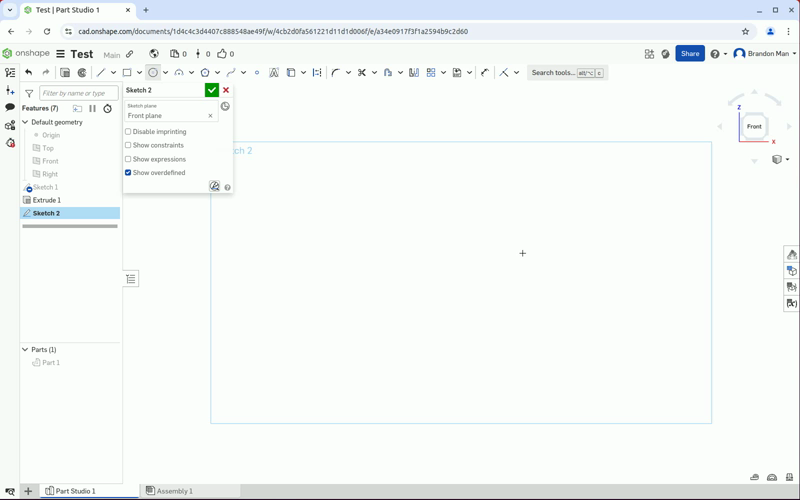
key_up(shift)
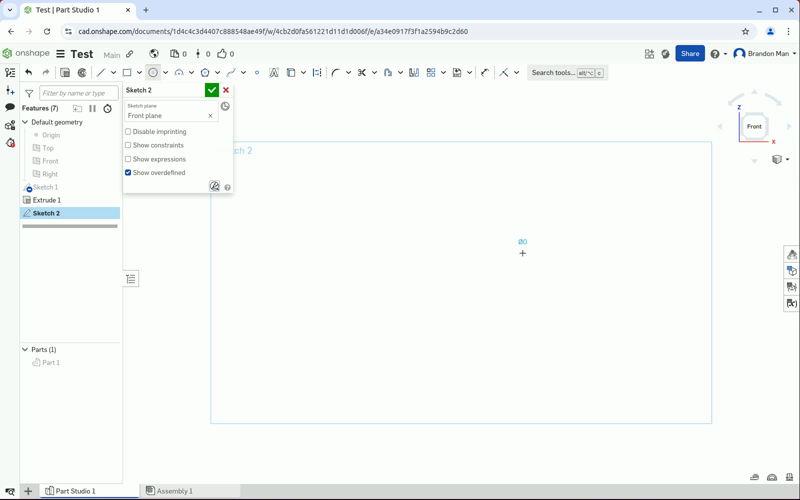
mouse_move(543, 252)
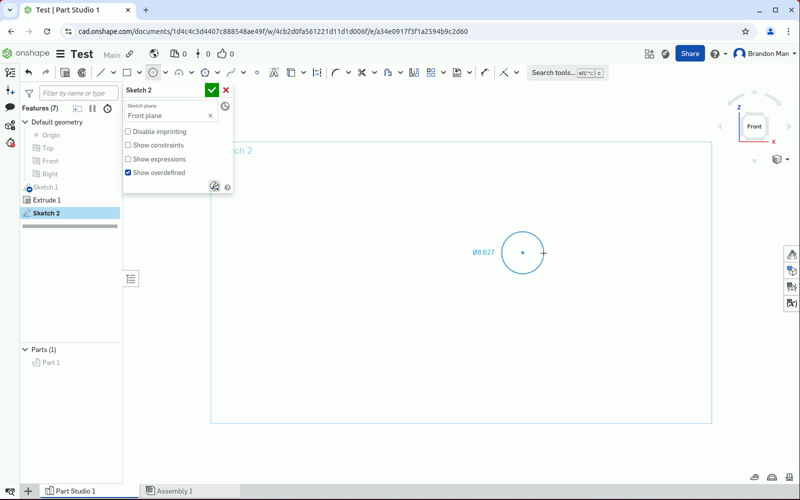
click(543, 252)
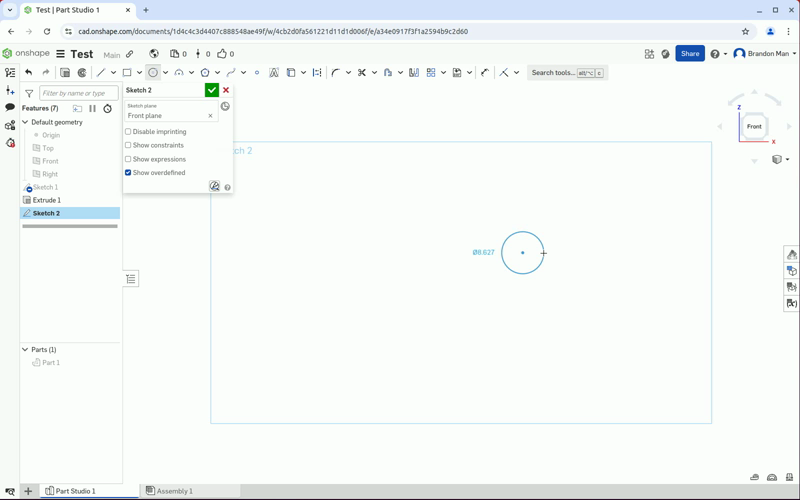
key(esc)
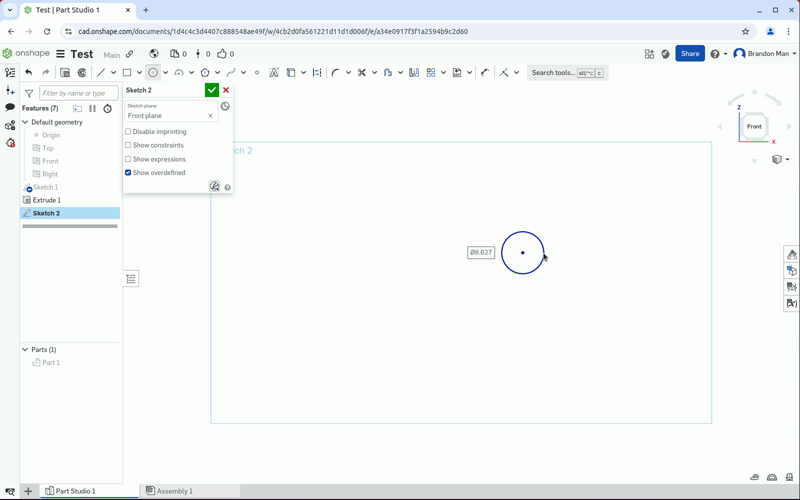
key(c)
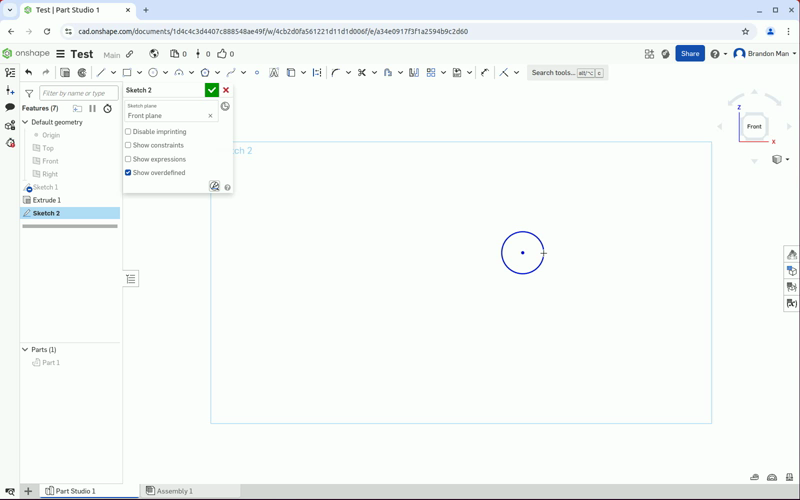
key_down(shift)
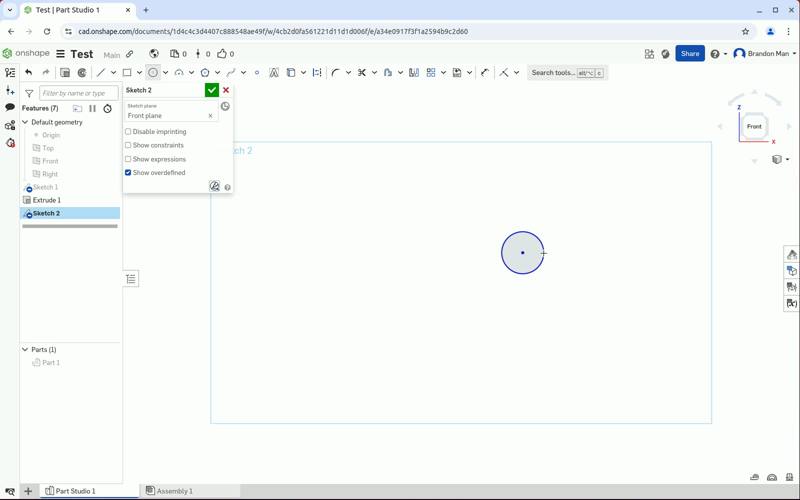
mouse_move(522, 252)
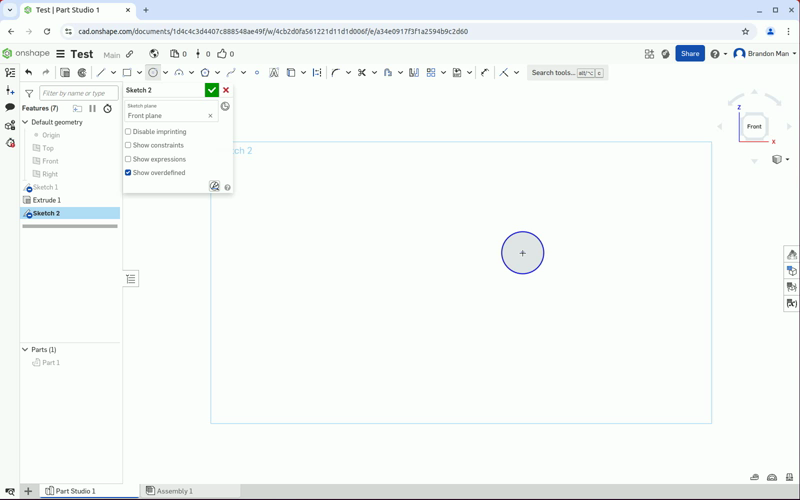
click(522, 252)
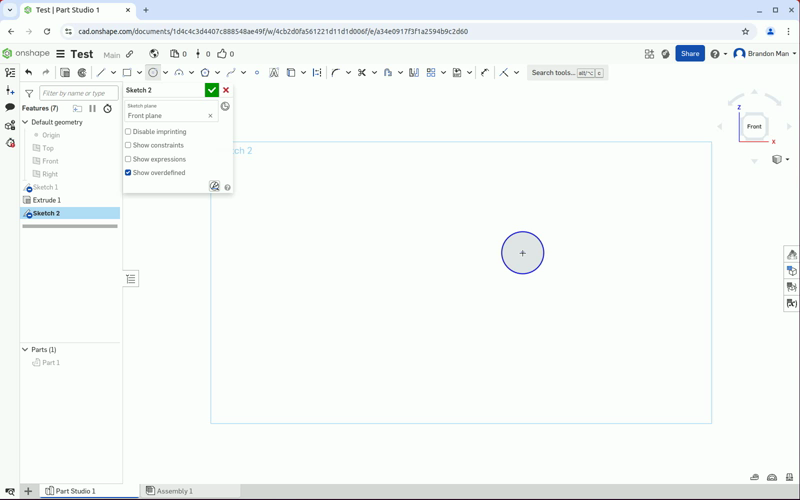
key_up(shift)
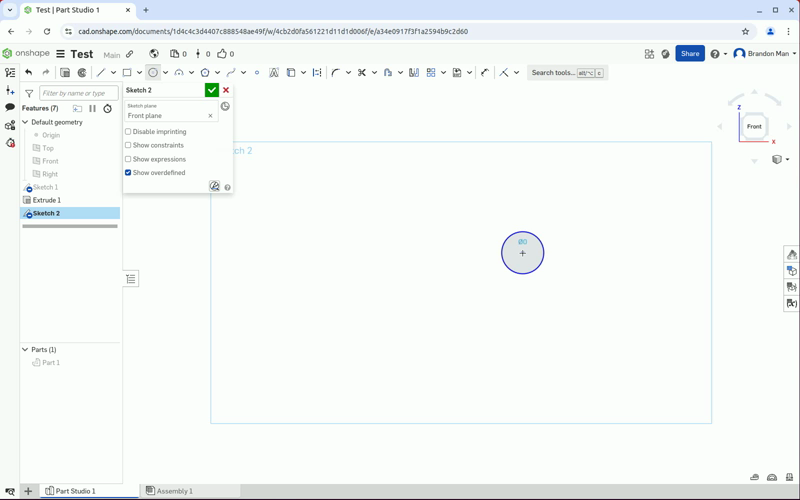
mouse_move(533, 252)
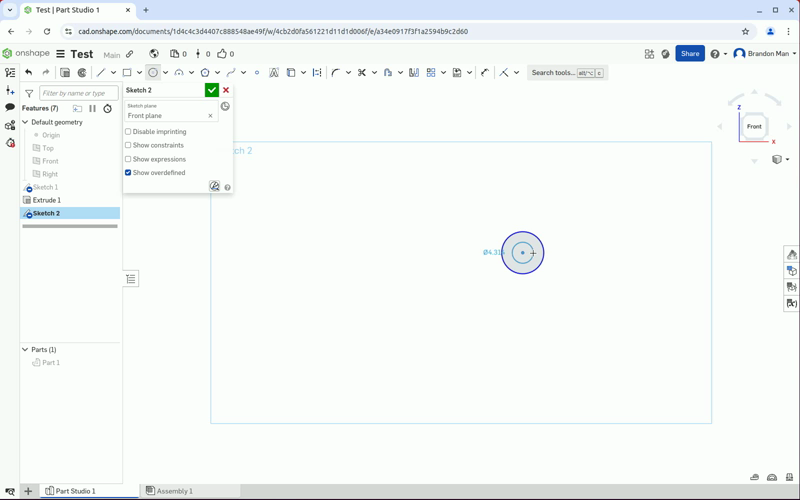
click(533, 252)
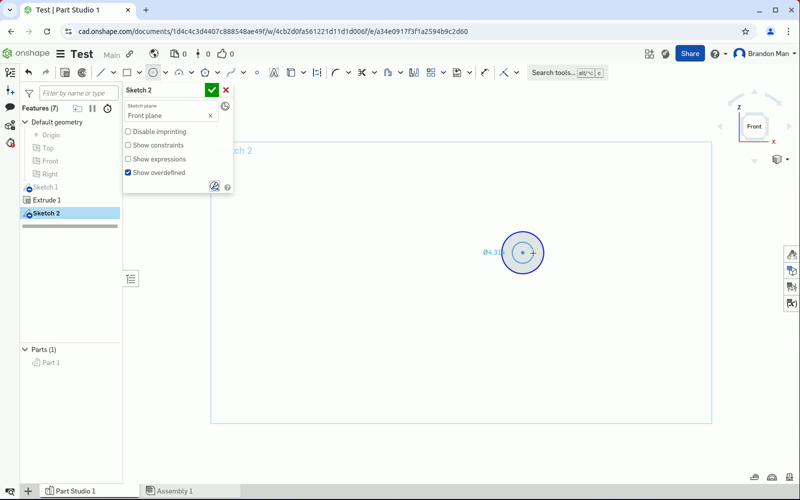
key(esc)
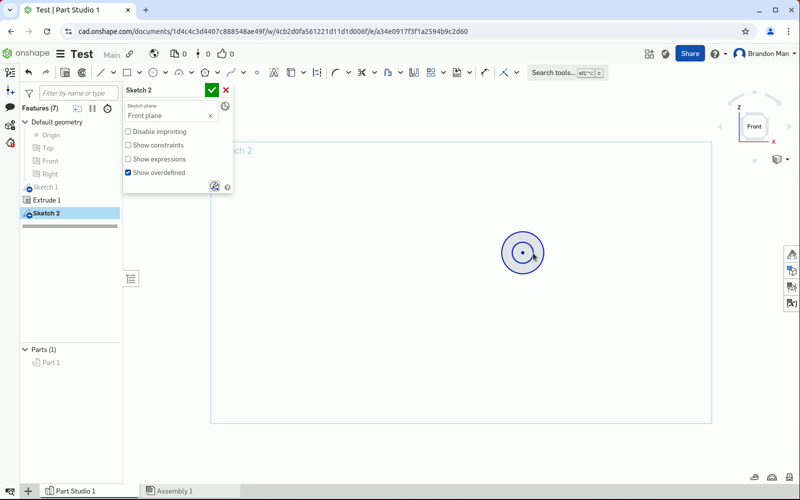
mouse_move(511, 266)
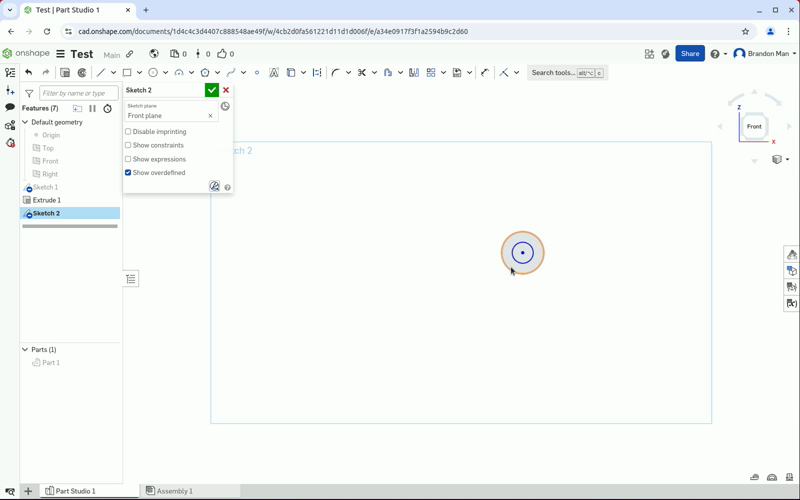
scroll(6)
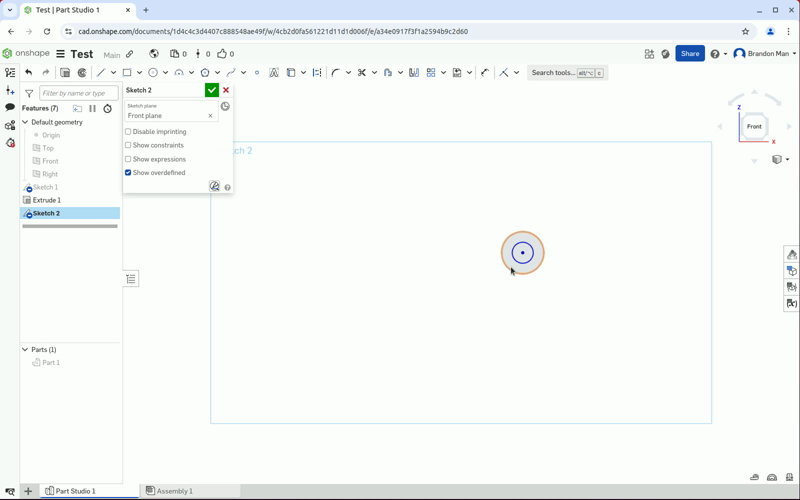
scroll(6)
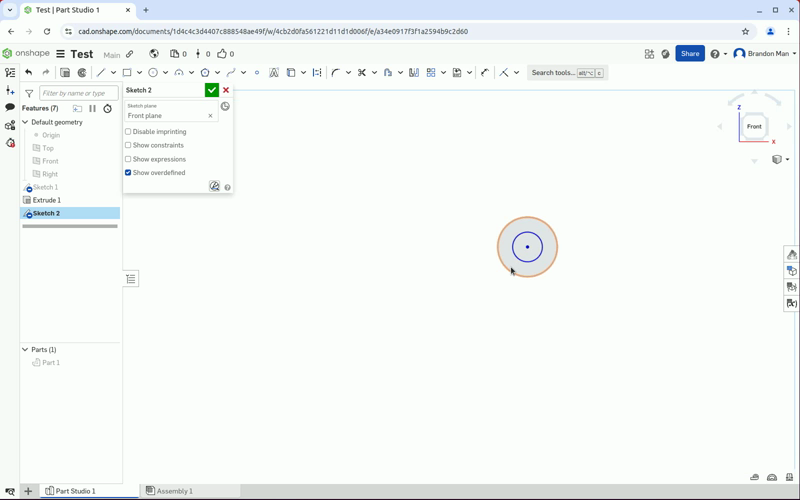
scroll(6)
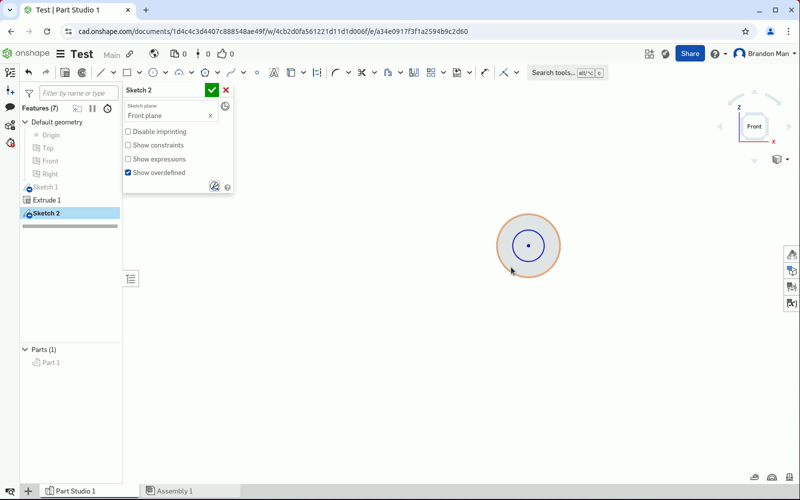
scroll(6)
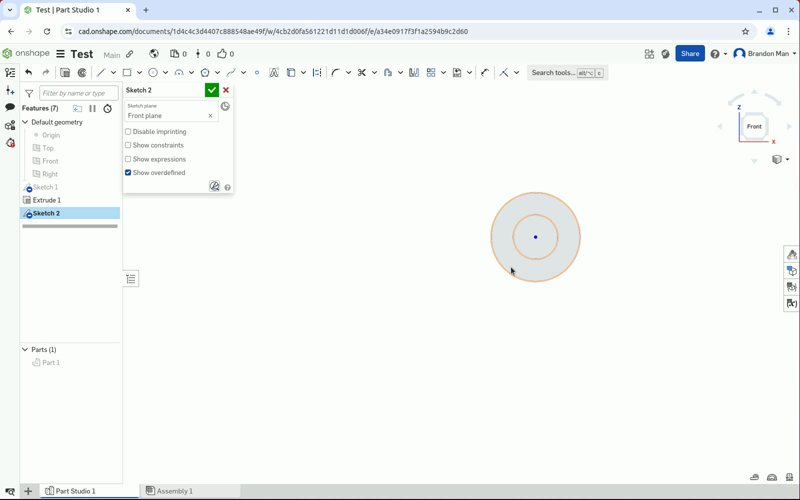
scroll(6)
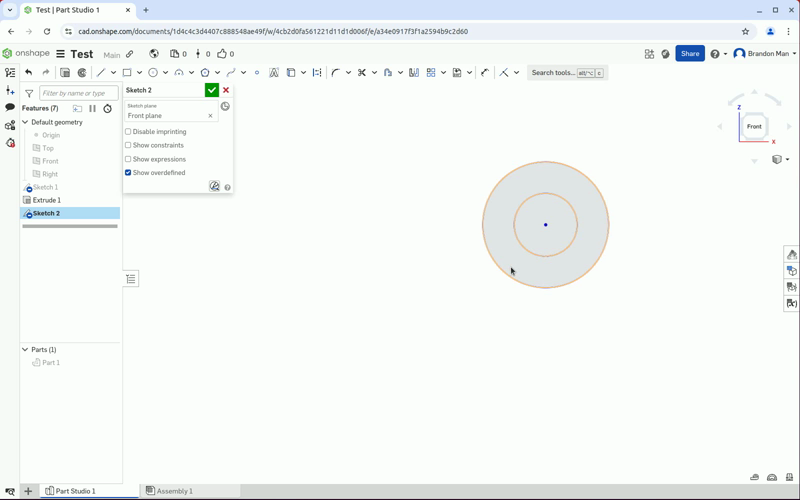
scroll(6)
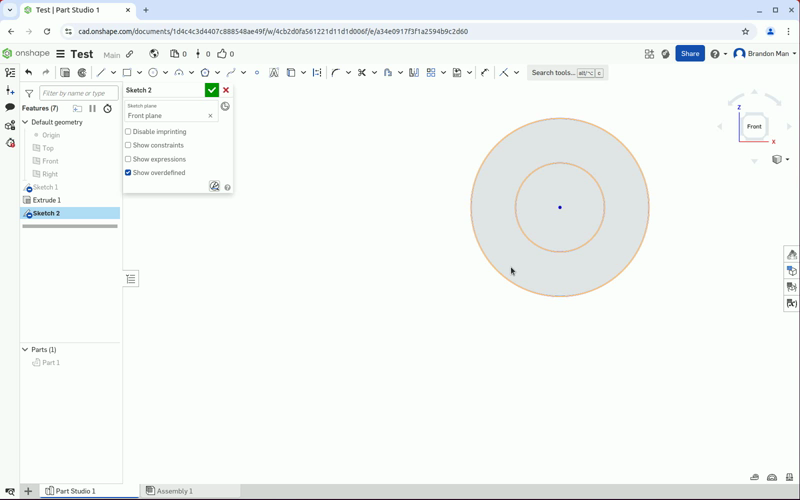
scroll(6)
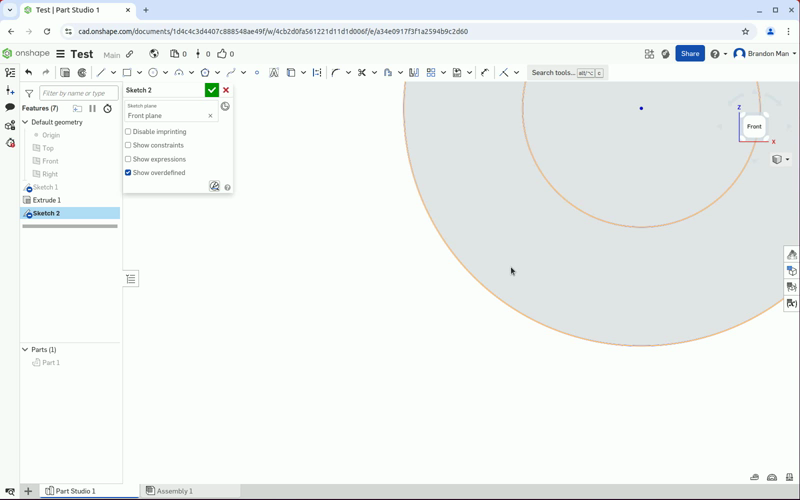
click(511, 266)
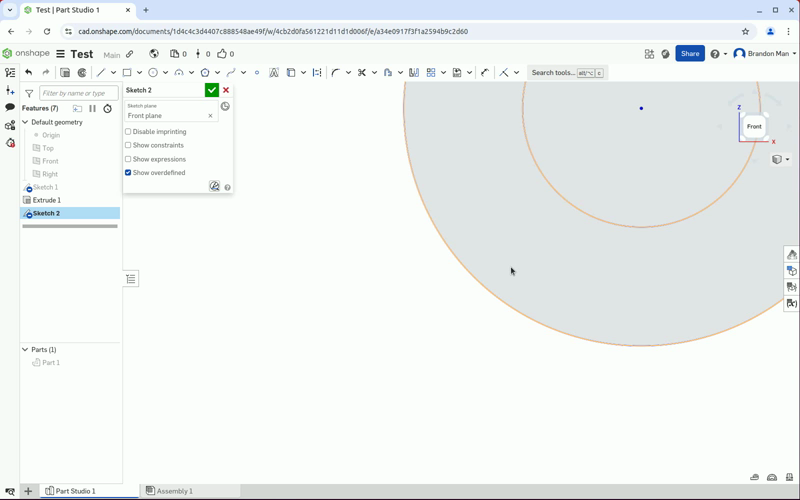
scroll(-6)
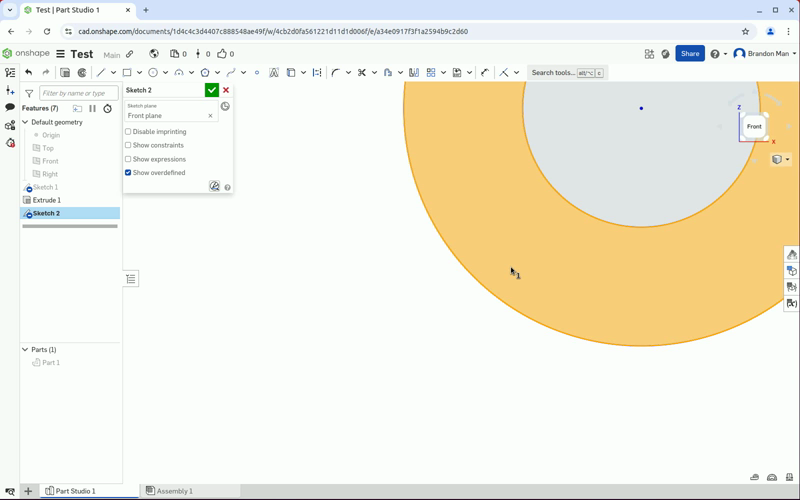
scroll(-6)
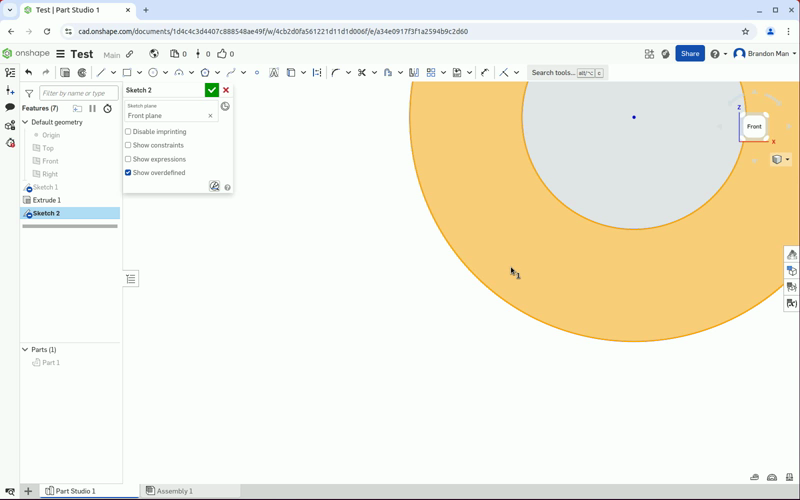
scroll(-6)
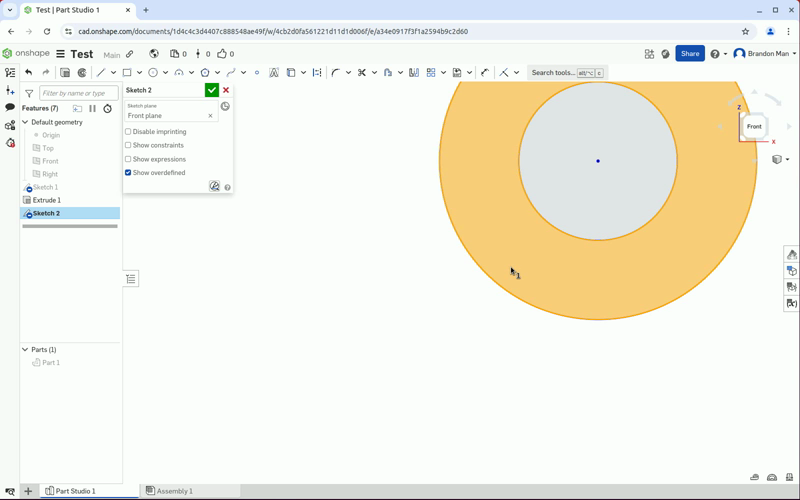
scroll(-6)
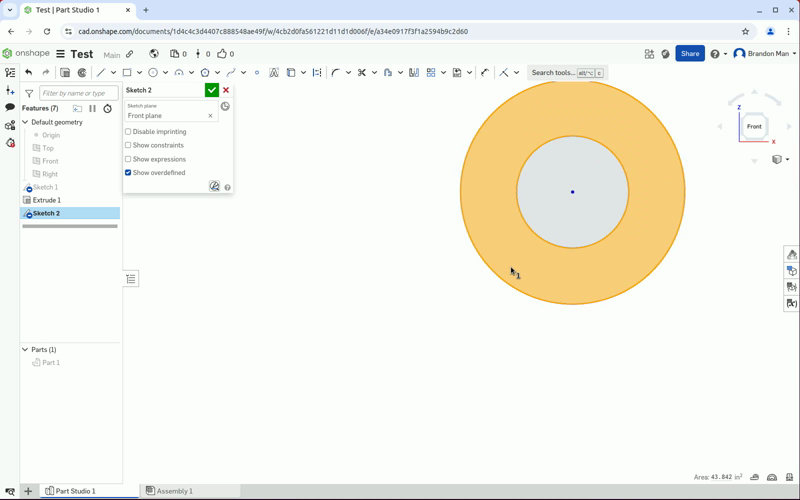
scroll(-6)
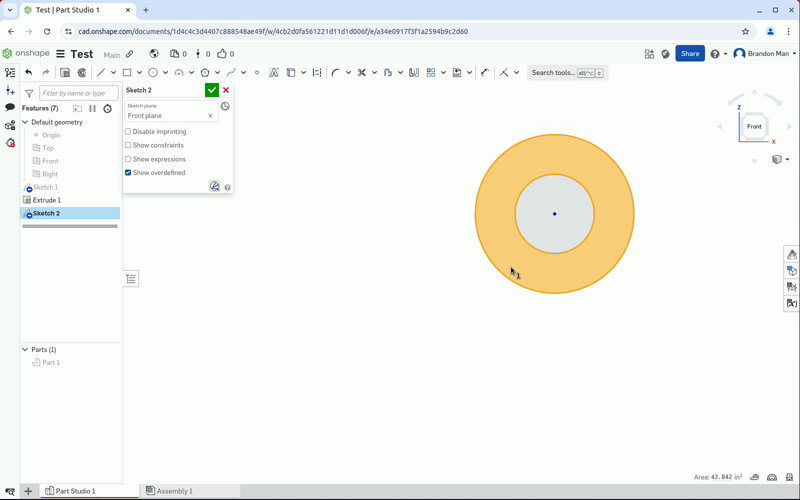
scroll(-6)
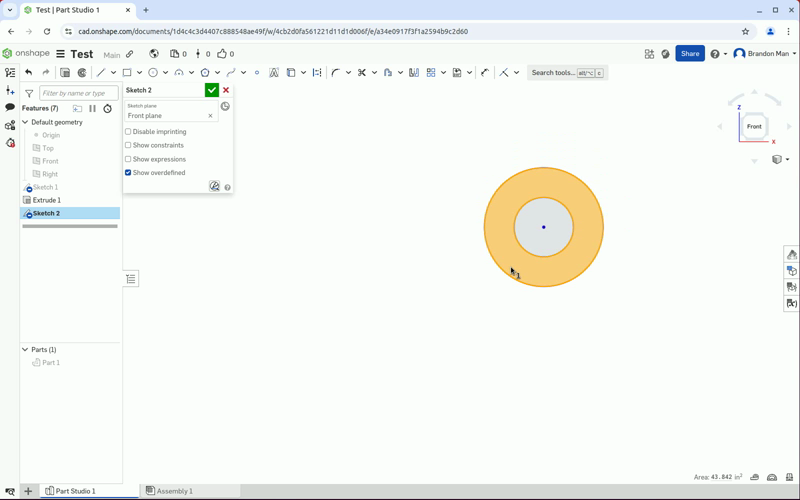
scroll(-6)
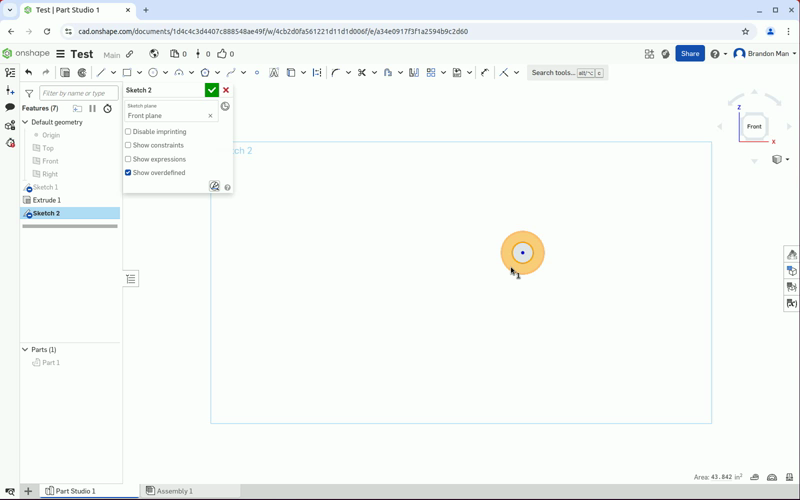
mouse_move(73, 352)
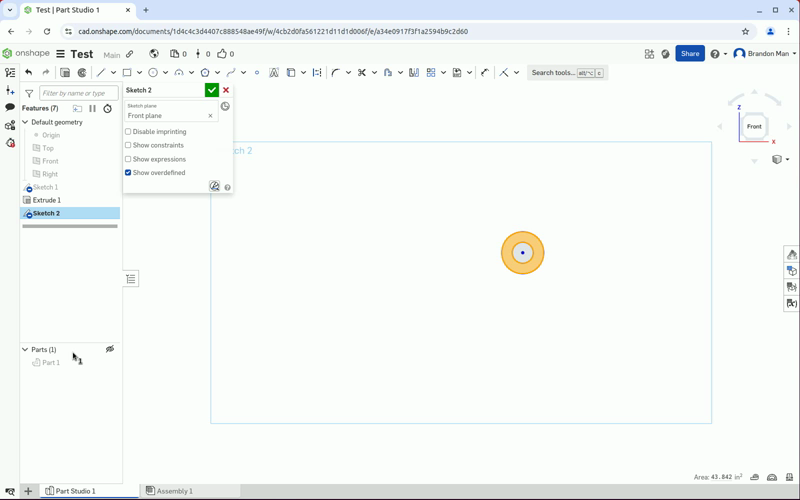
key(shift+y)
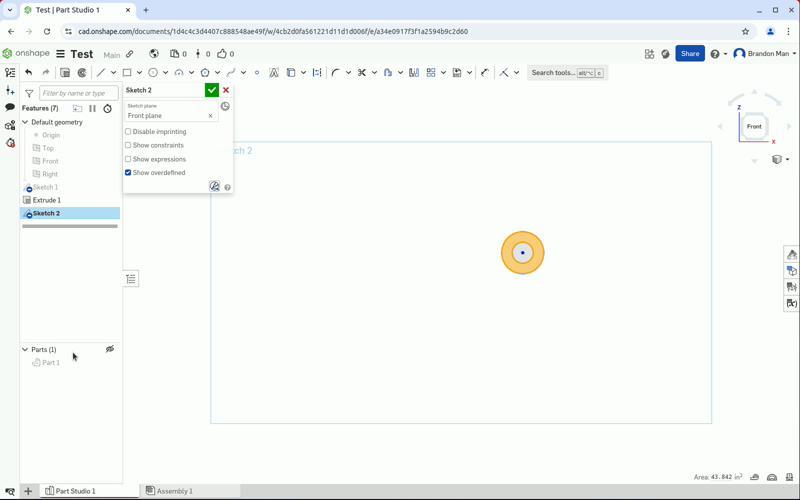
key(shift+e)
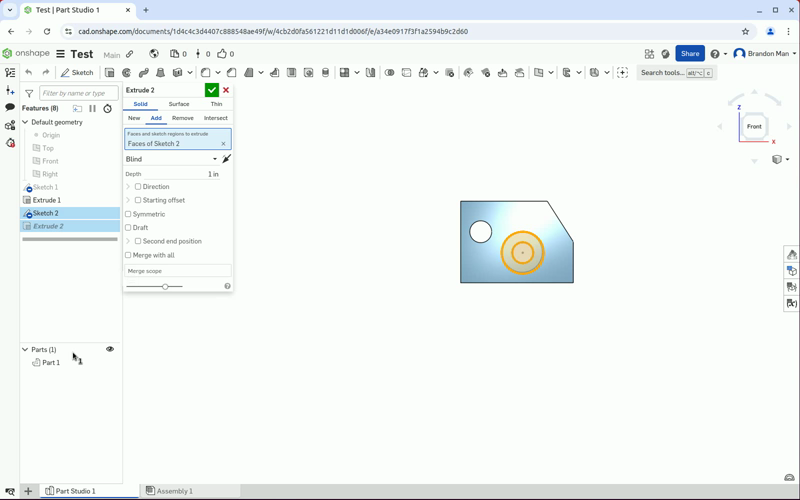
mouse_move(143, 106)
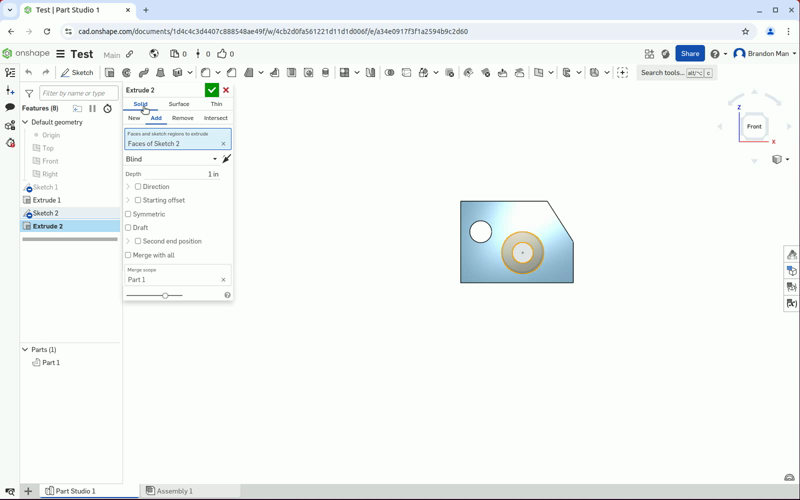
click(143, 106)
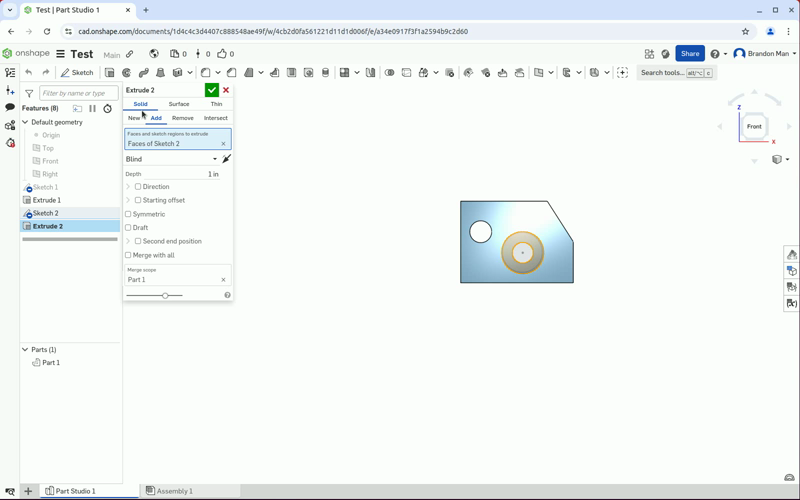
mouse_move(137, 120)
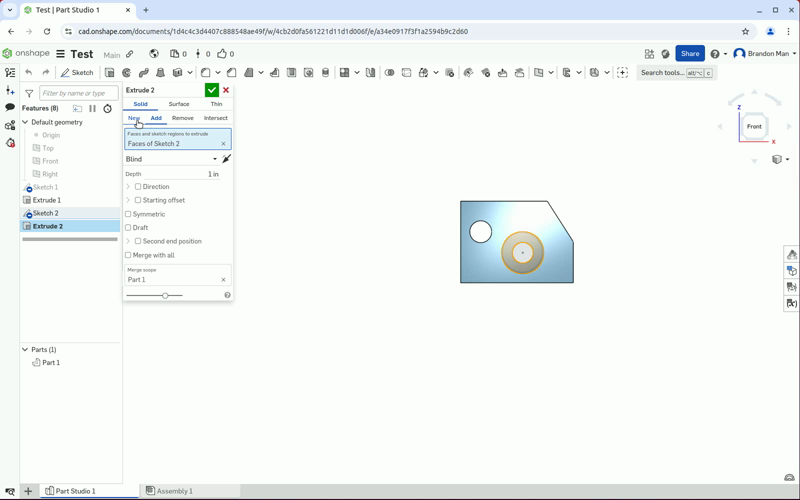
click(137, 120)
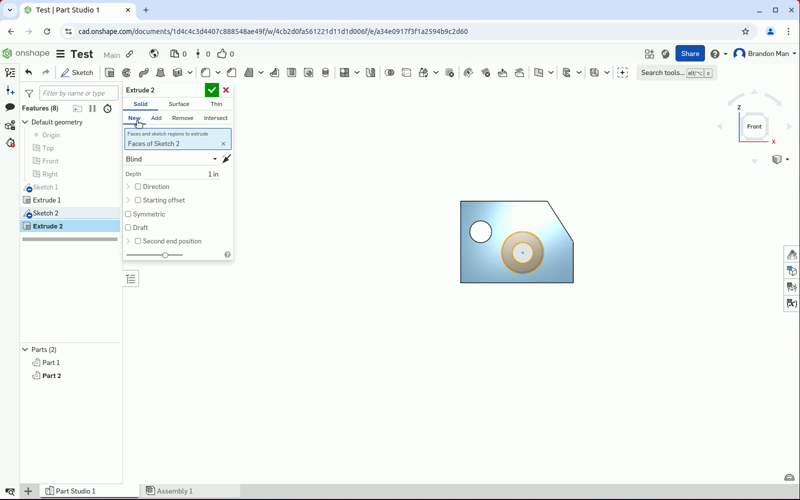
key(tab, 4)
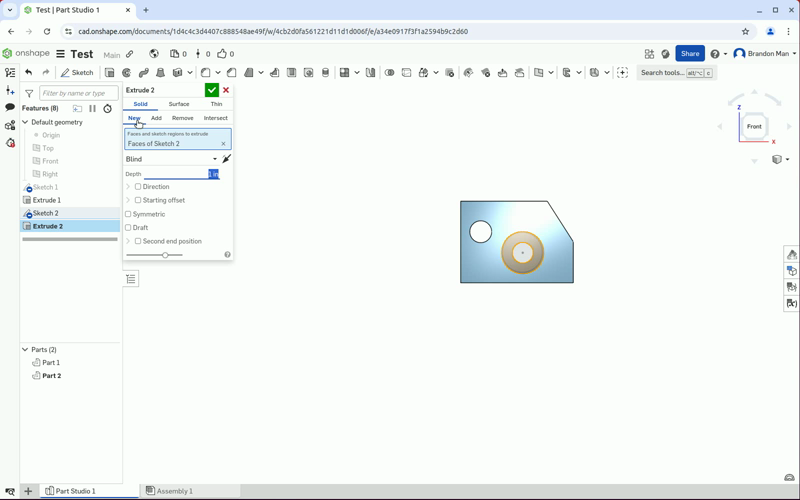
text(-0.963)
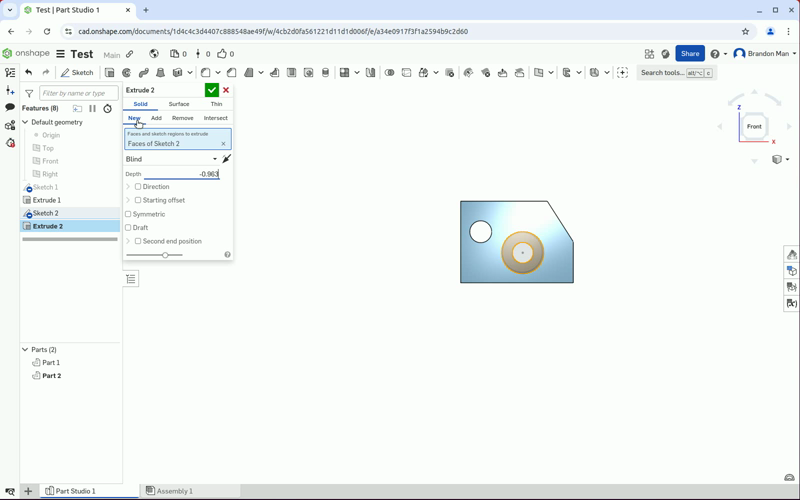
key(enter)
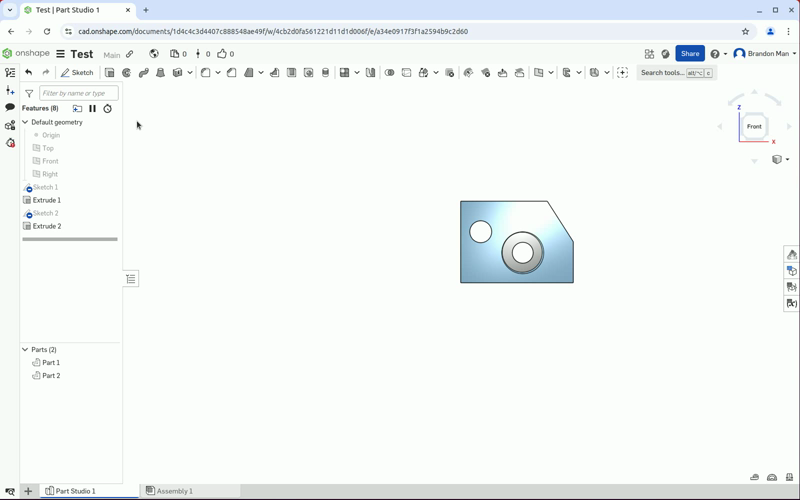
key(shift+h)
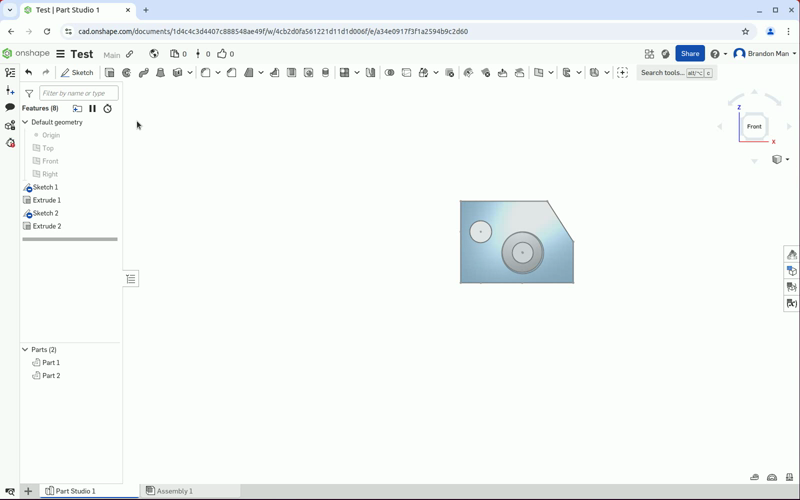
key(shift+h)
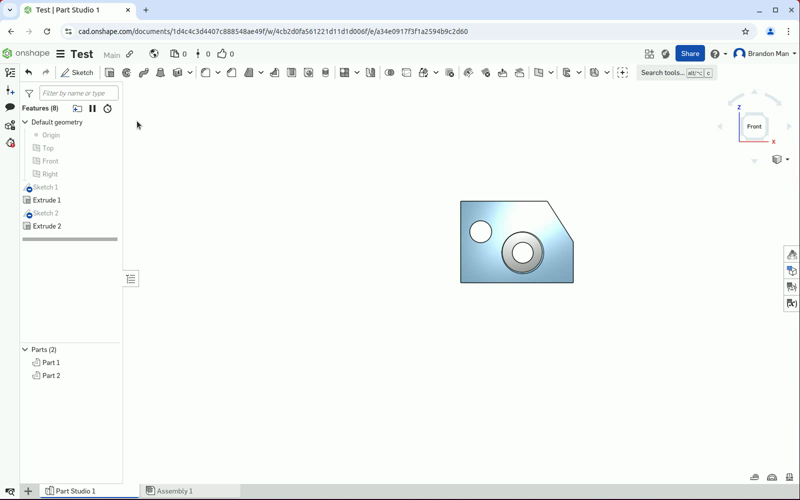
mouse_move(73, 189)
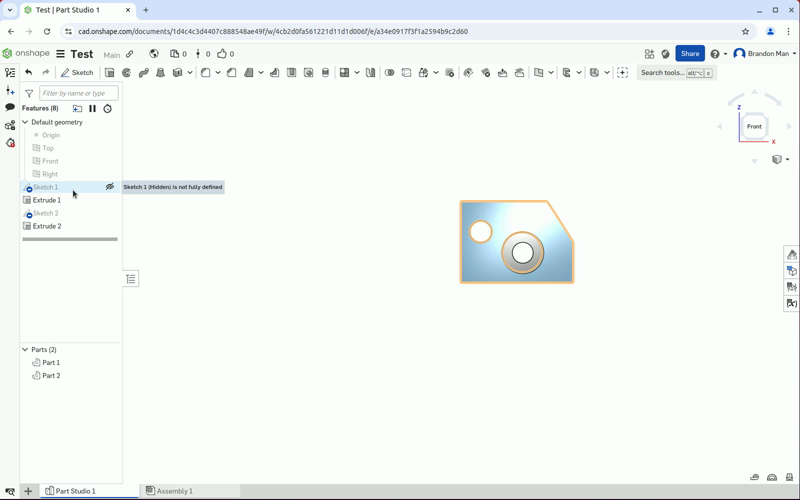
click(73, 189)
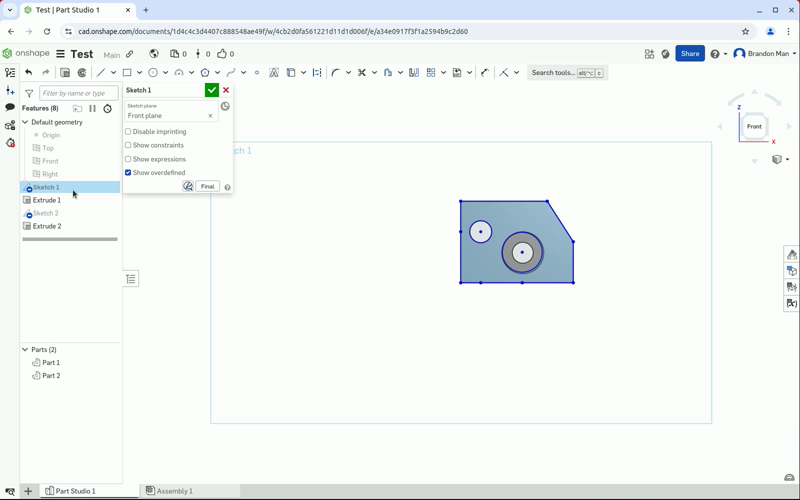
mouse_move(229, 92)
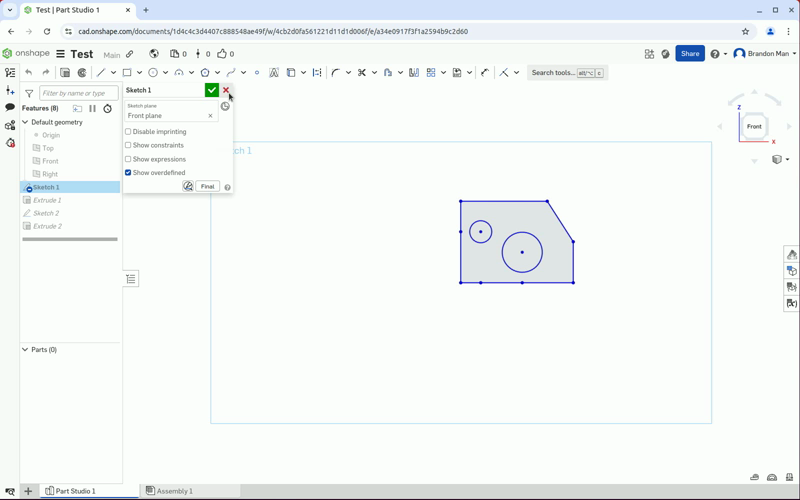
click(229, 92)
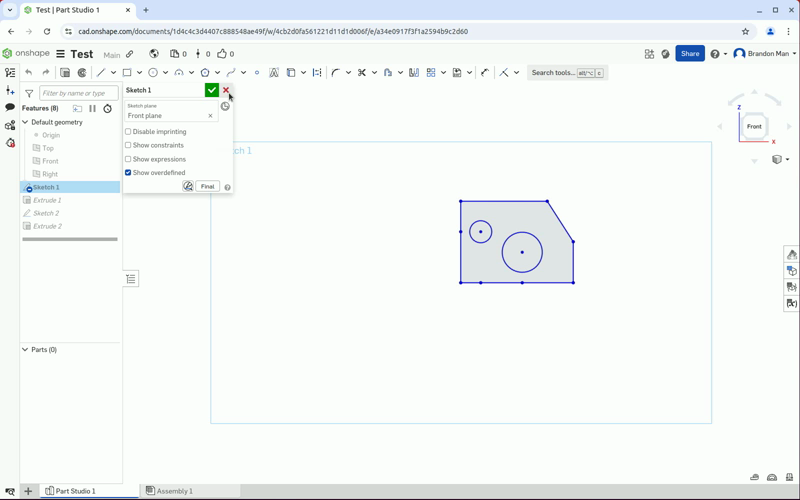
key(shift+s)
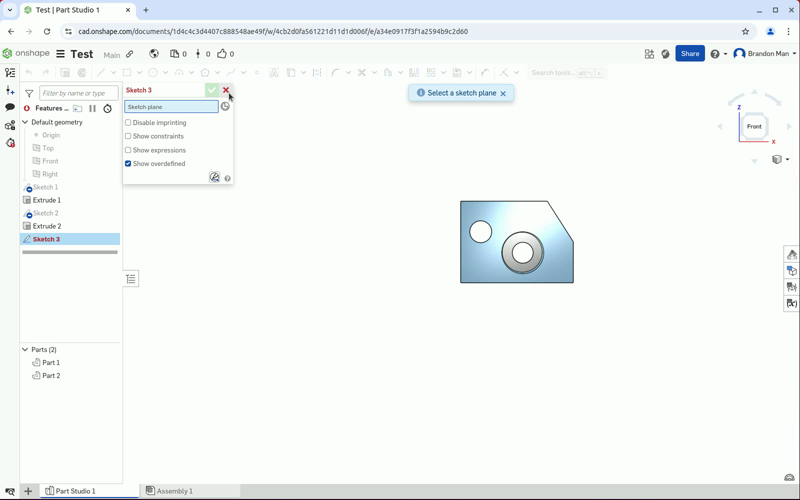
mouse_move(73, 163)
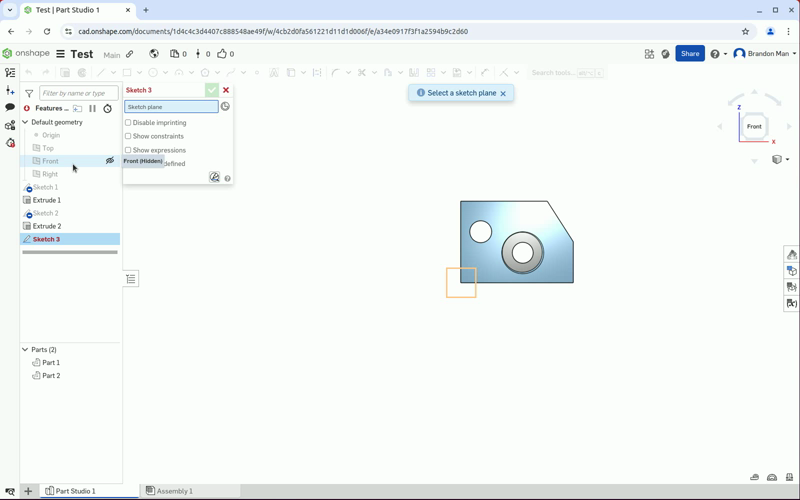
click(73, 163)
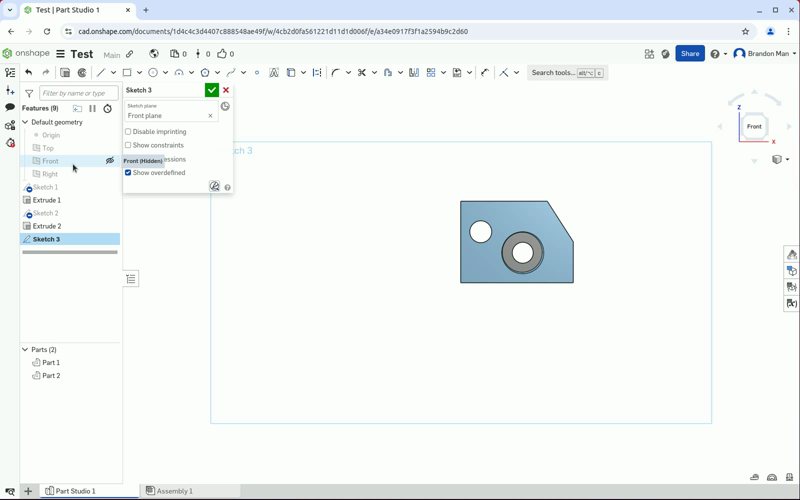
mouse_move(73, 352)
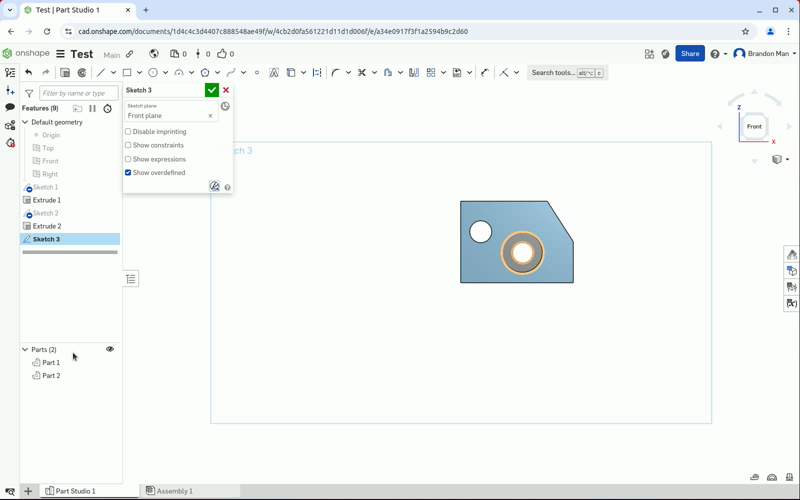
key(y)
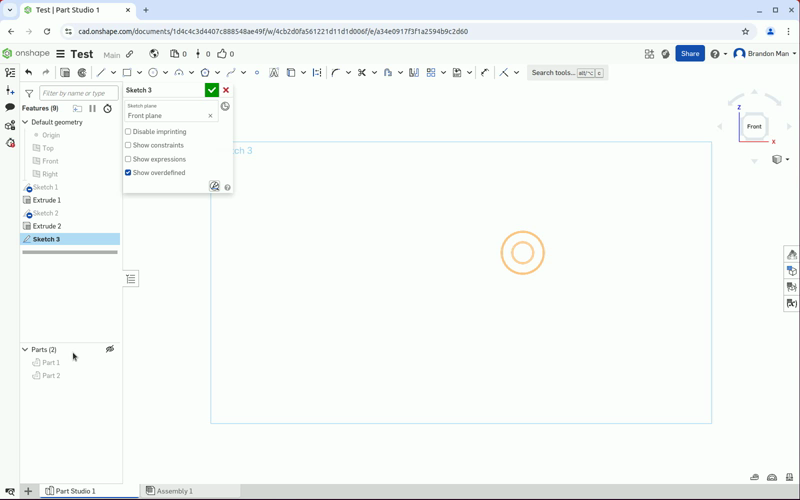
key(c)
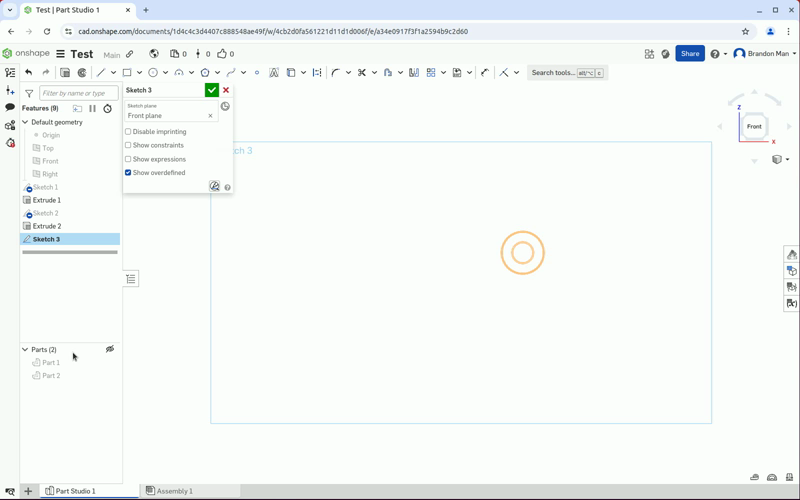
key_down(shift)
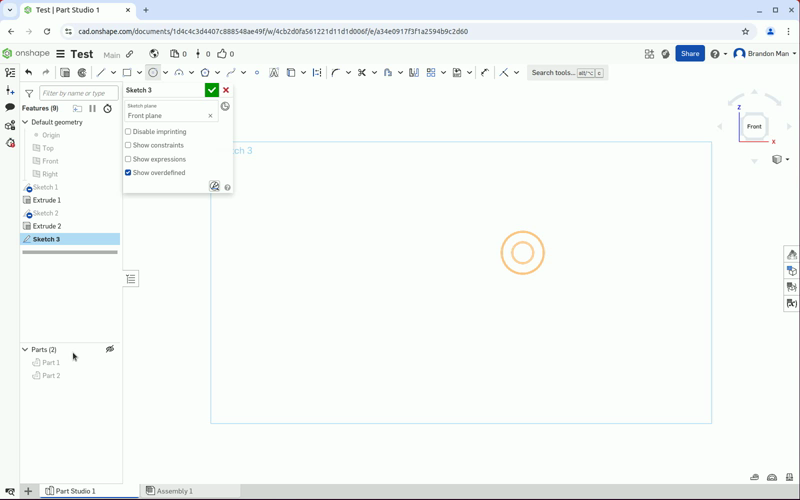
mouse_move(522, 252)
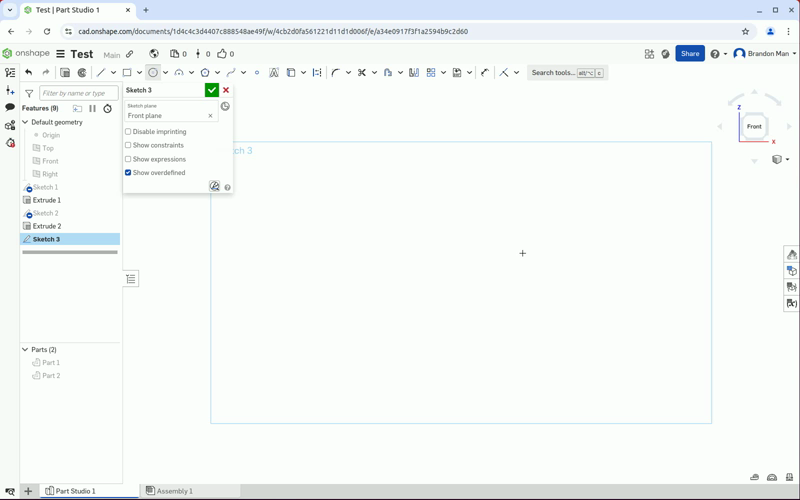
click(522, 252)
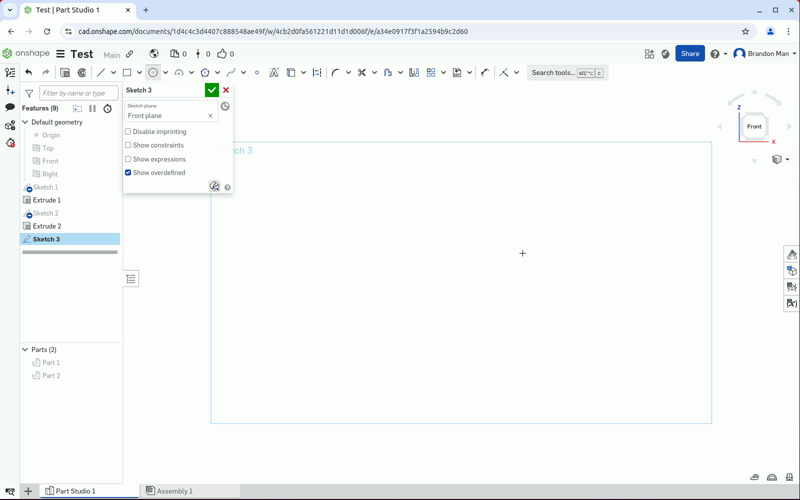
key_up(shift)
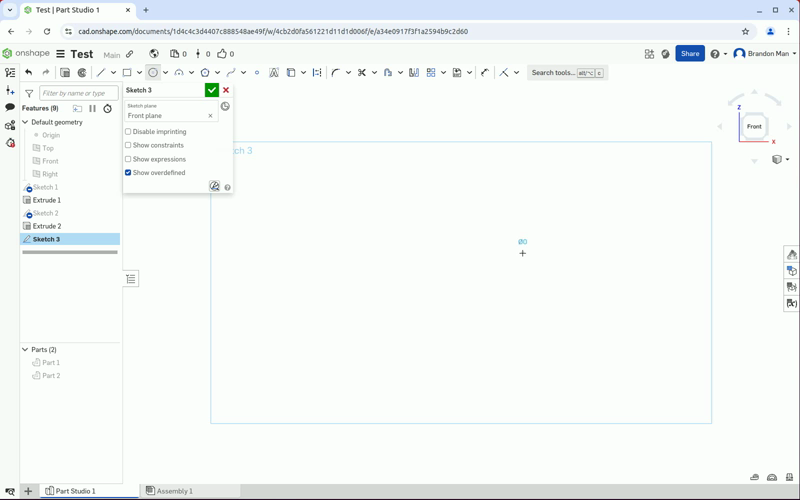
mouse_move(543, 252)
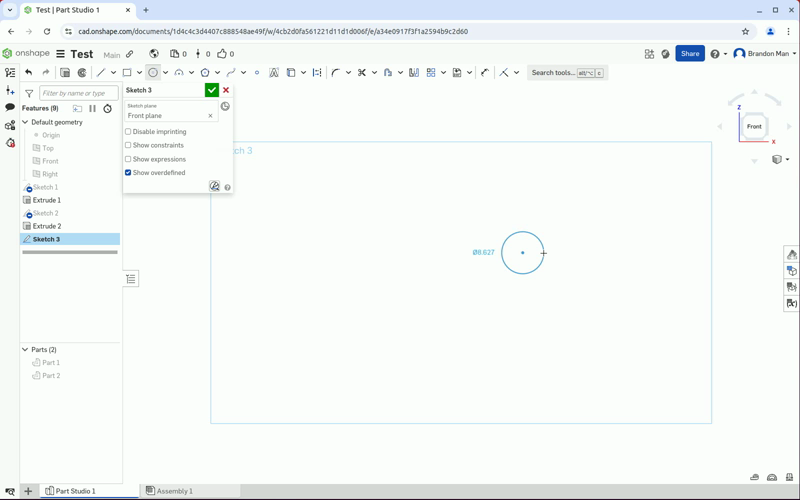
click(543, 252)
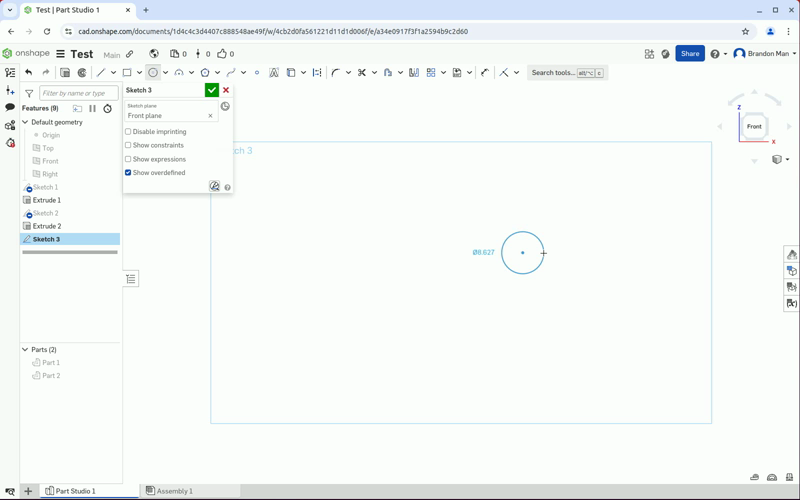
key(esc)
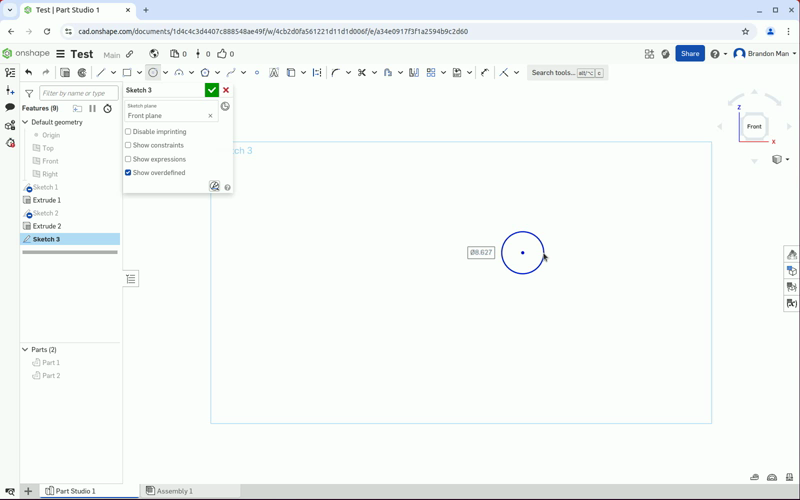
key(c)
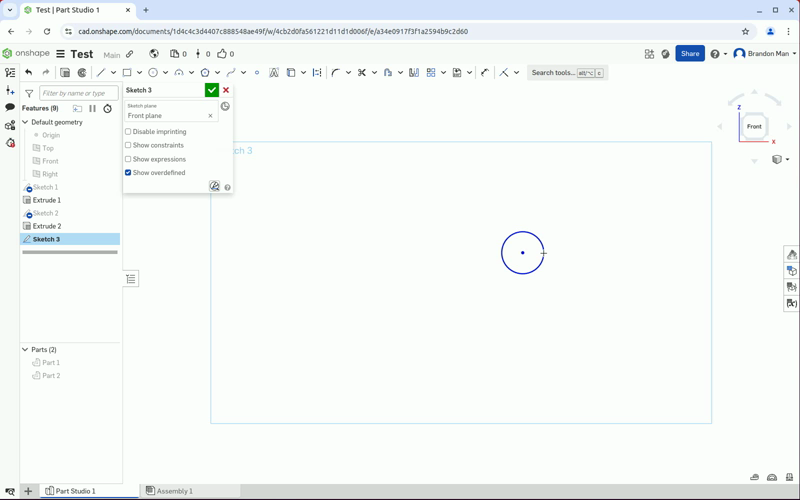
key_down(shift)
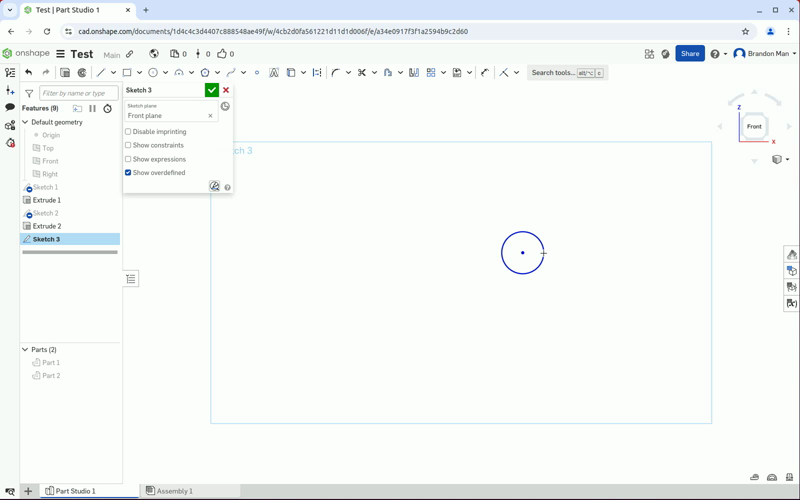
mouse_move(522, 252)
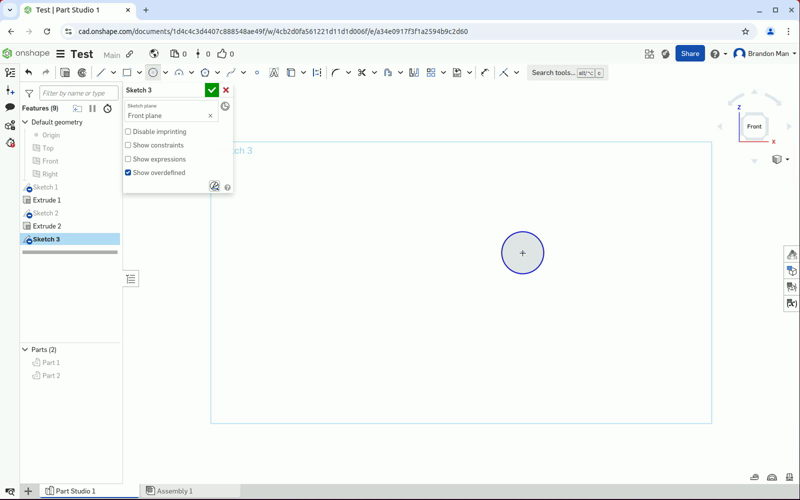
click(522, 252)
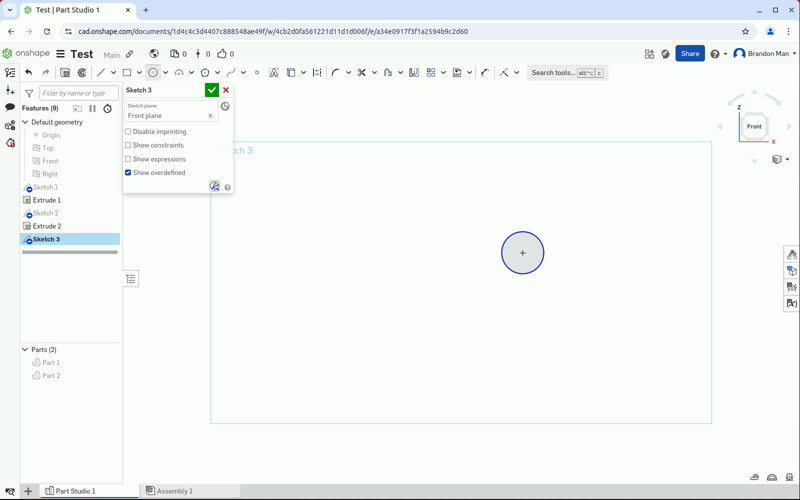
key_up(shift)
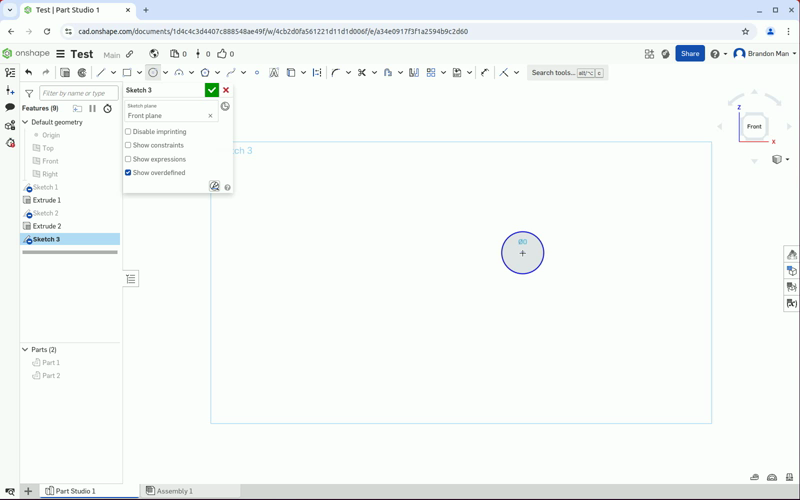
mouse_move(533, 252)
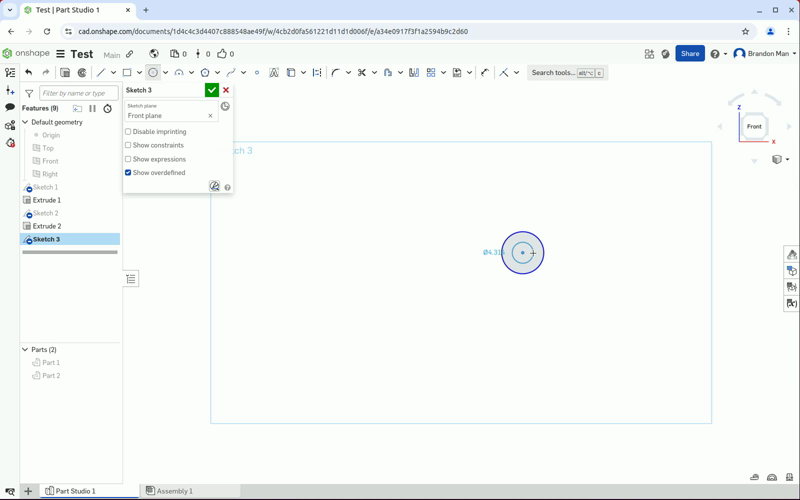
click(533, 252)
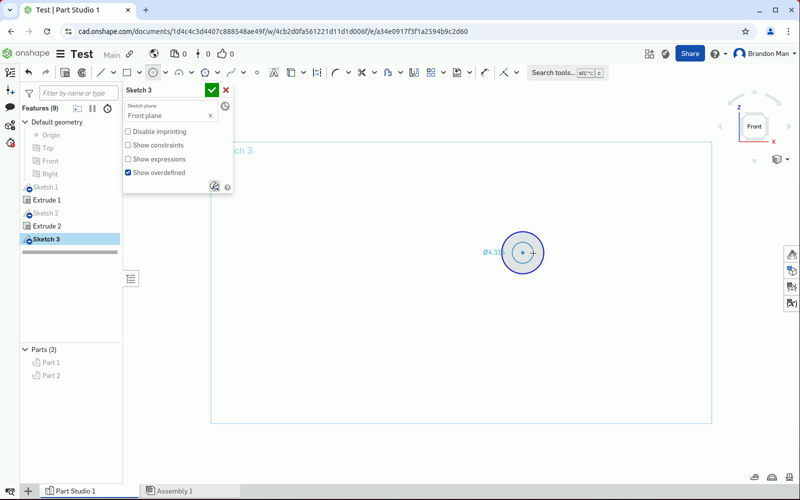
key(esc)
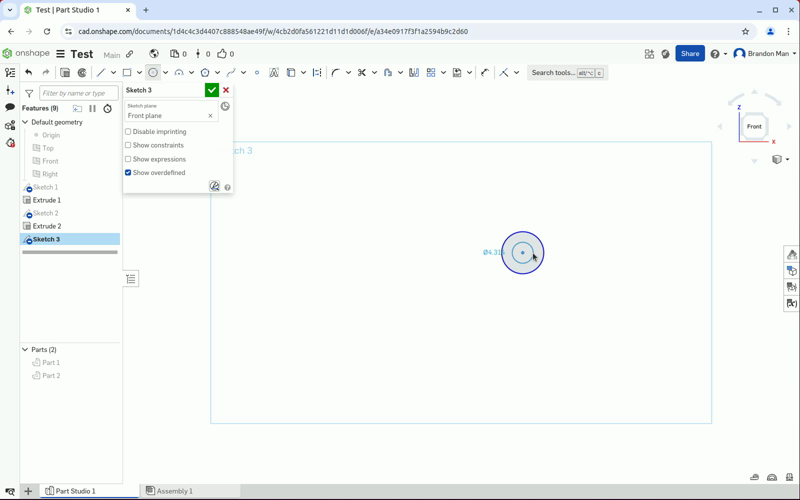
mouse_move(524, 233)
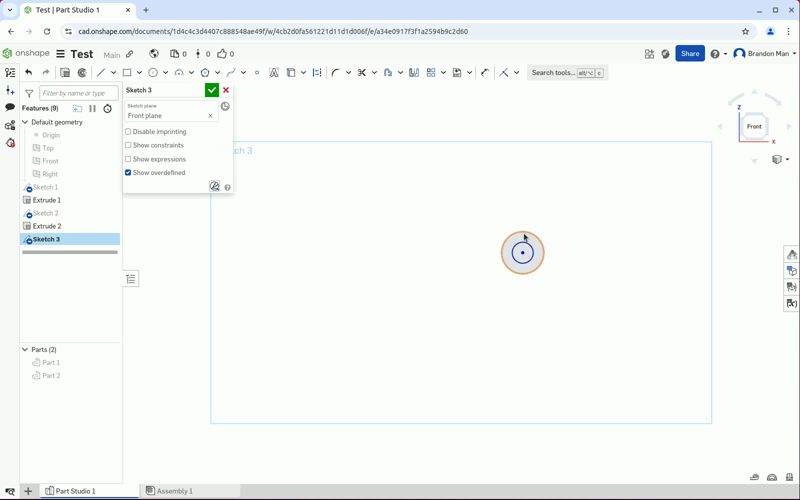
scroll(6)
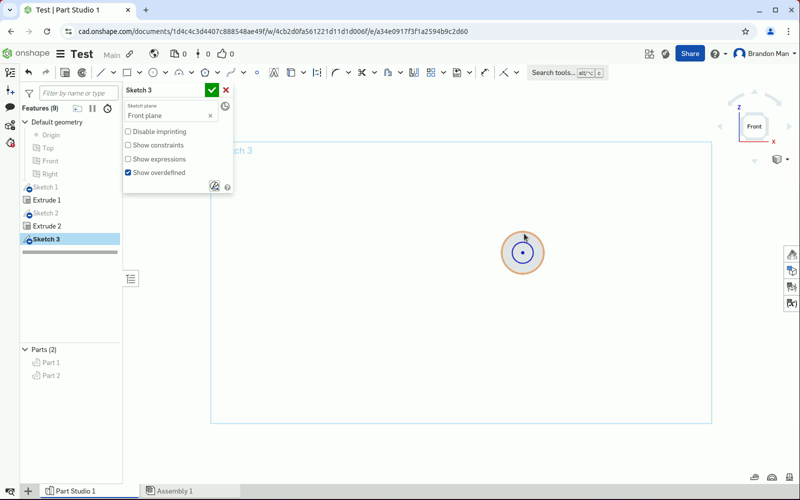
scroll(6)
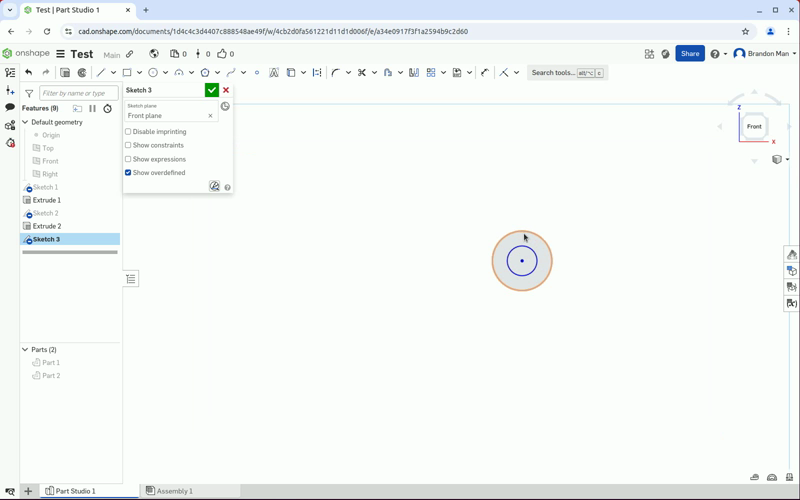
scroll(6)
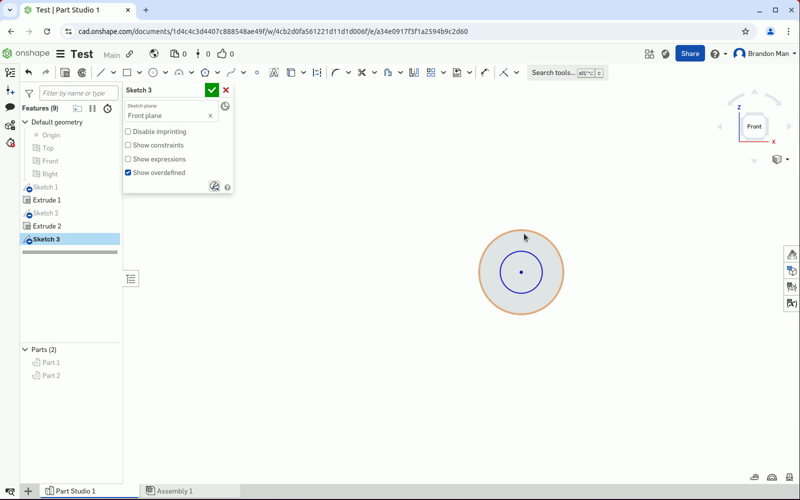
scroll(6)
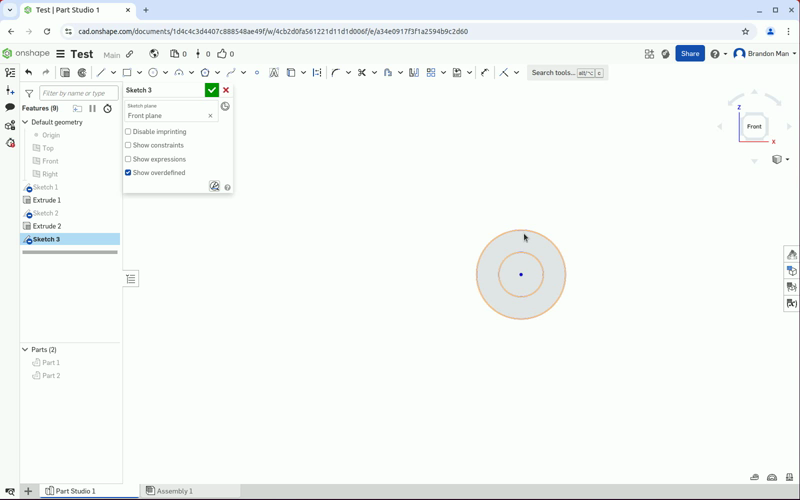
scroll(6)
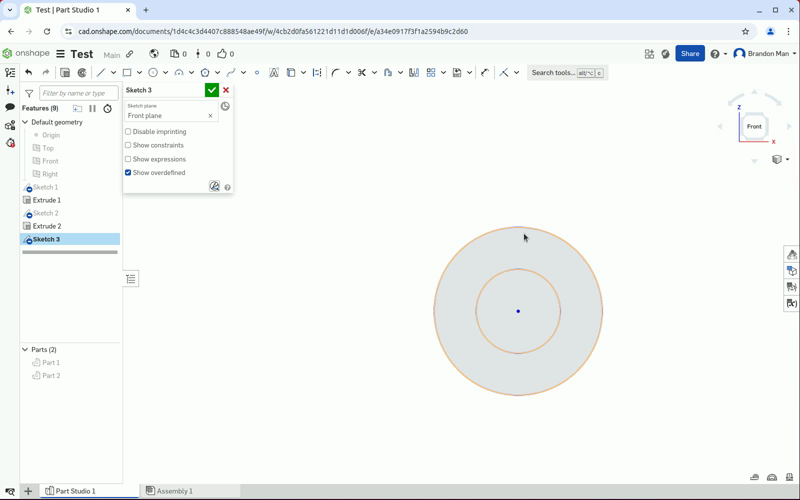
scroll(6)
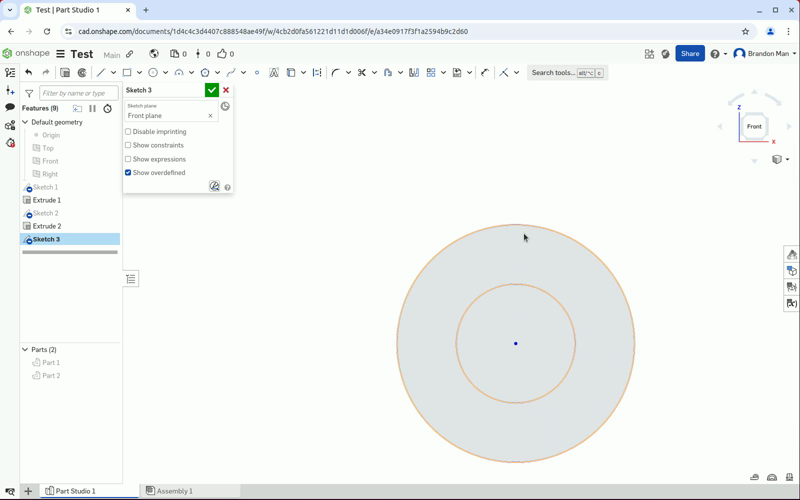
scroll(6)
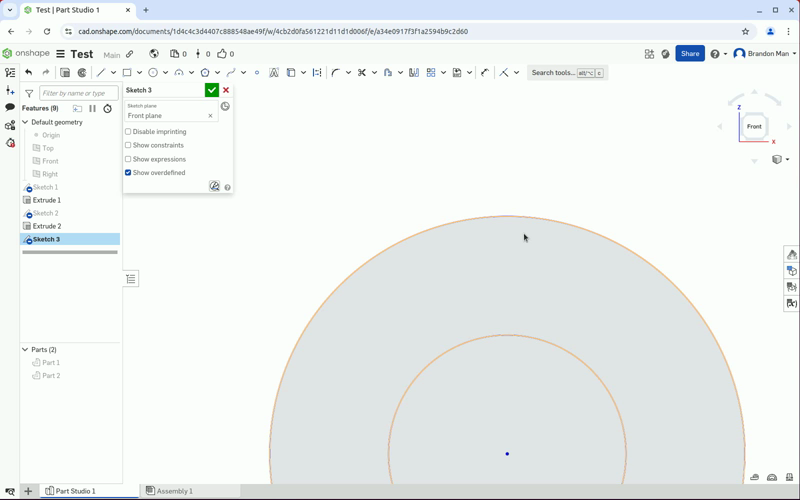
click(524, 233)
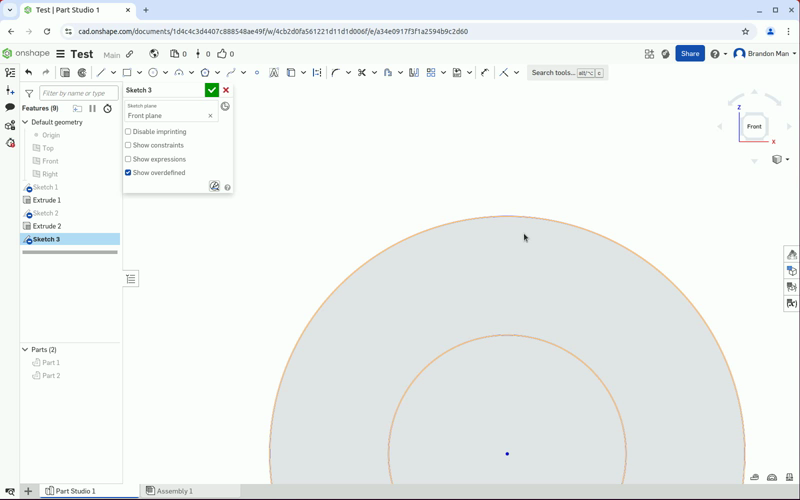
scroll(-6)
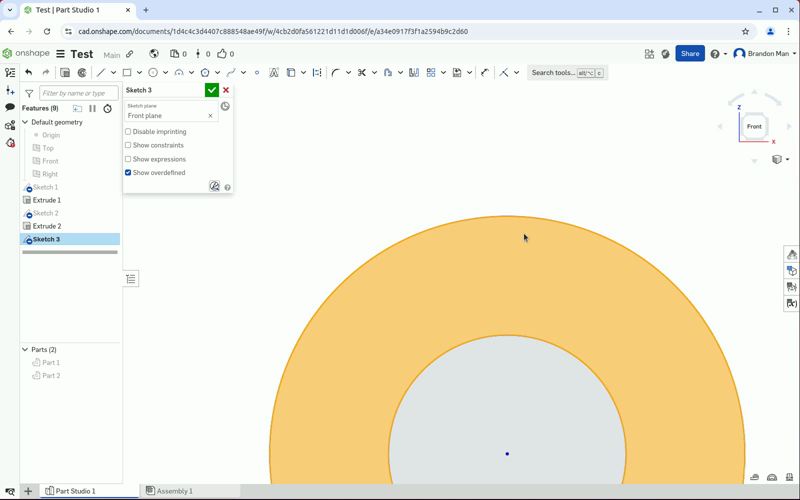
scroll(-6)
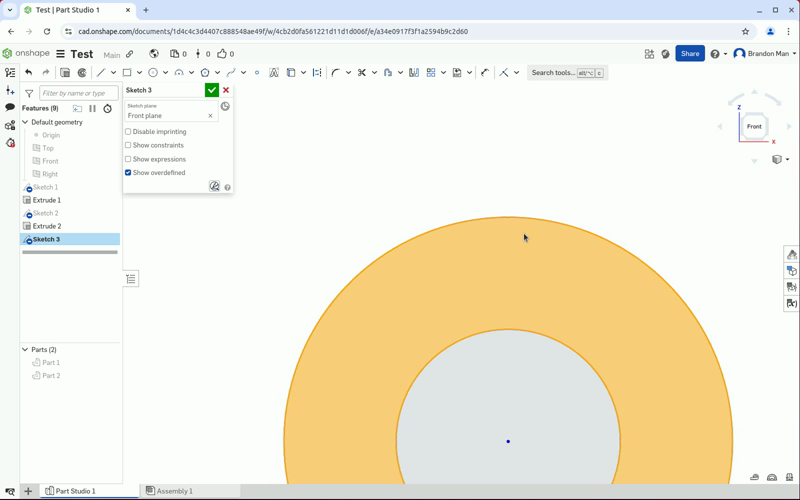
scroll(-6)
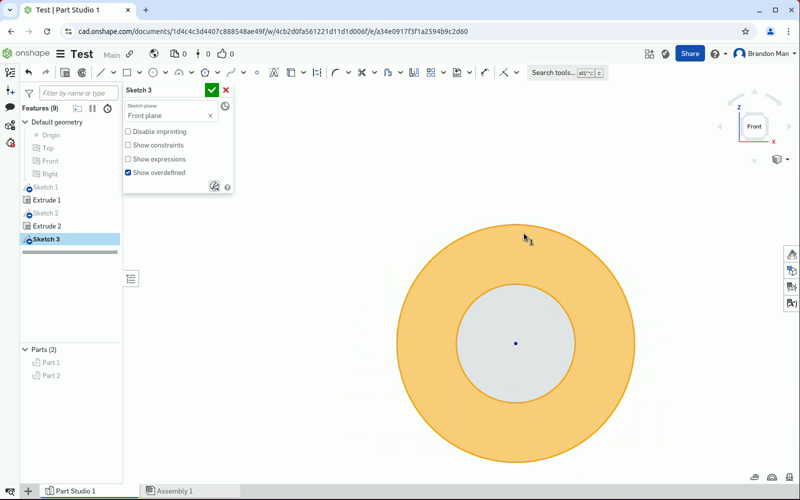
scroll(-6)
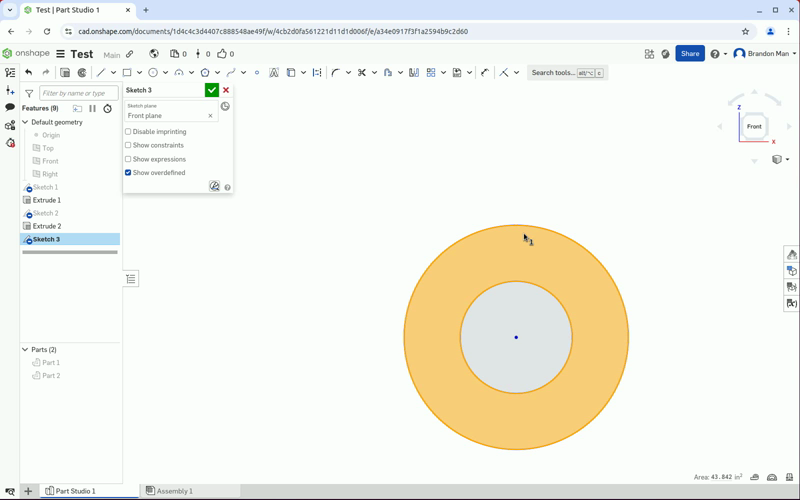
scroll(-6)
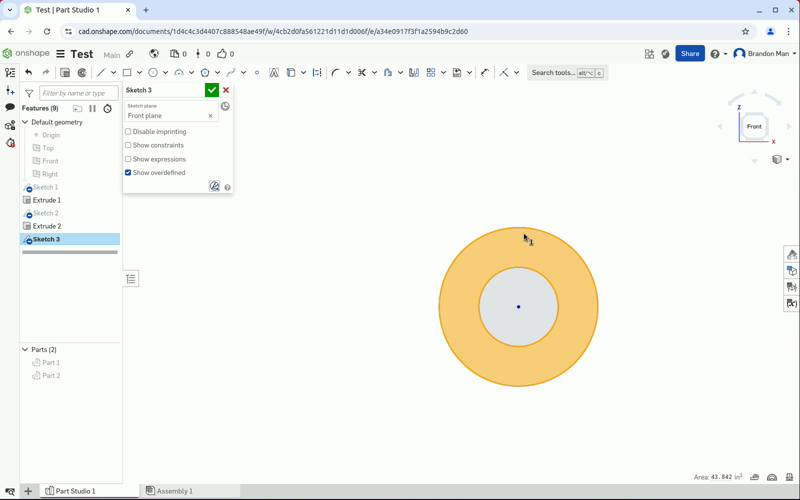
scroll(-6)
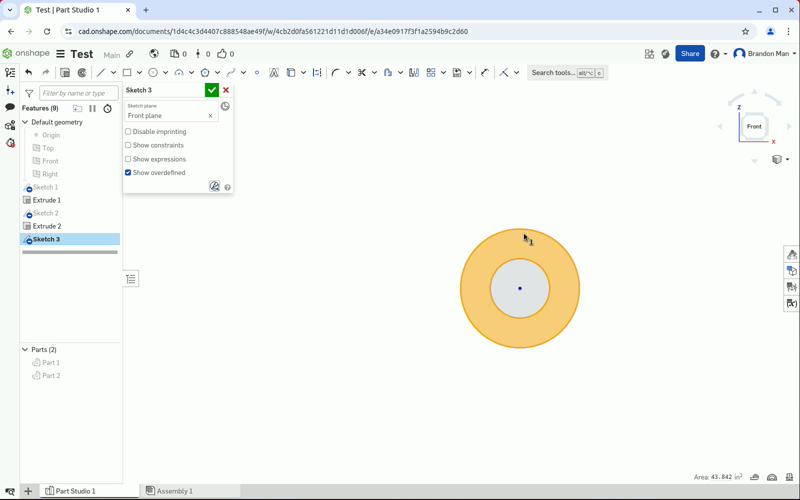
scroll(-6)
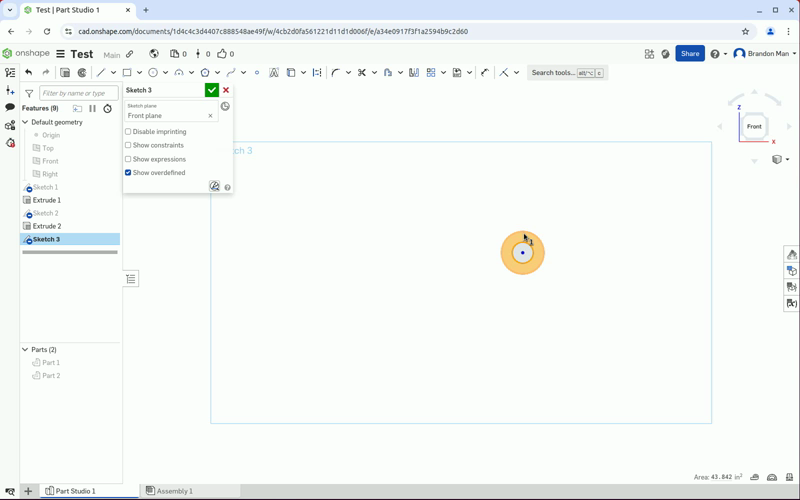
mouse_move(73, 352)
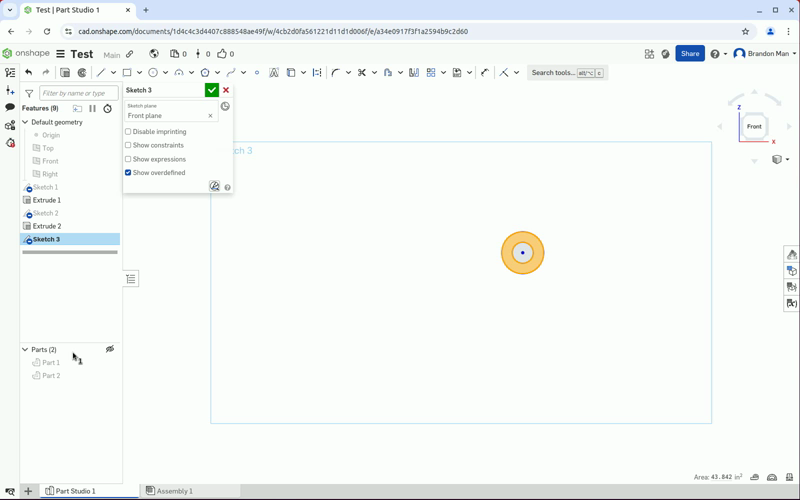
key(shift+y)
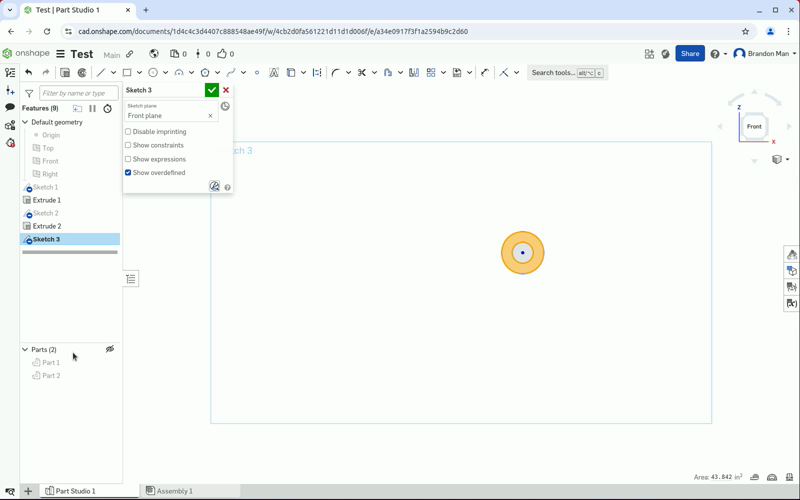
key(shift+e)
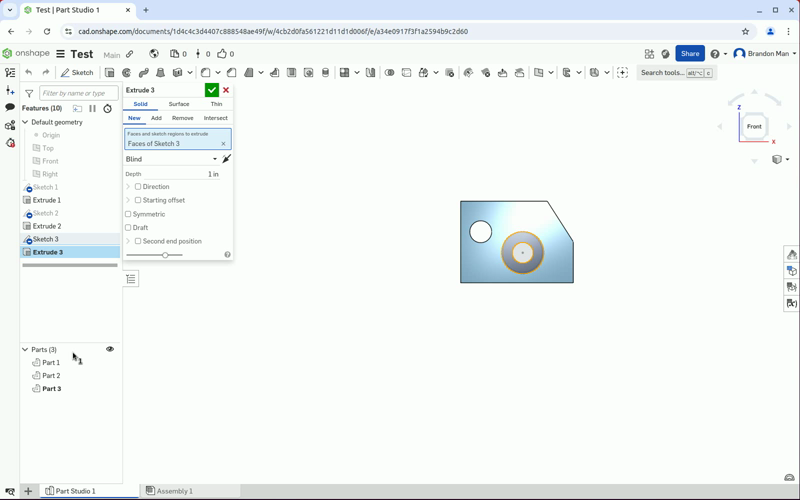
mouse_move(143, 106)
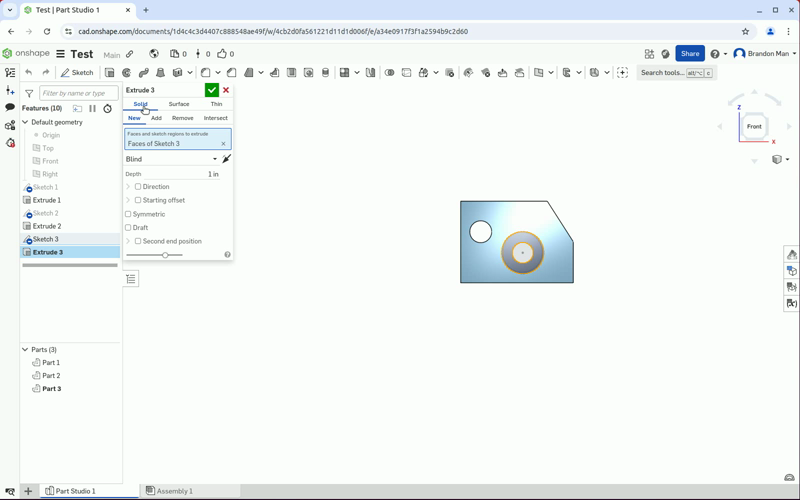
click(143, 106)
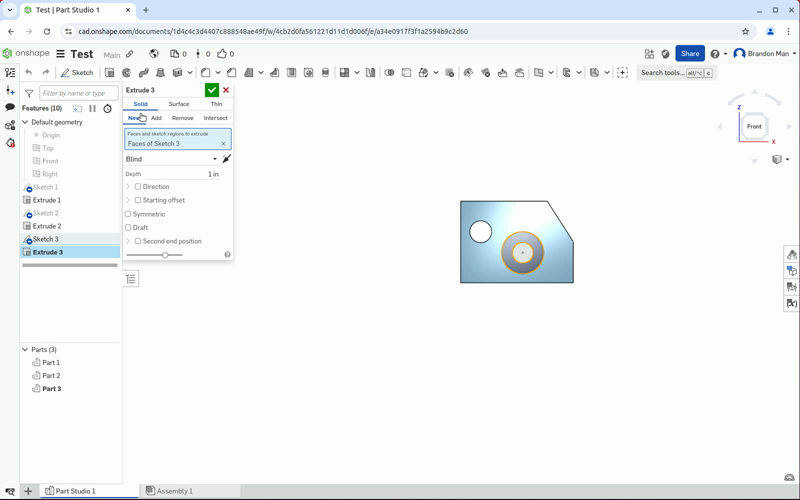
mouse_move(137, 120)
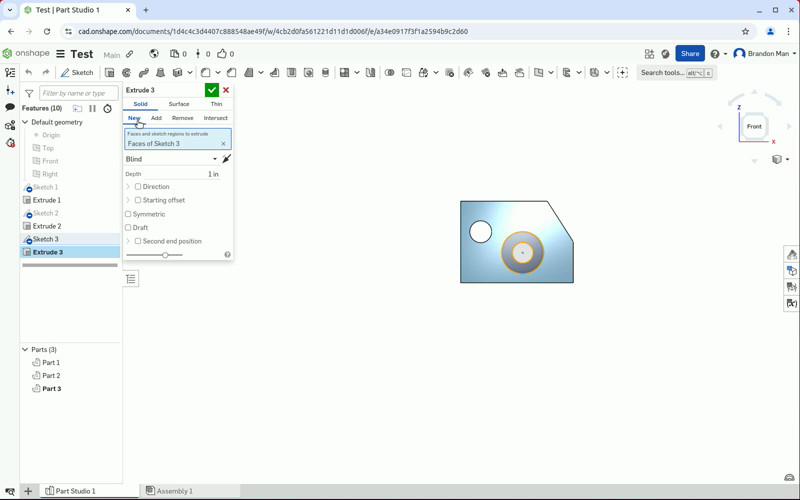
click(137, 120)
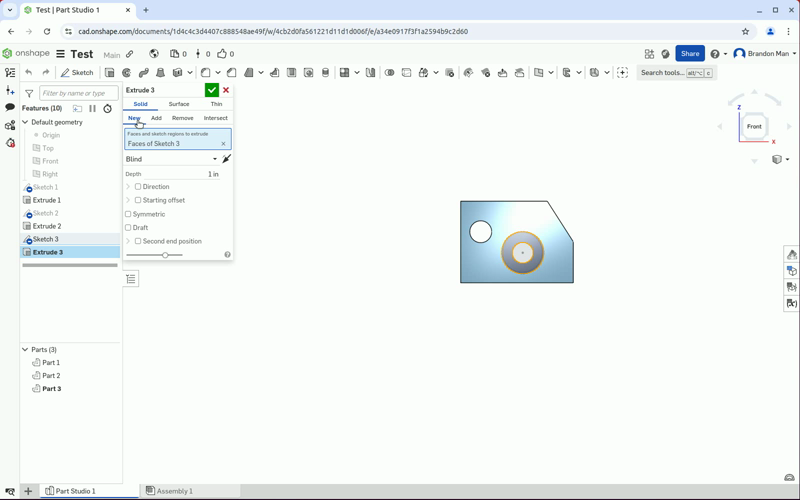
key(tab, 4)
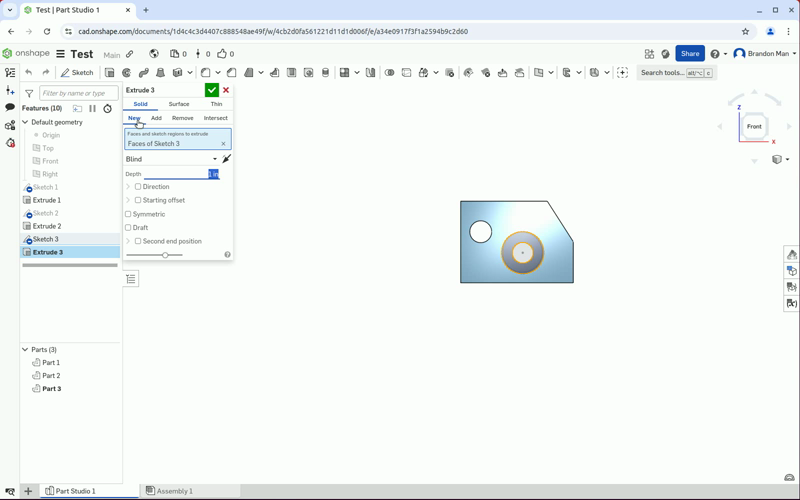
text(0.481)
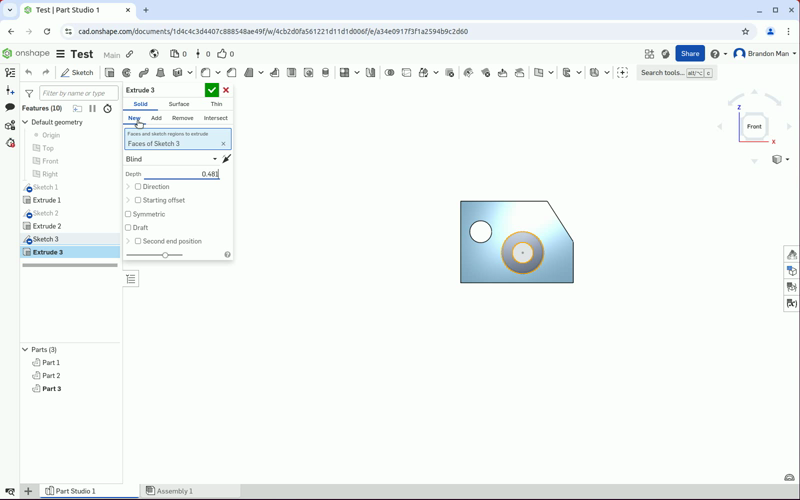
key(enter)
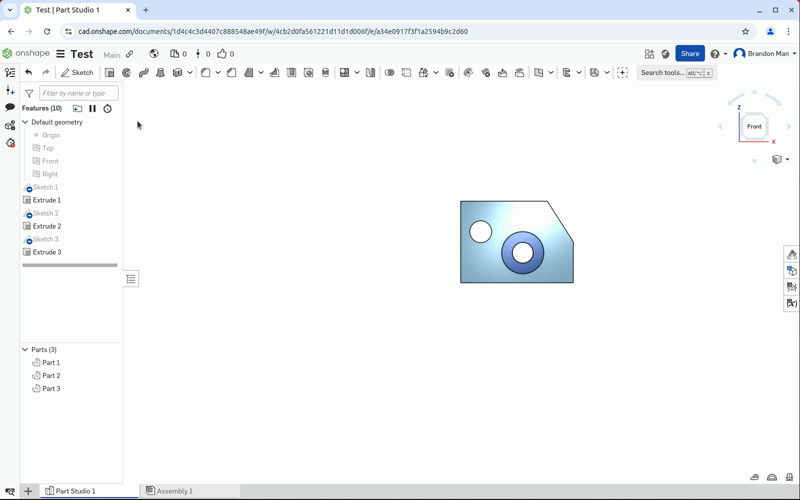
key(shift+h)
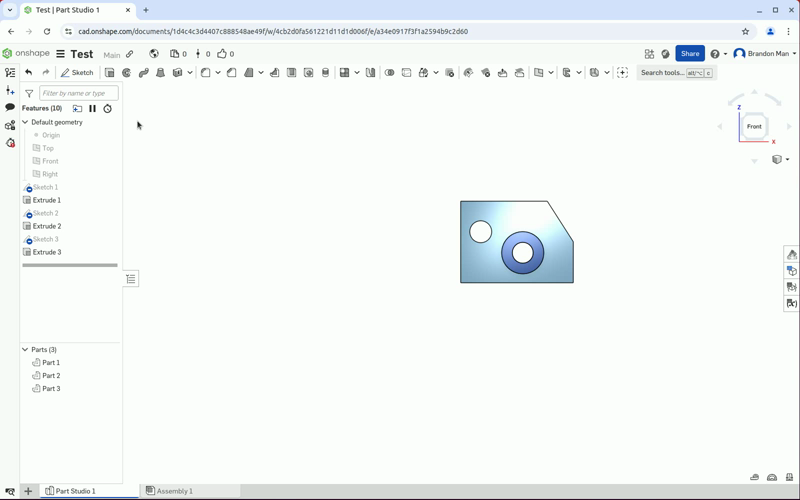
key(shift+h)
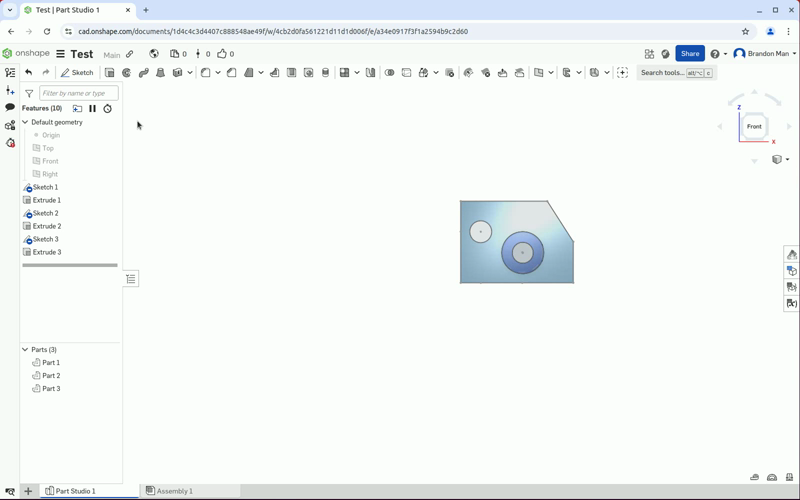
key(shift+7)
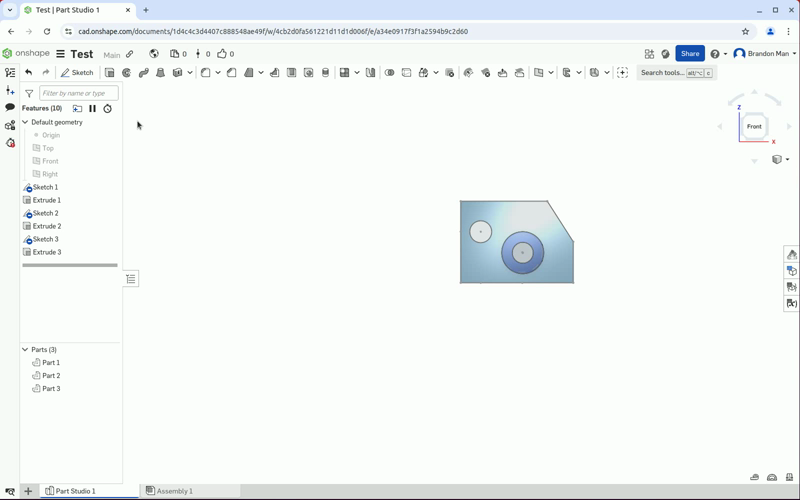
key(left, 2)
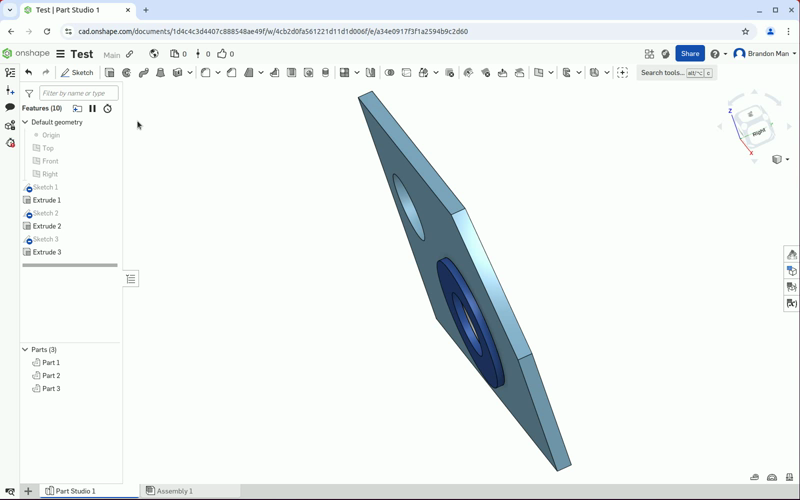
key(down, 2)
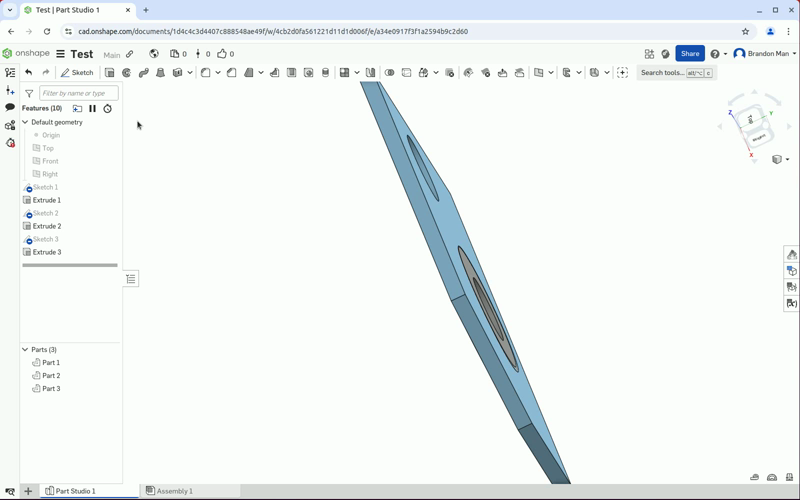
key(up, 2)
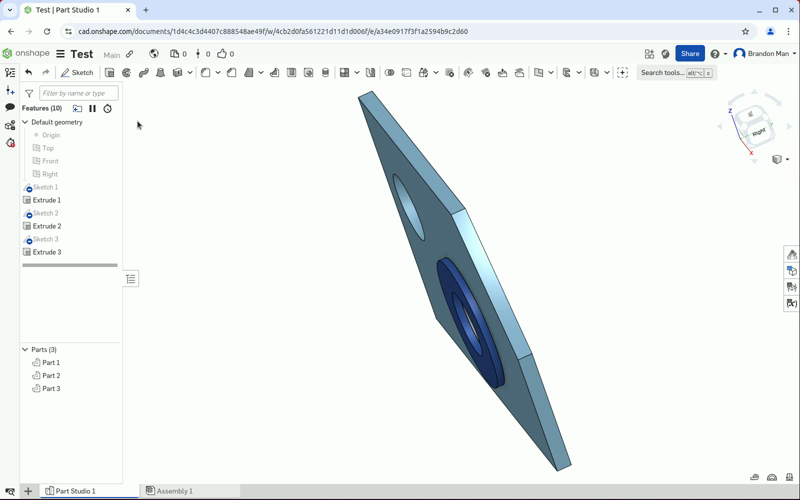
key(right, 2)
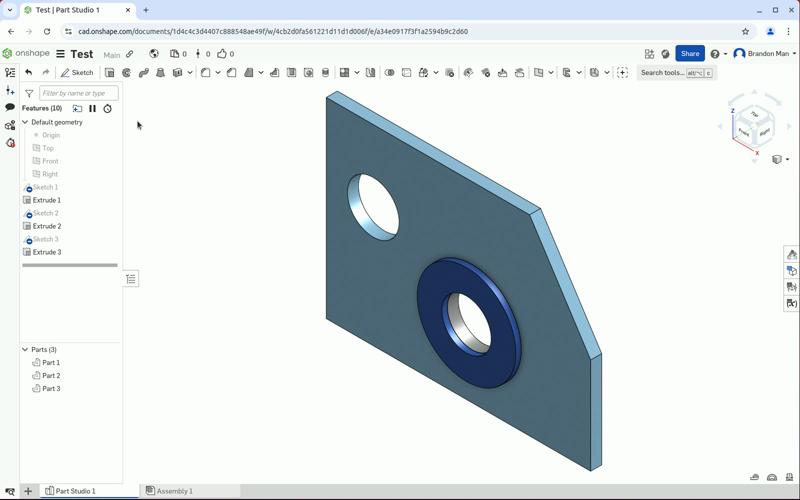
mouse_move(73, 189)
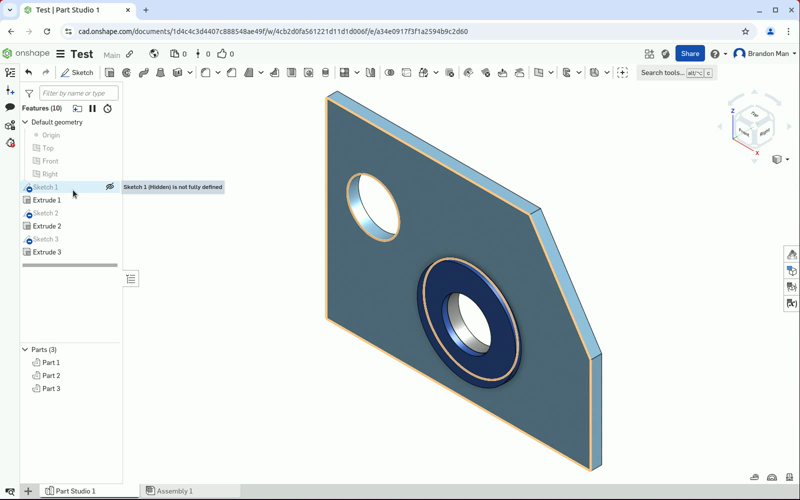
click(73, 189)